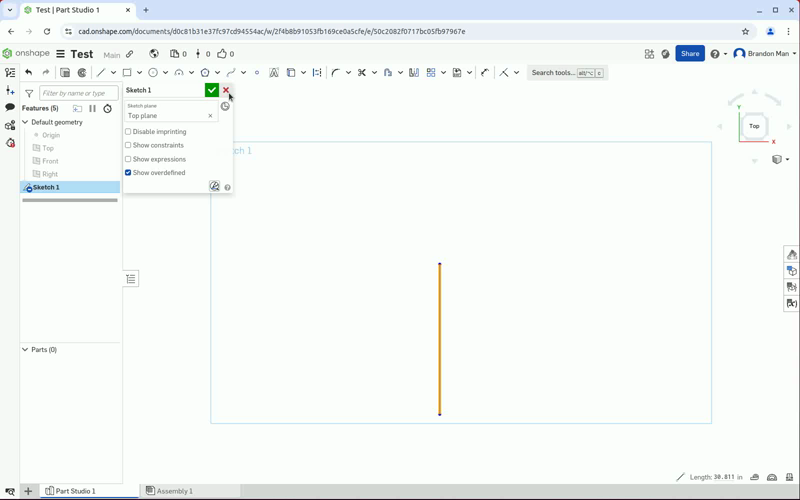
key(shift+h)
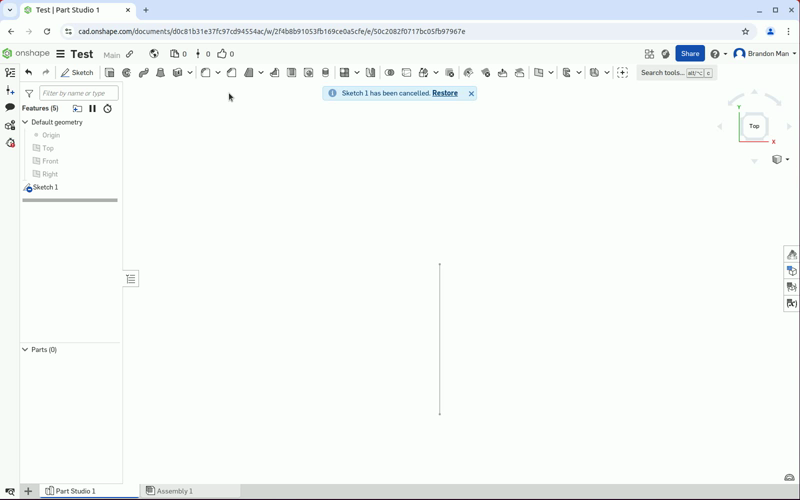
mouse_move(73, 352)
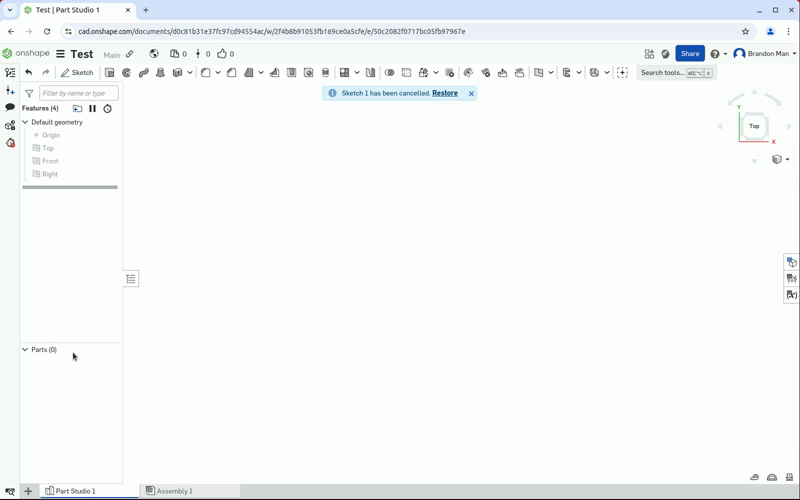
key(y)
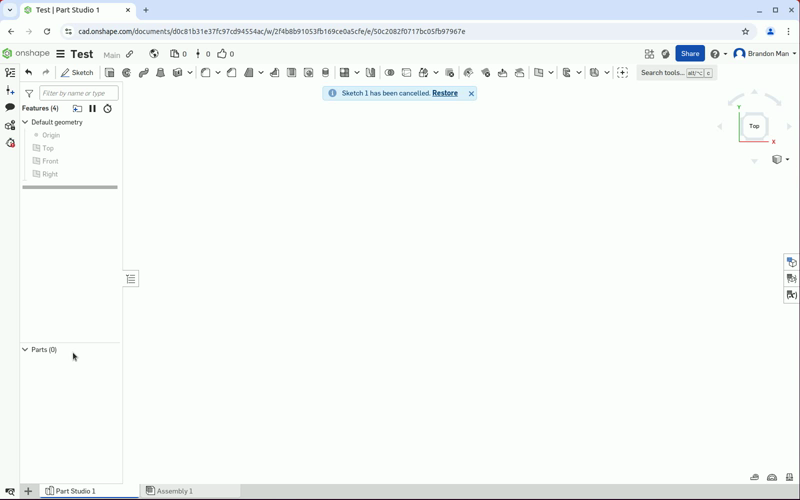
key(shift+p)
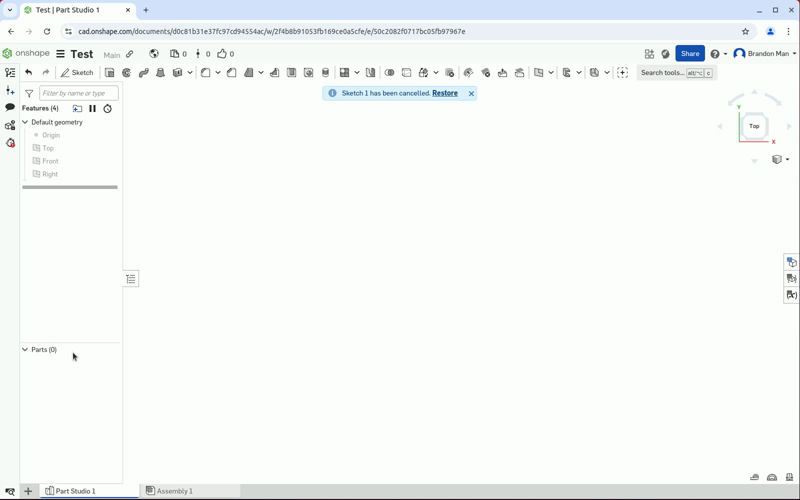
key(space)
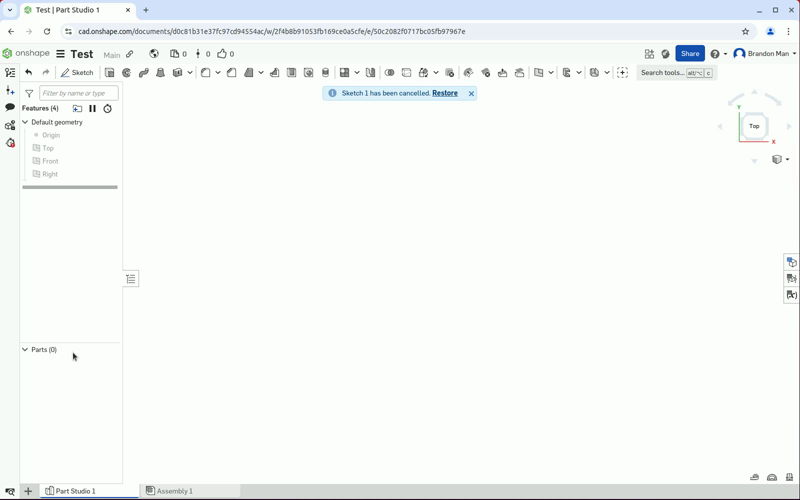
key_down(shift)
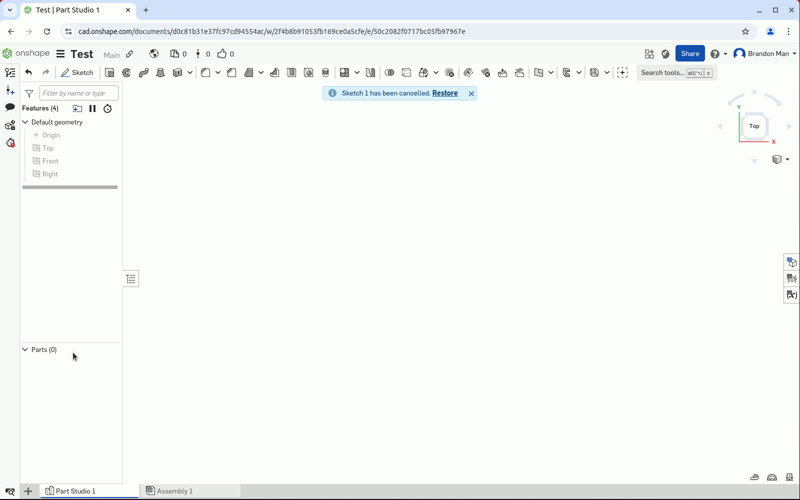
key(up)
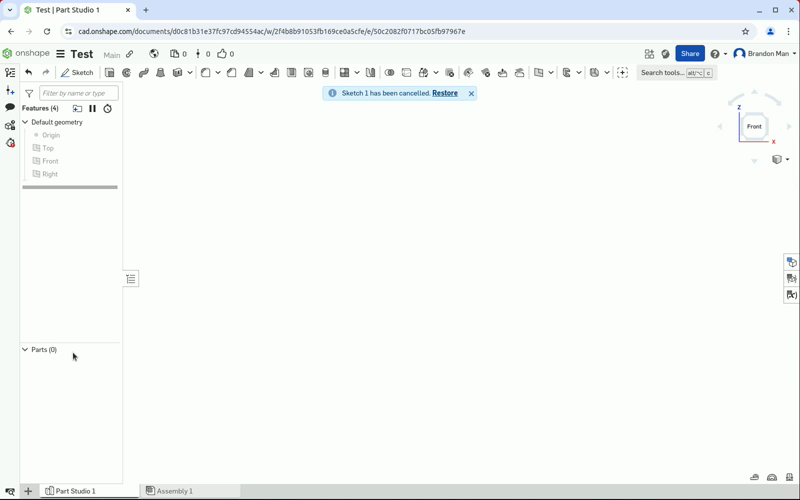
key_up(shift)
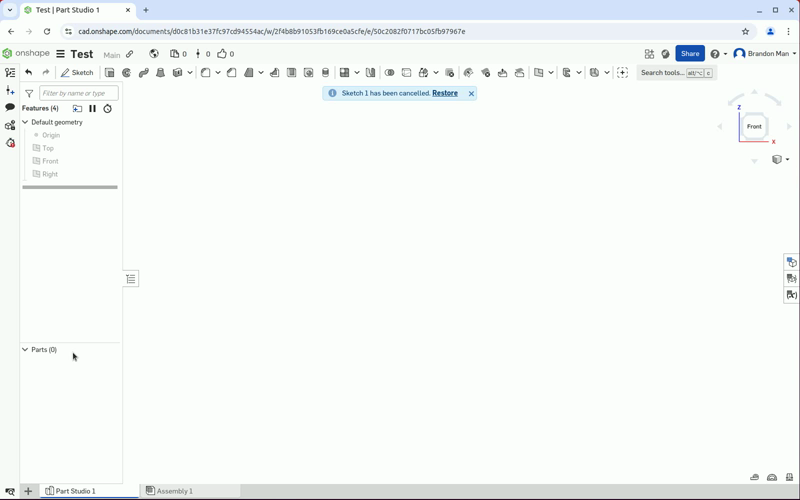
mouse_move(73, 352)
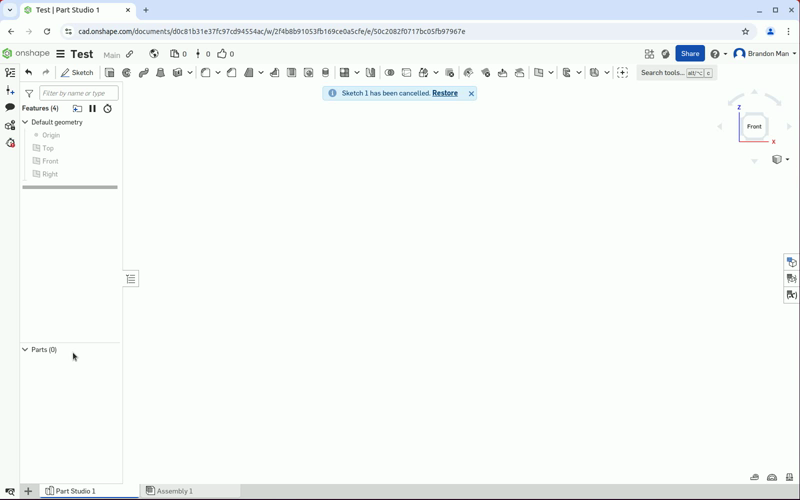
key(shift+y)
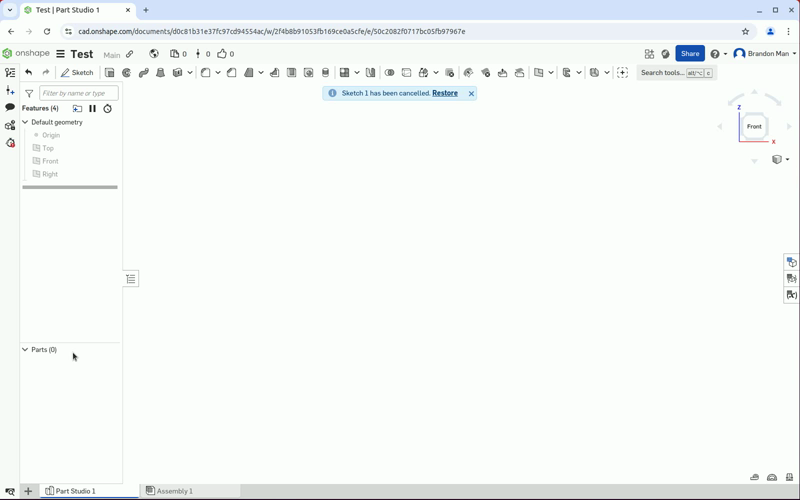
key(shift+s)
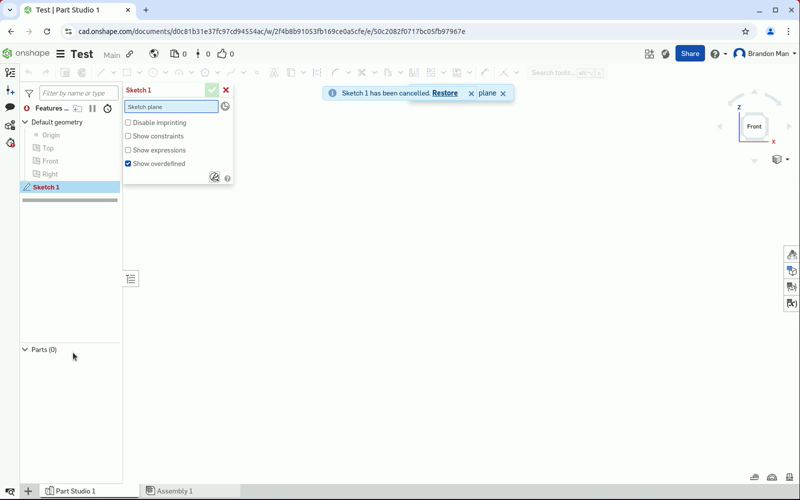
mouse_move(73, 163)
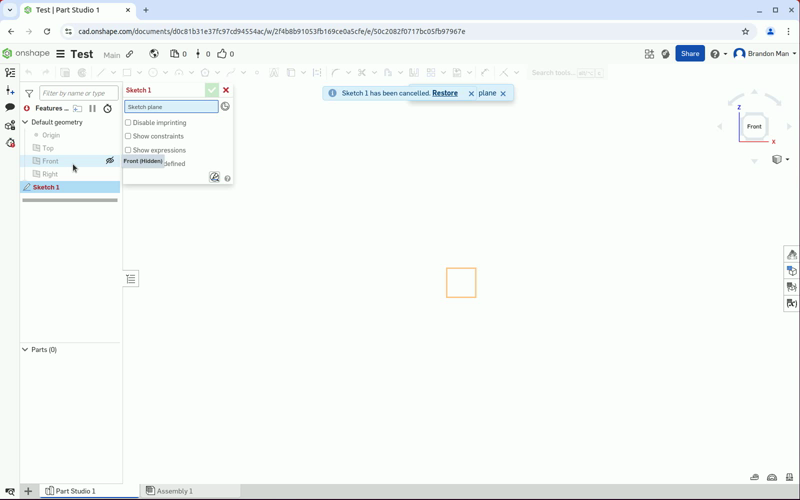
click(73, 163)
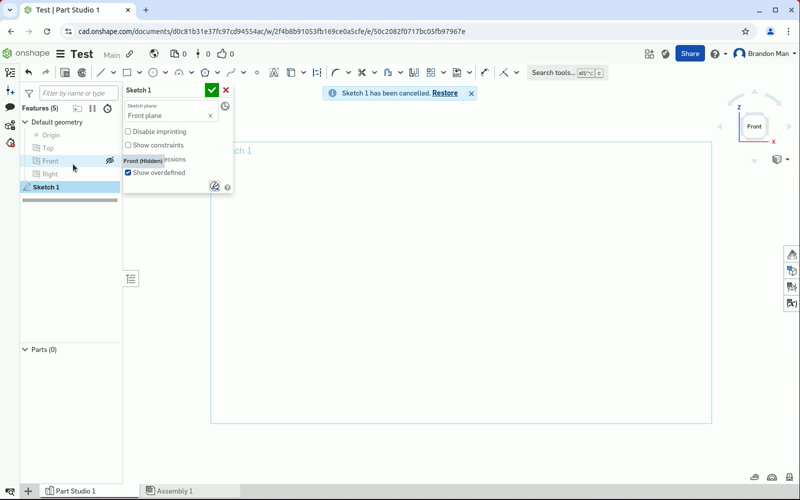
mouse_move(73, 352)
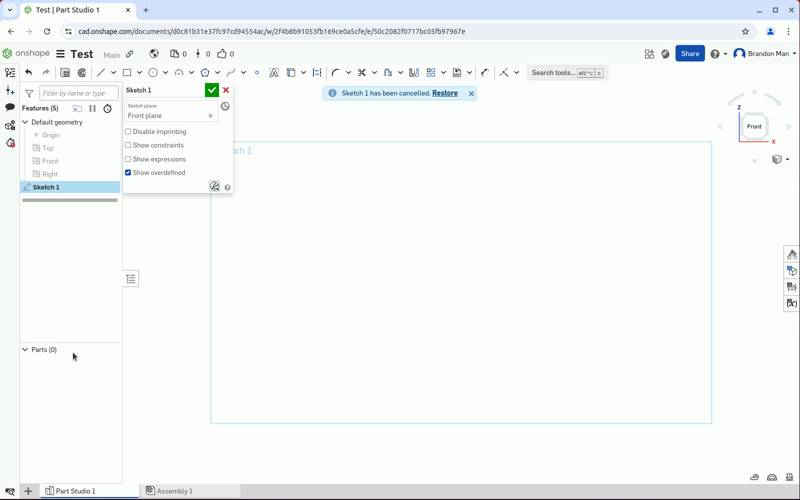
key(y)
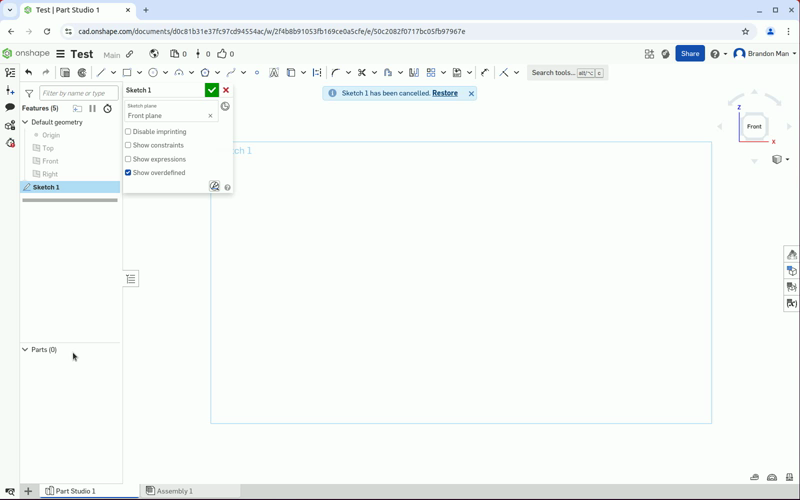
key(l)
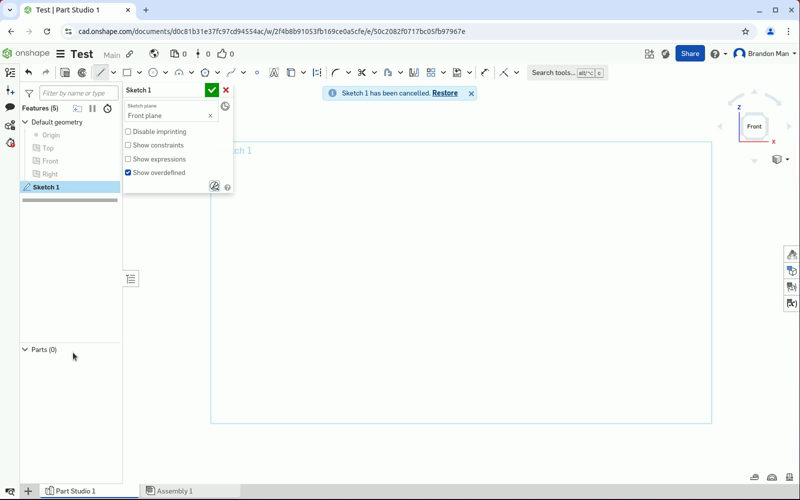
key_down(shift)
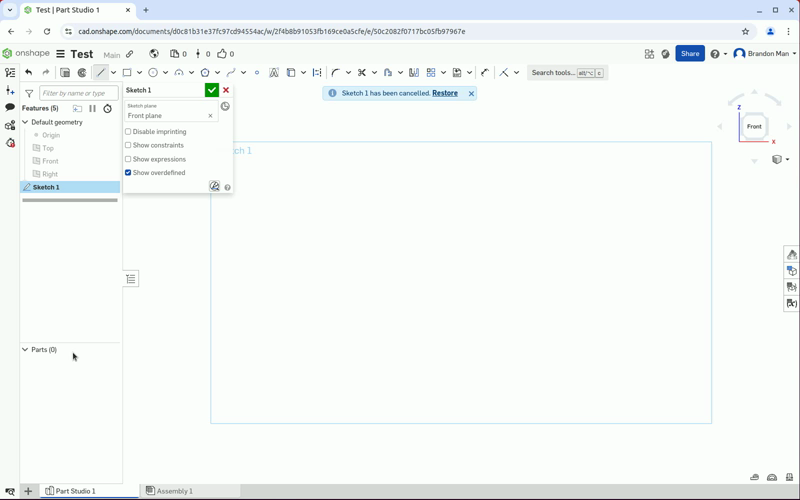
mouse_move(404, 361)
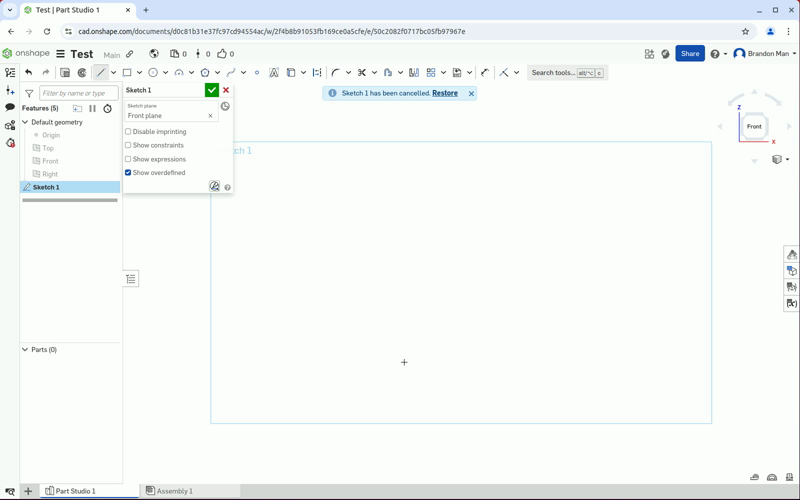
click(404, 361)
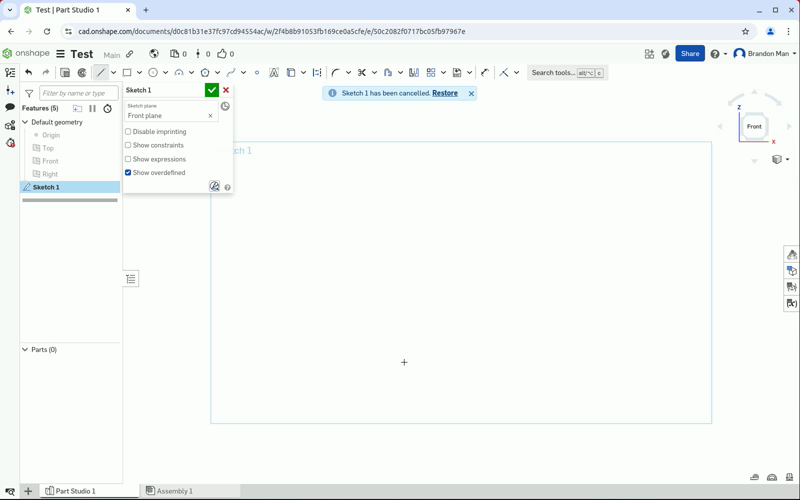
key_up(shift)
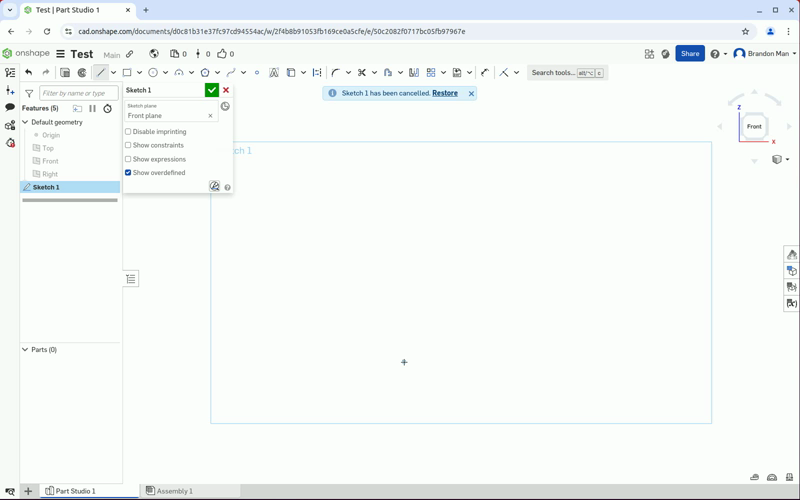
key_down(shift)
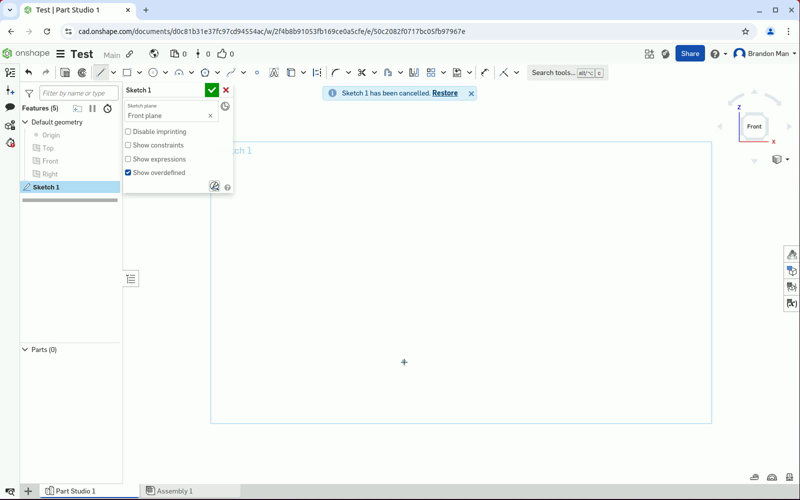
mouse_move(516, 361)
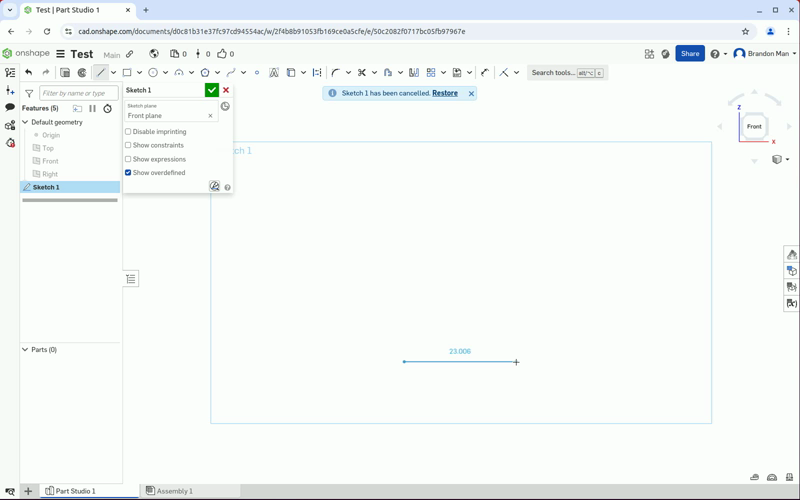
click(516, 361)
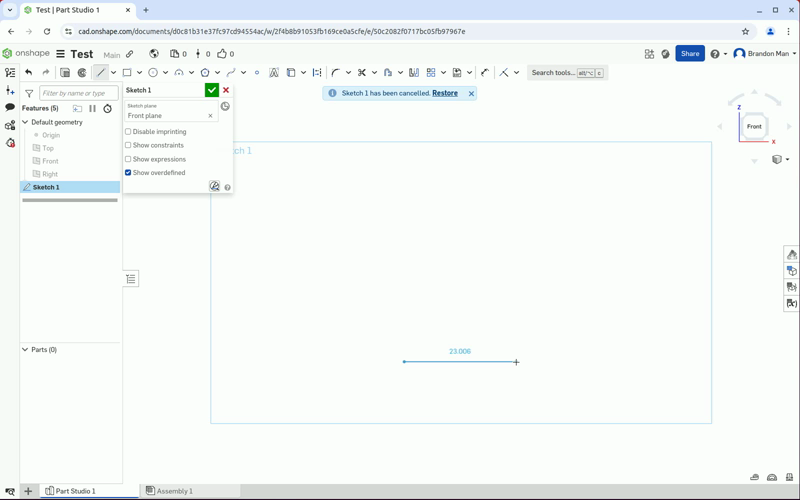
key_up(shift)
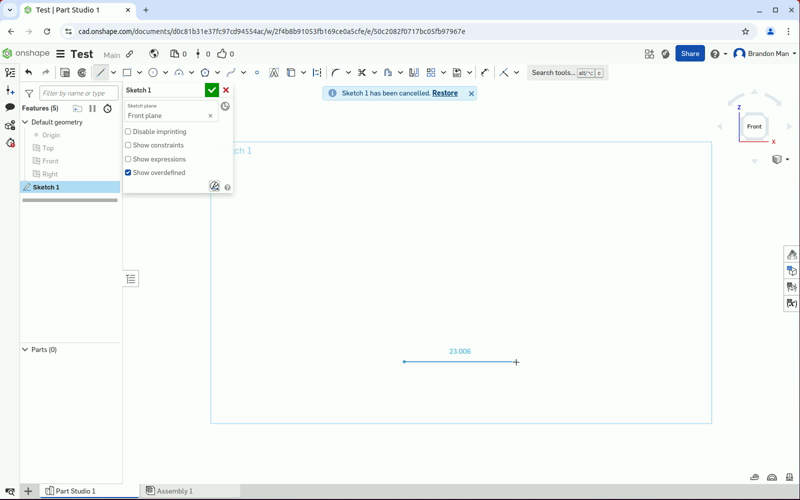
key_down(shift)
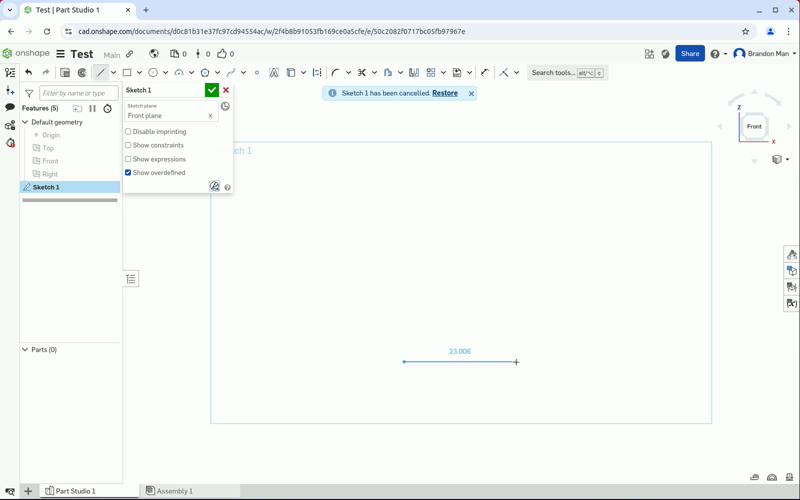
mouse_move(546, 361)
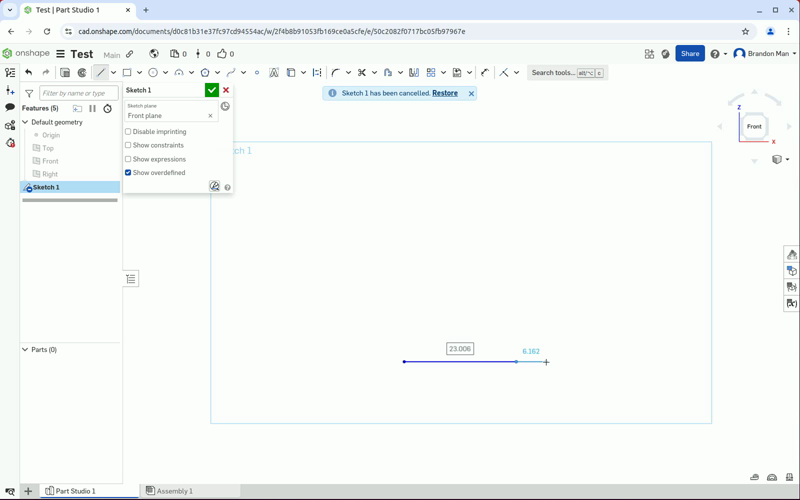
mouse_move(516, 323)
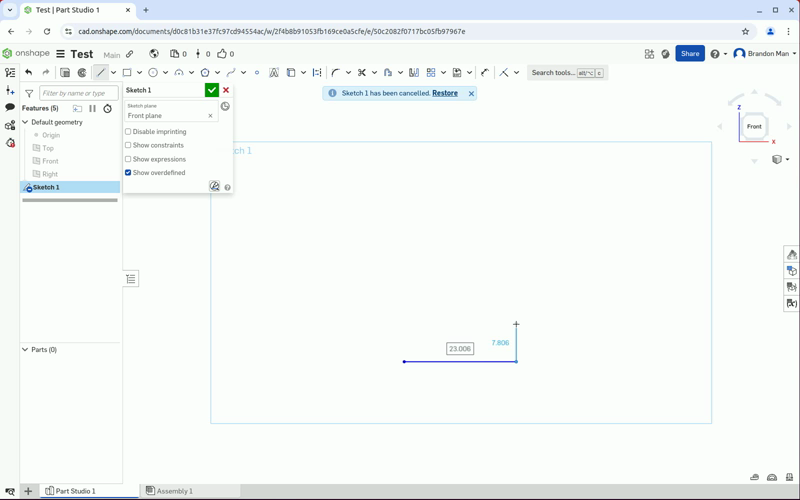
click(516, 323)
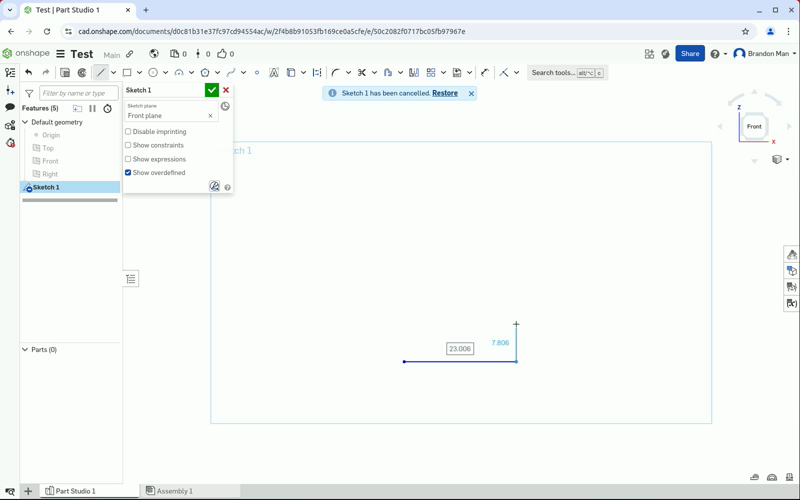
key_up(shift)
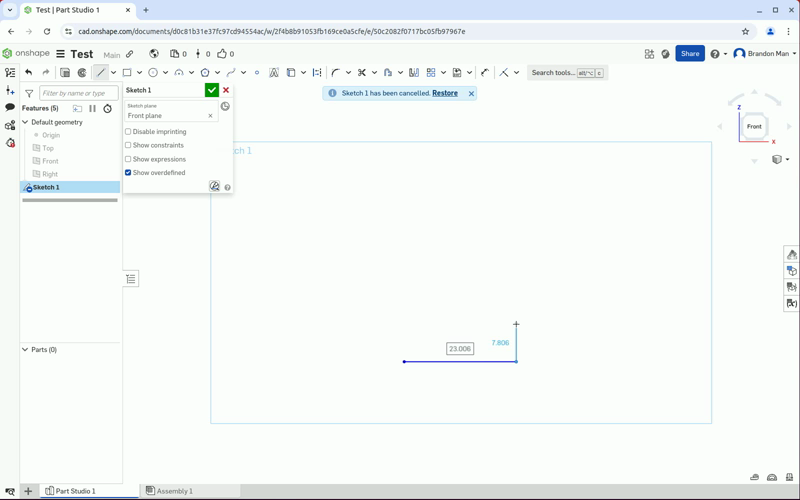
key_down(shift)
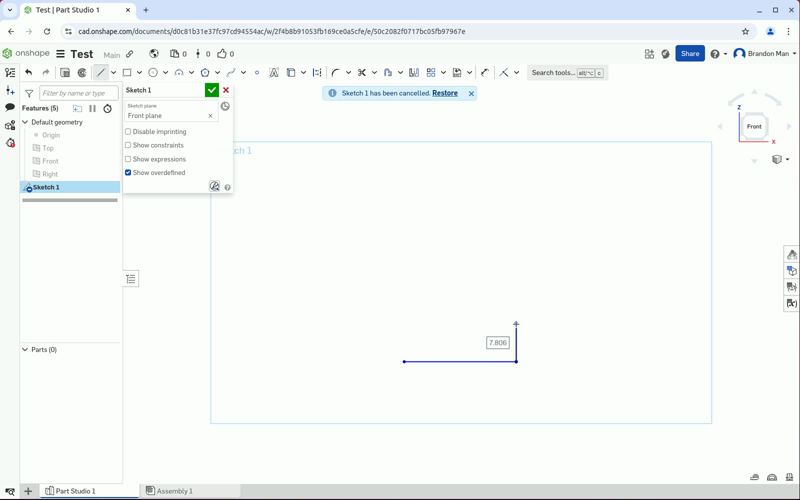
mouse_move(442, 323)
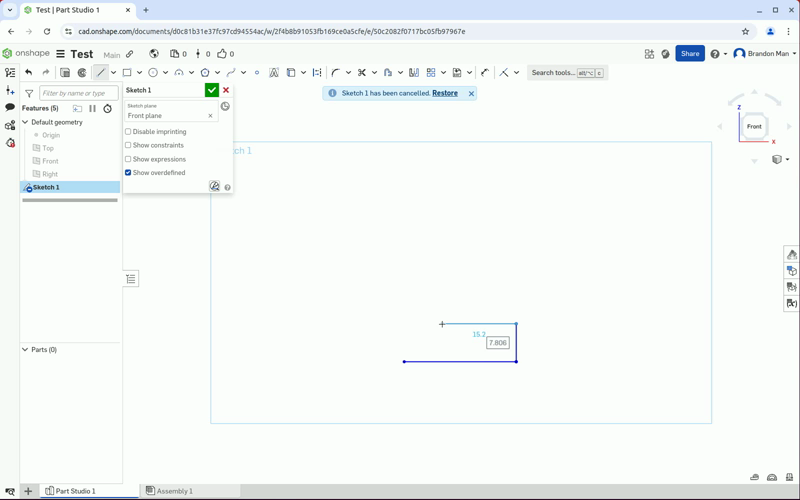
click(442, 323)
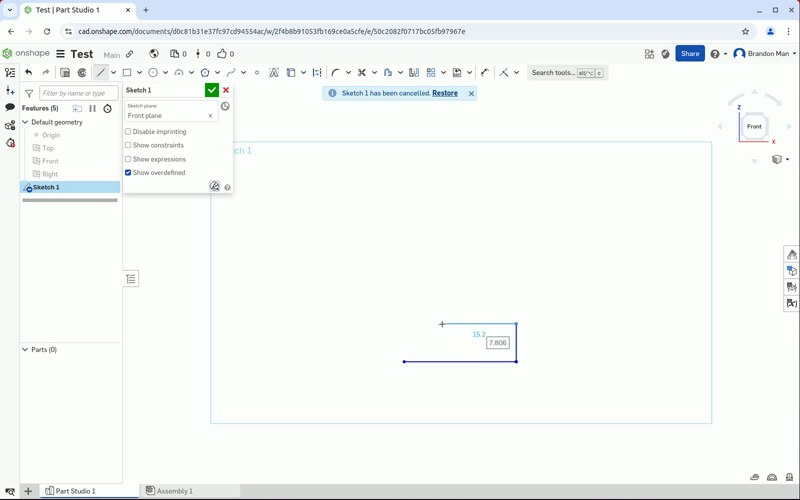
key_up(shift)
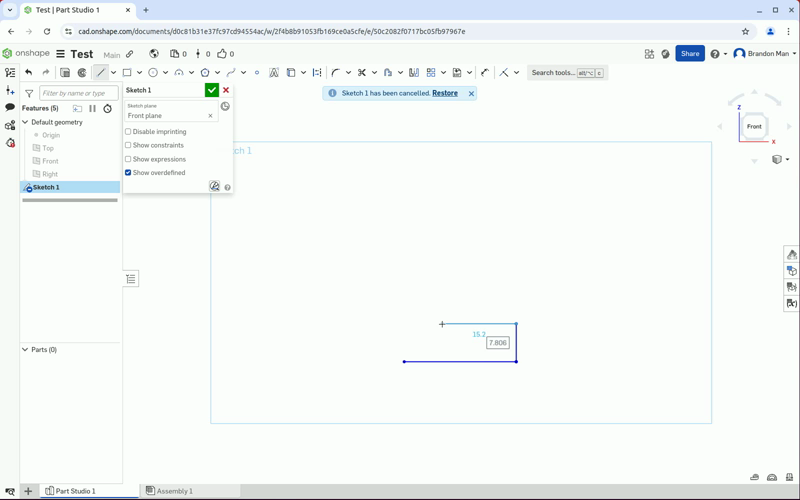
key_down(shift)
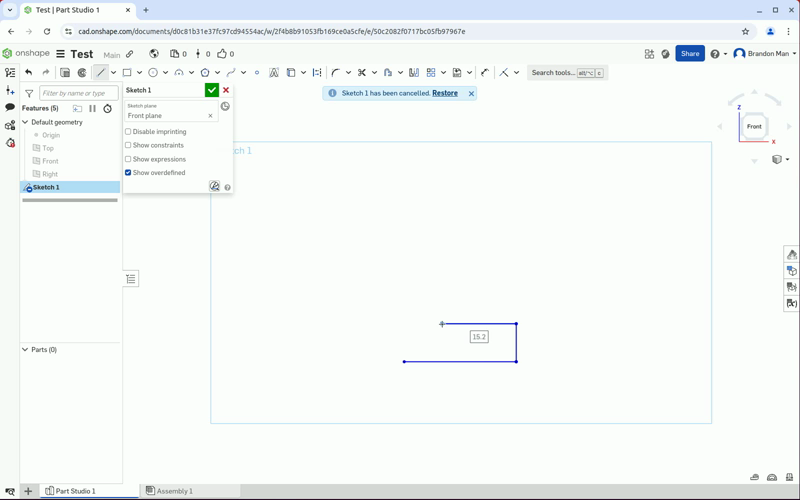
mouse_move(442, 211)
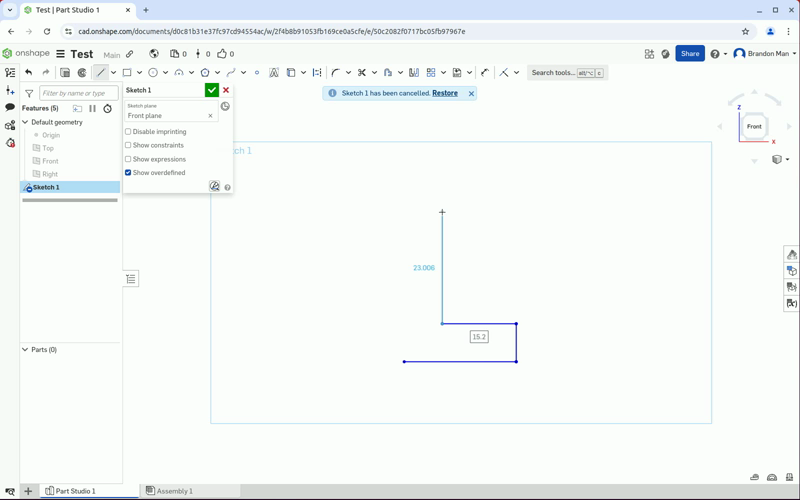
click(442, 211)
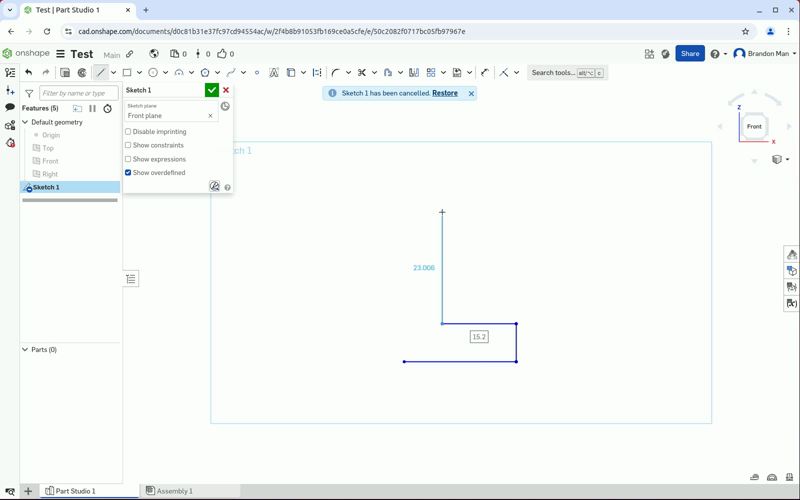
key_up(shift)
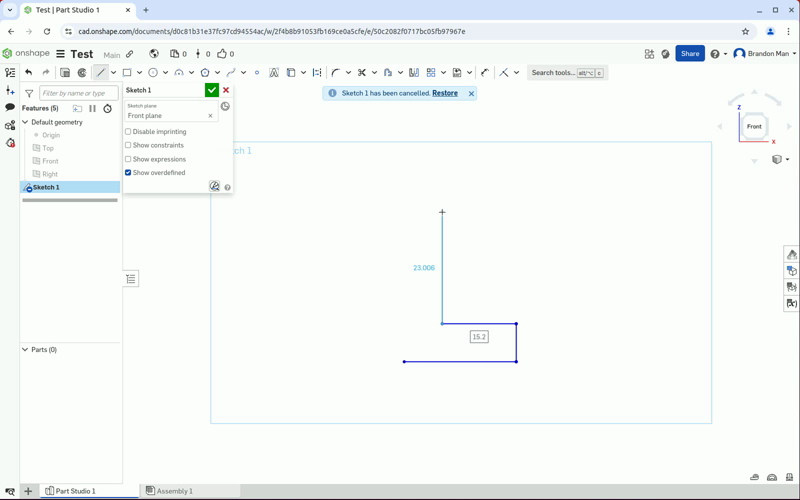
key_down(shift)
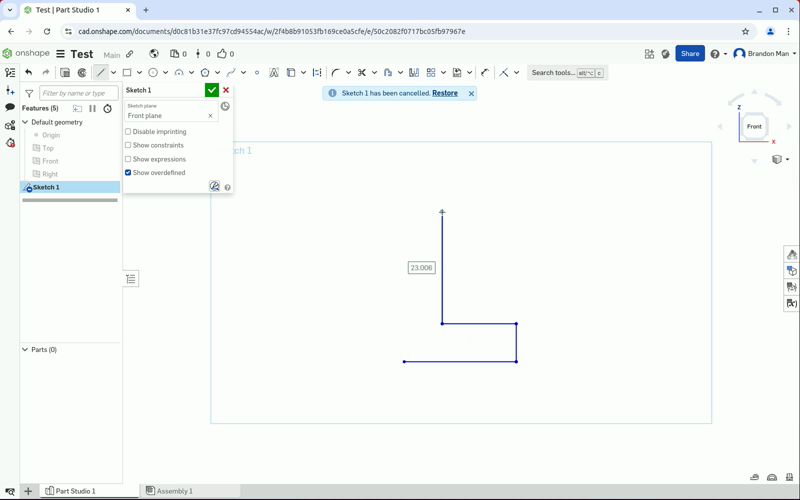
mouse_move(472, 211)
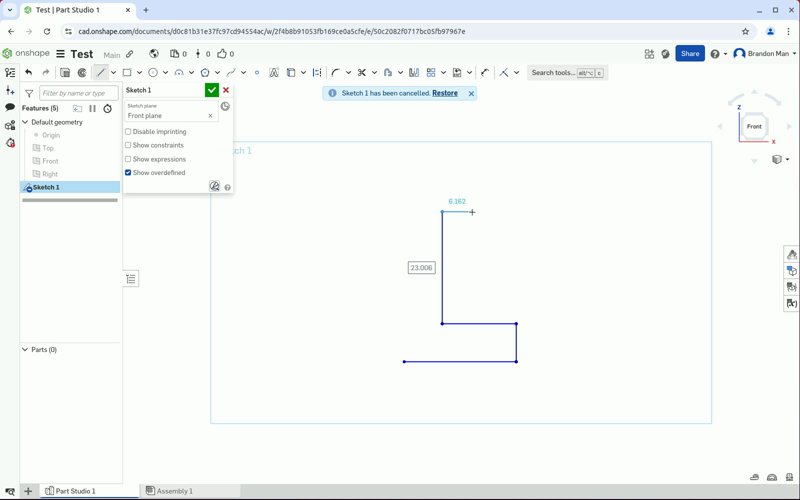
mouse_move(404, 211)
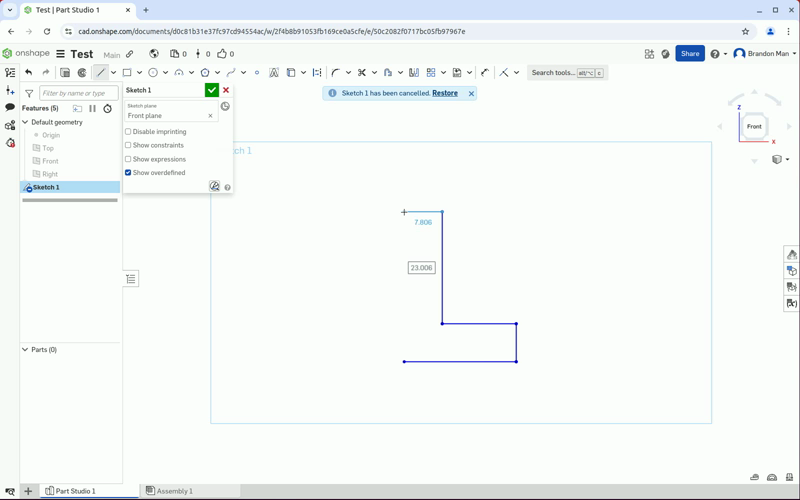
click(404, 211)
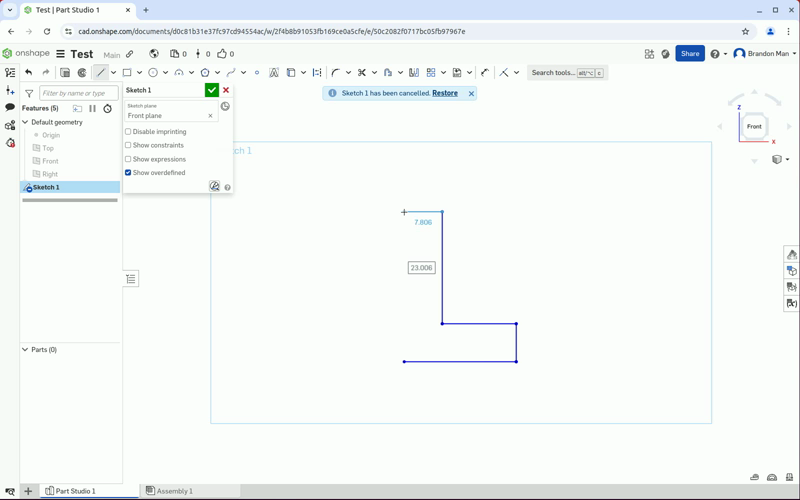
key_up(shift)
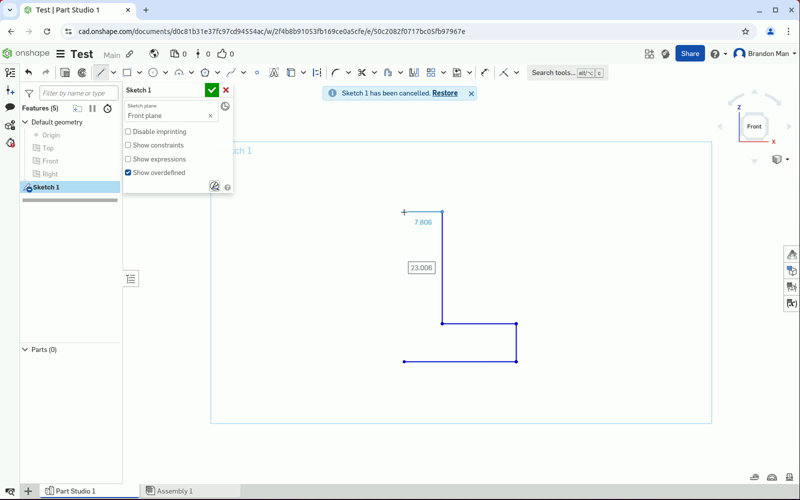
key_down(shift)
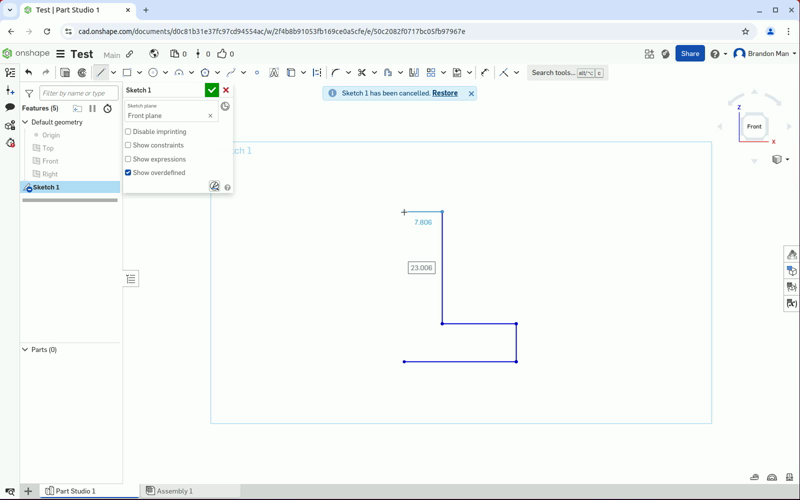
mouse_move(404, 361)
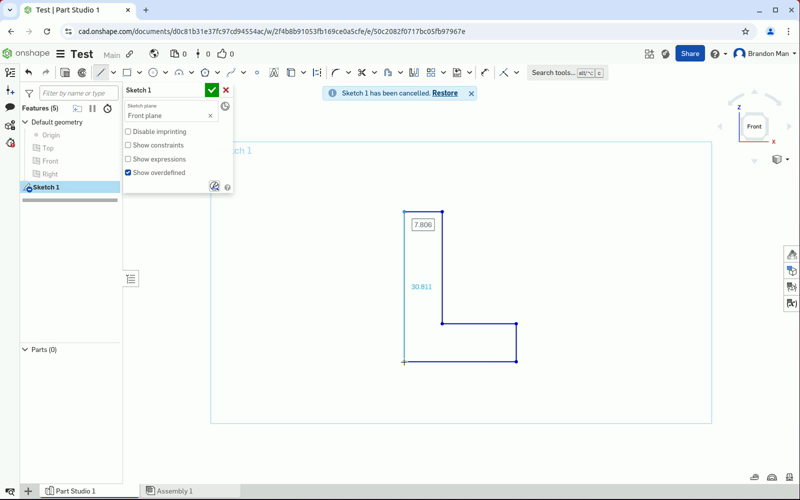
key_up(shift)
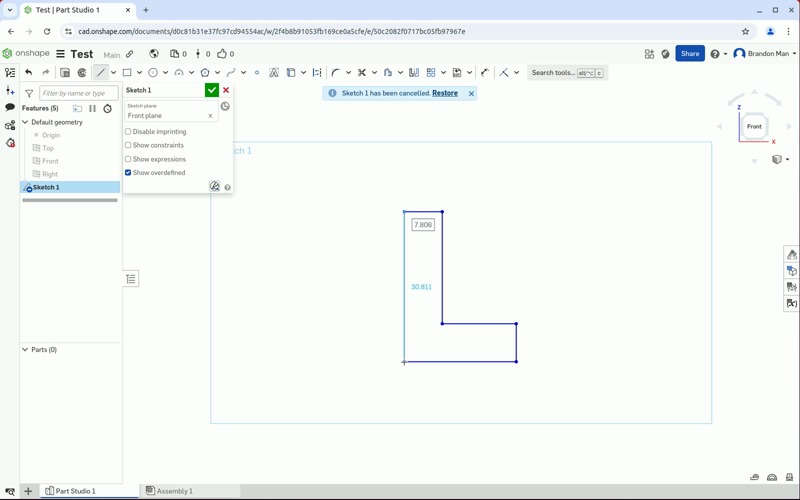
click(404, 361)
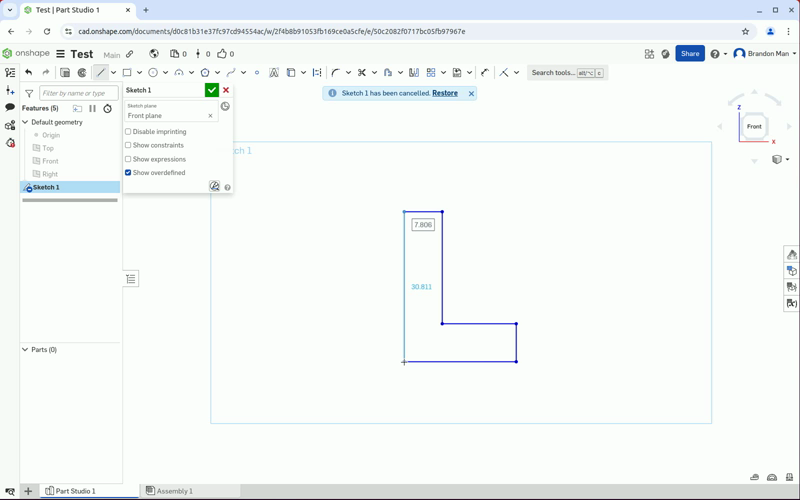
key(esc)
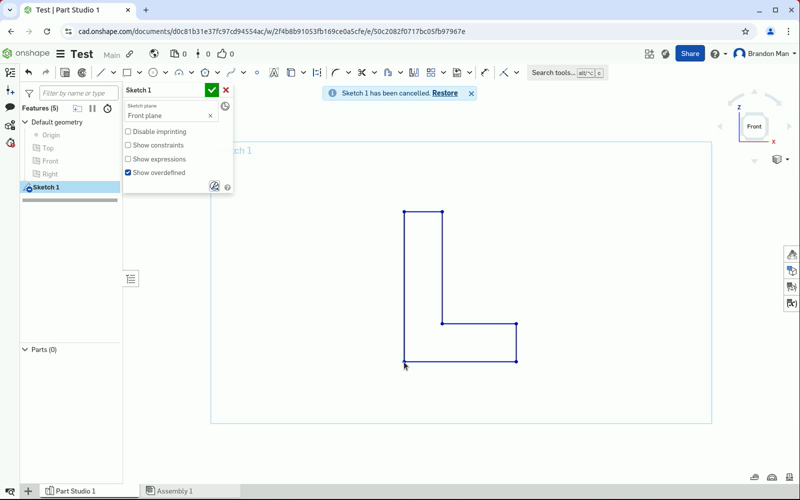
mouse_move(497, 336)
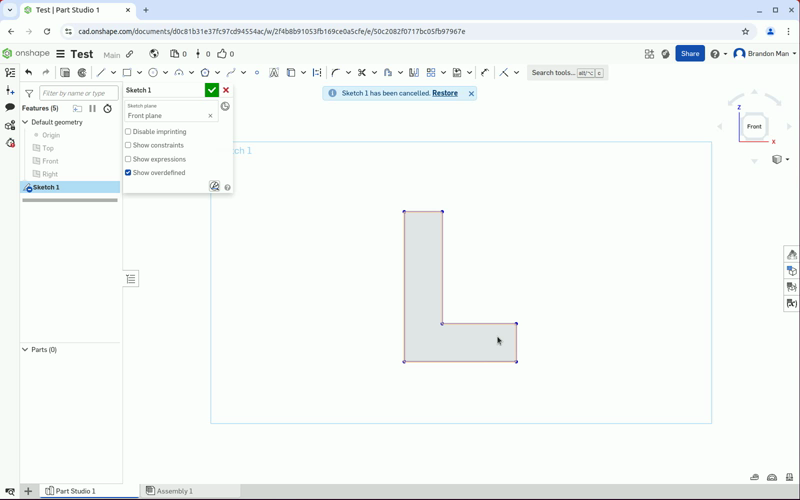
click(497, 336)
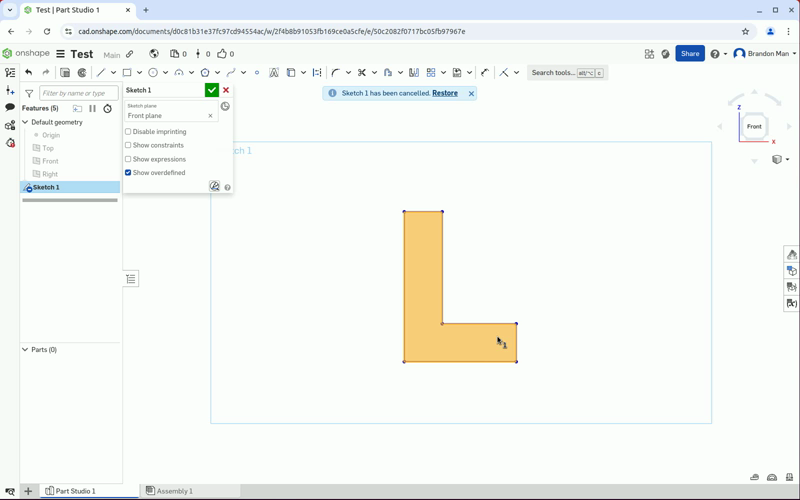
mouse_move(73, 352)
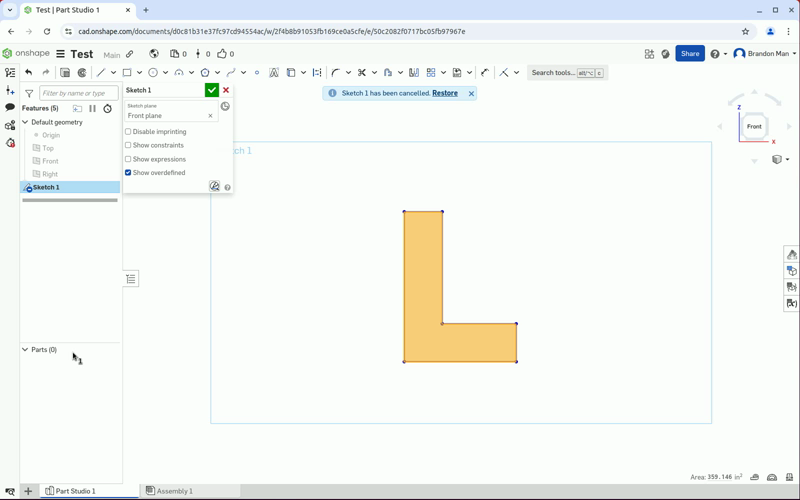
key(shift+y)
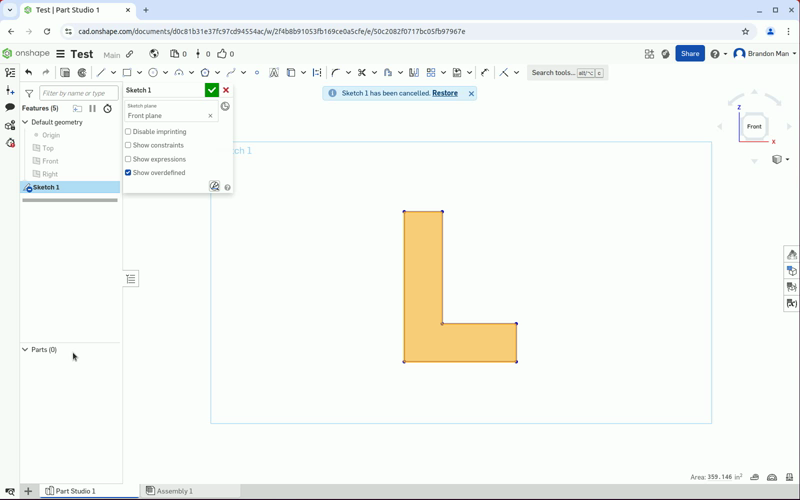
key(shift+e)
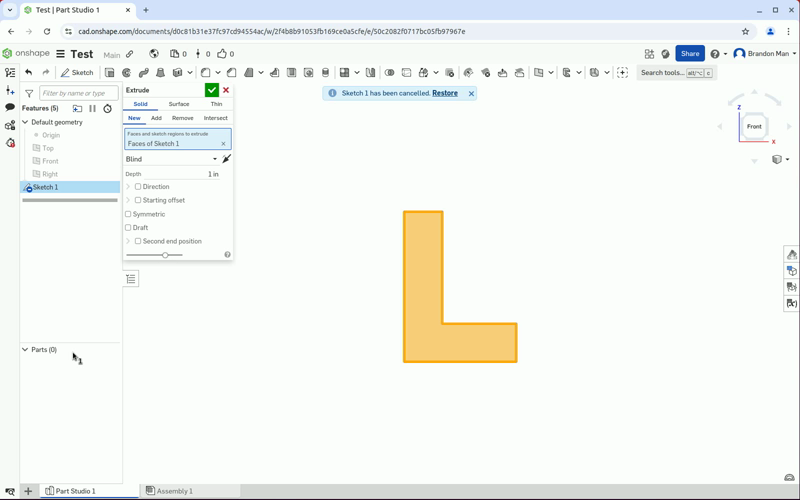
mouse_move(143, 106)
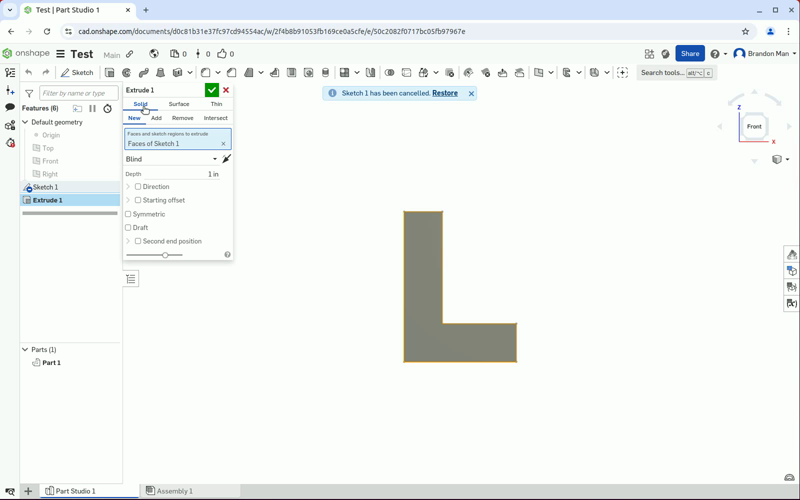
click(143, 106)
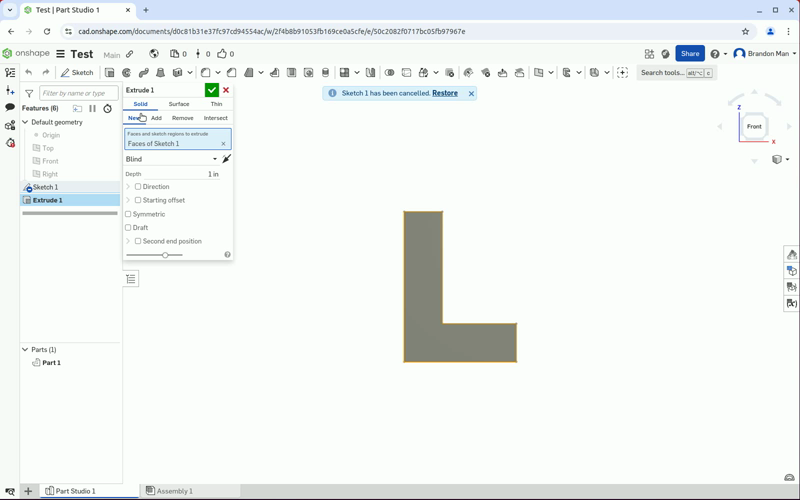
mouse_move(137, 120)
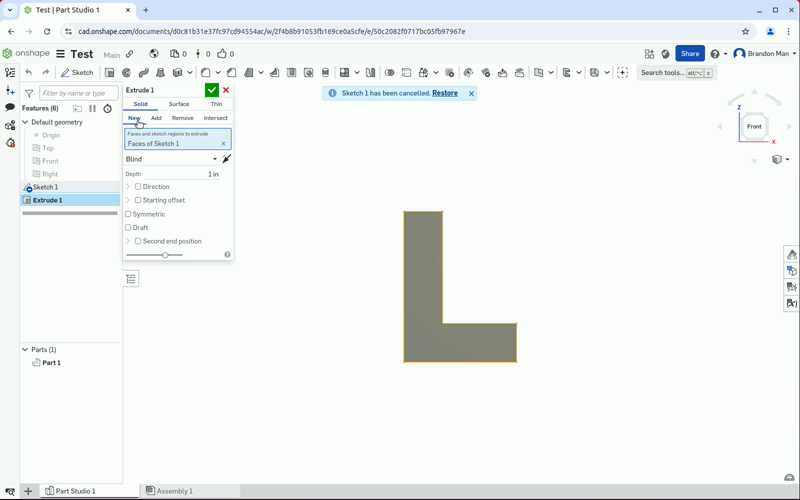
click(137, 120)
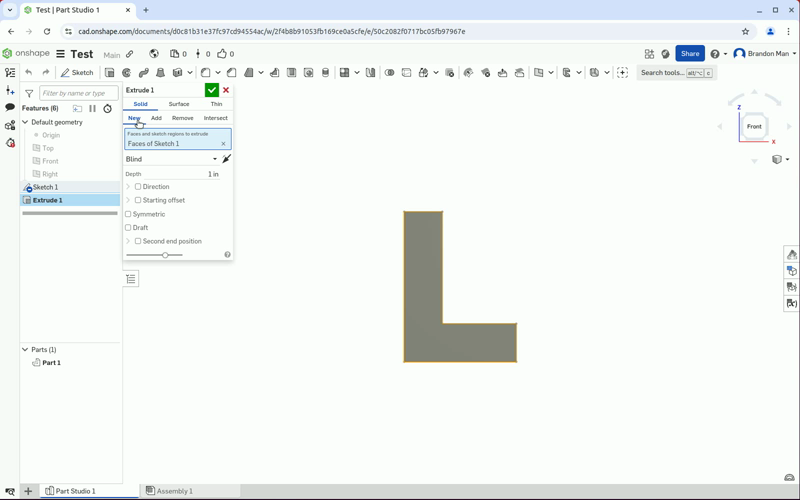
key(tab, 4)
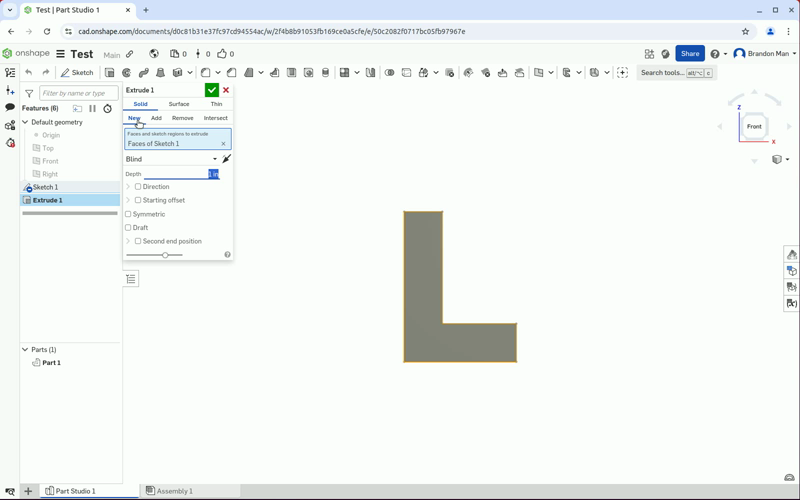
text(23.108)
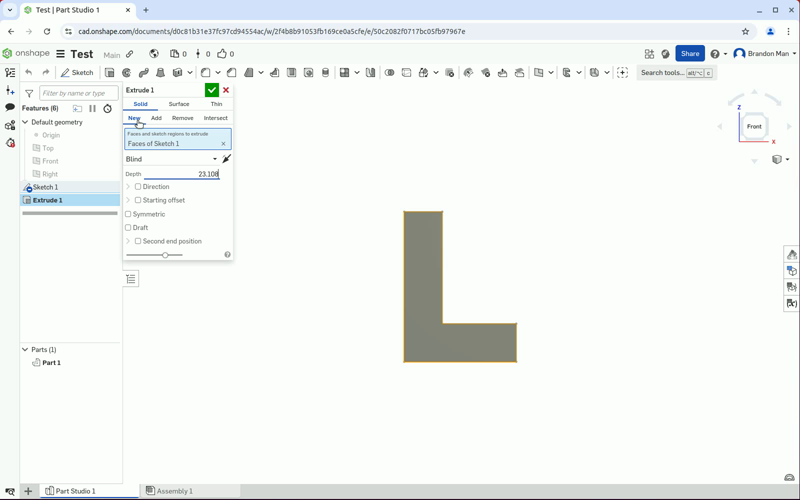
key(enter)
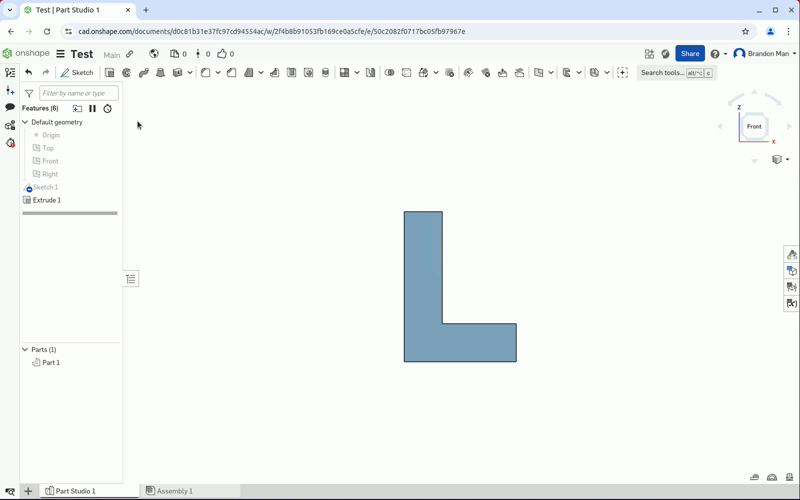
key(shift+h)
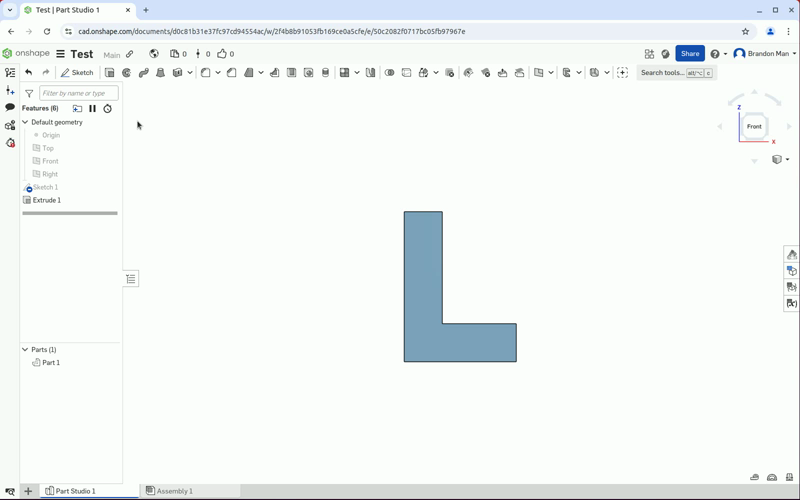
key(shift+h)
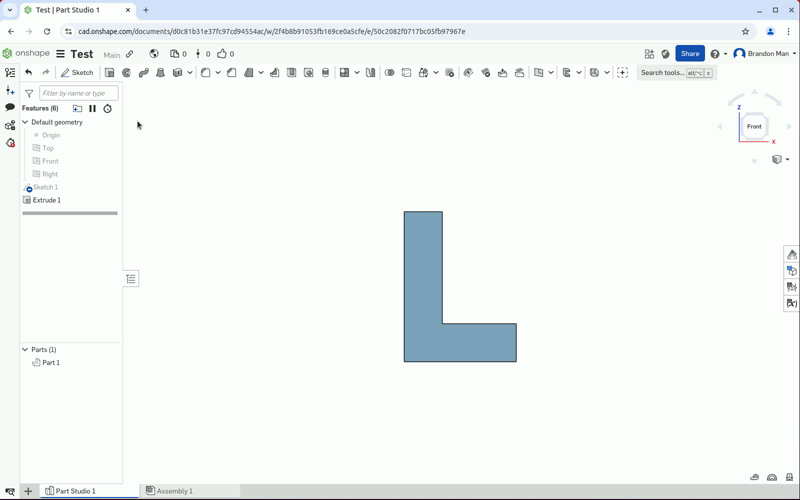
mouse_move(73, 189)
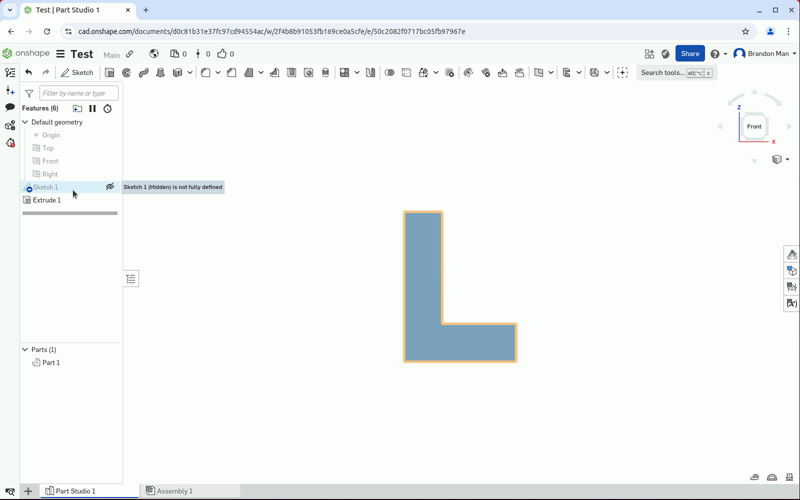
click(73, 189)
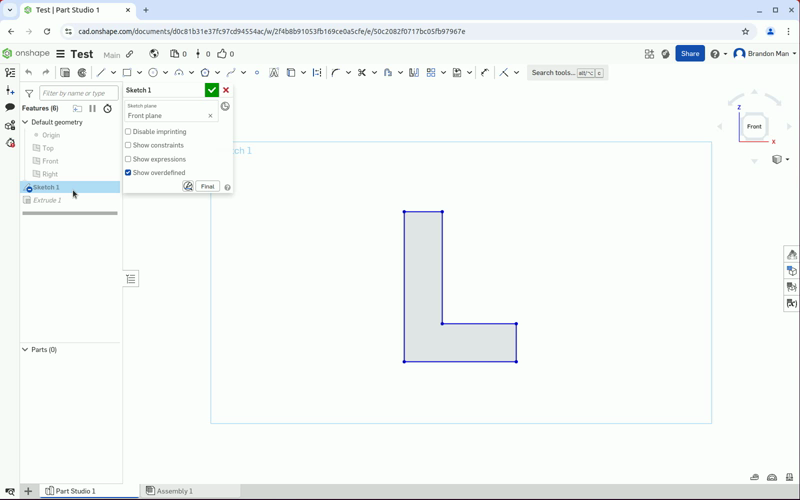
mouse_move(229, 92)
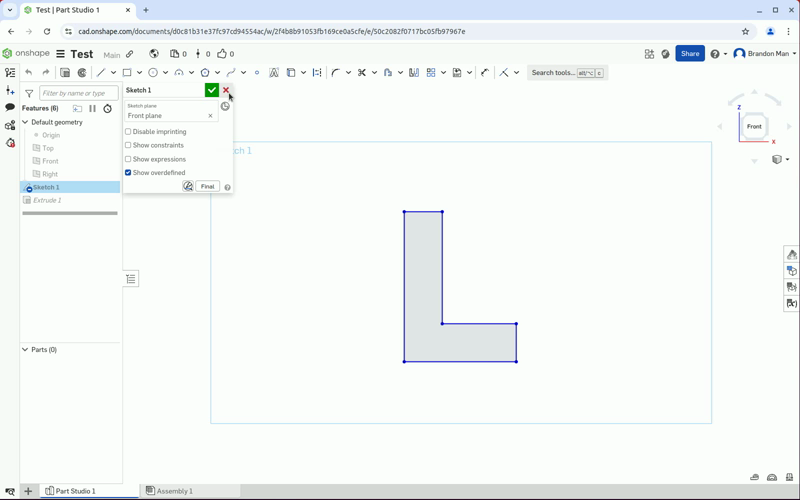
click(229, 92)
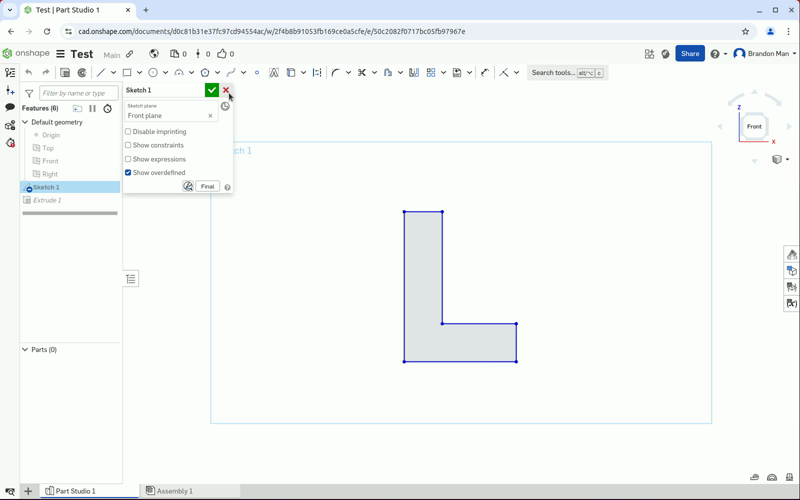
key(shift+s)
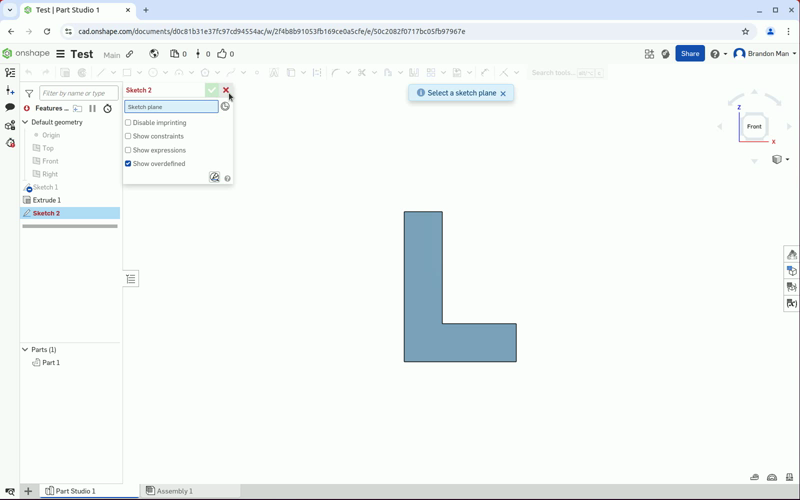
mouse_move(73, 163)
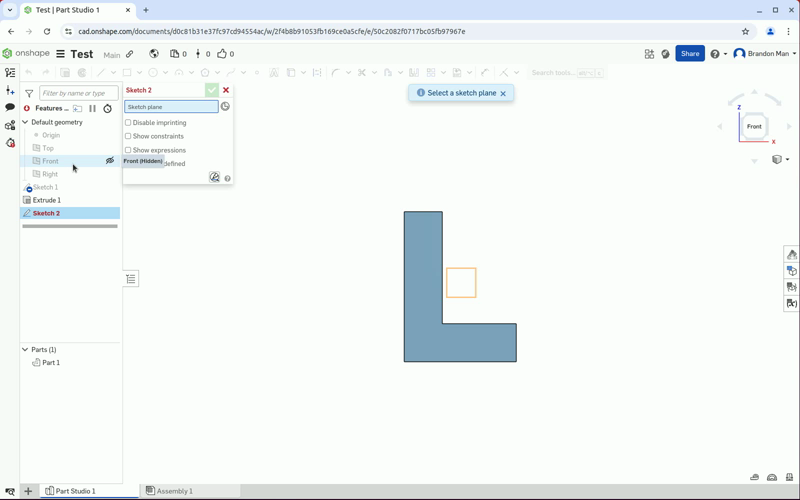
click(73, 163)
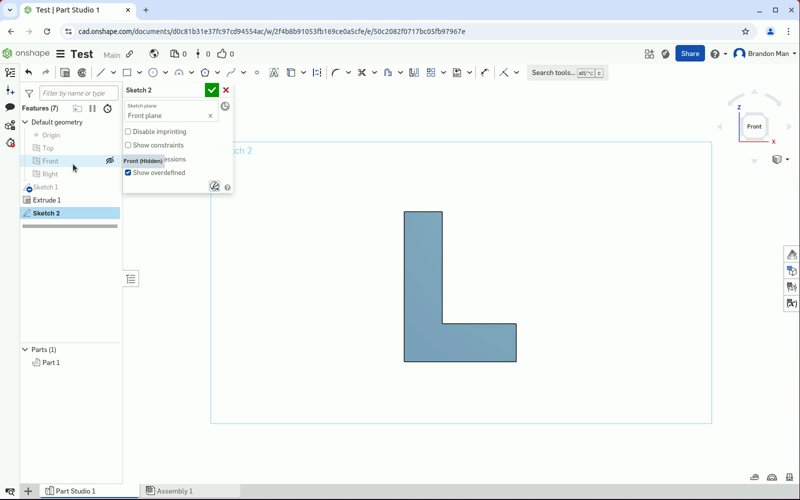
mouse_move(73, 352)
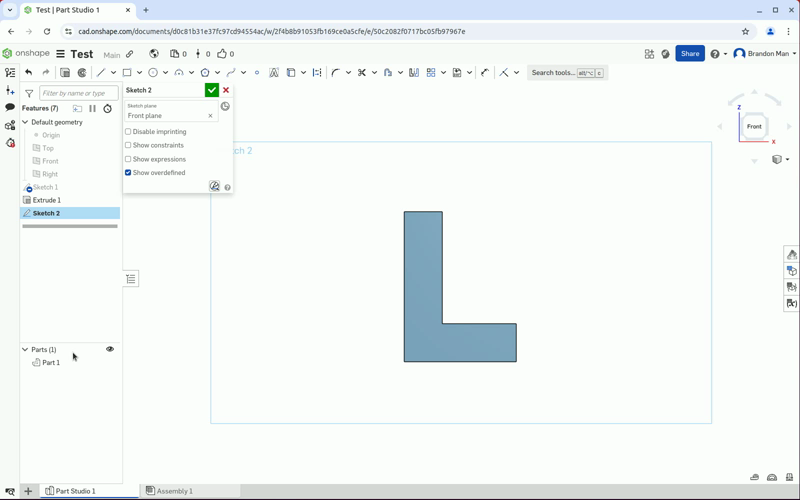
key(y)
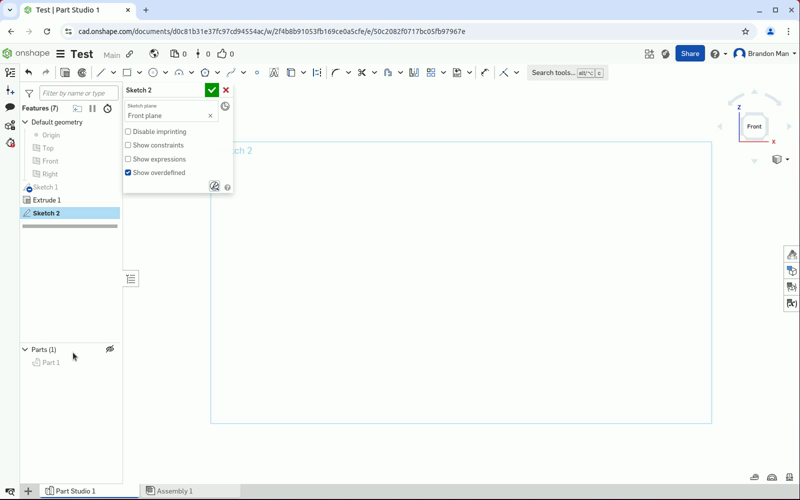
key(l)
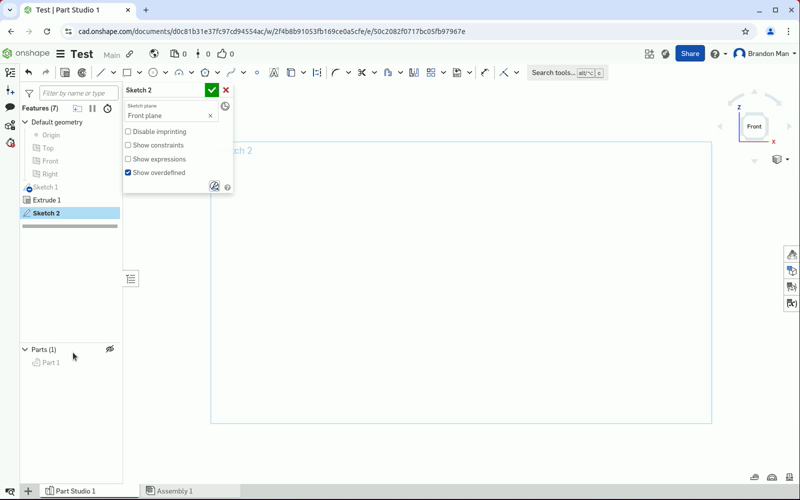
key_down(shift)
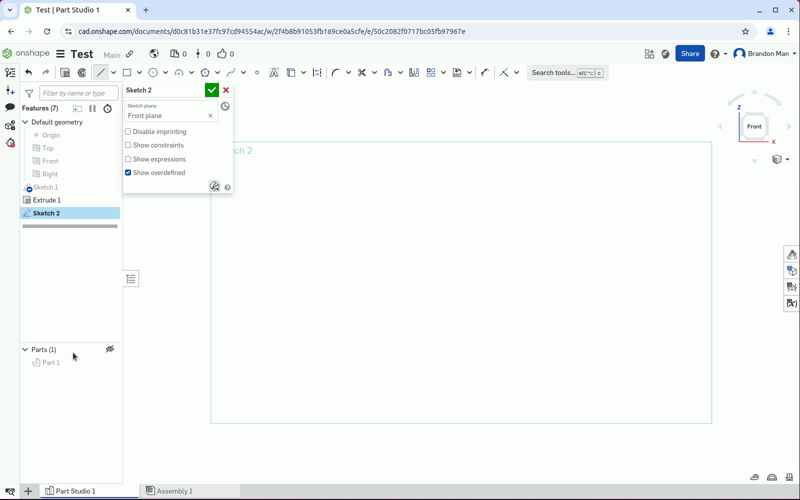
mouse_move(441, 324)
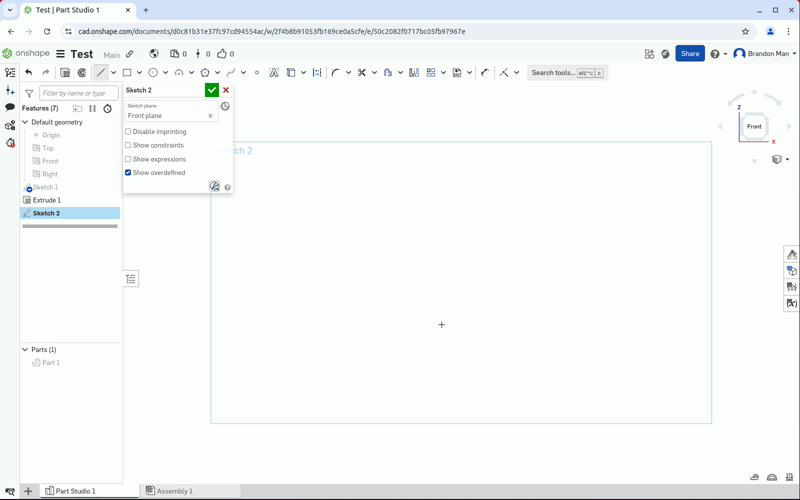
click(441, 324)
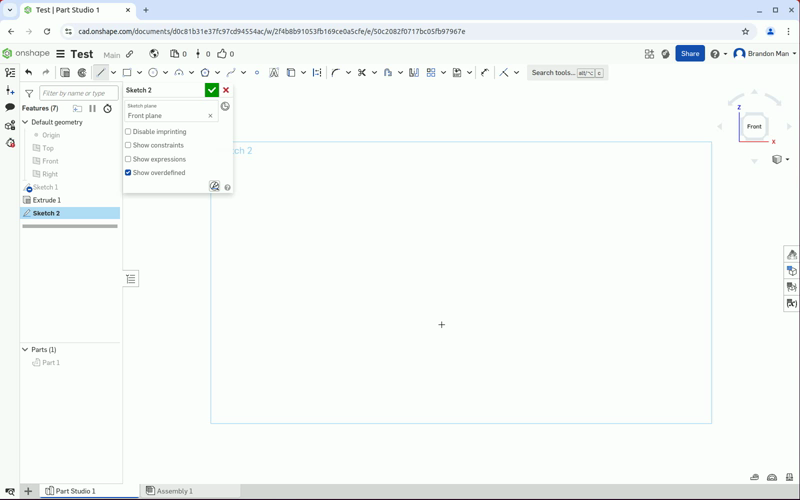
key_up(shift)
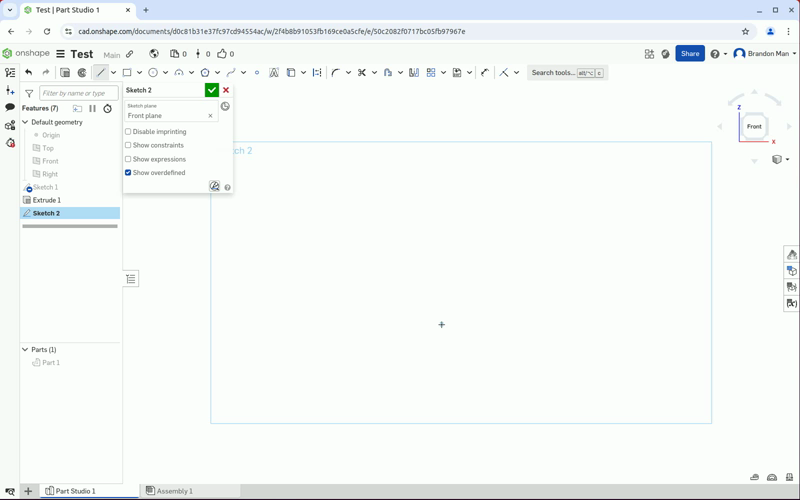
key_down(shift)
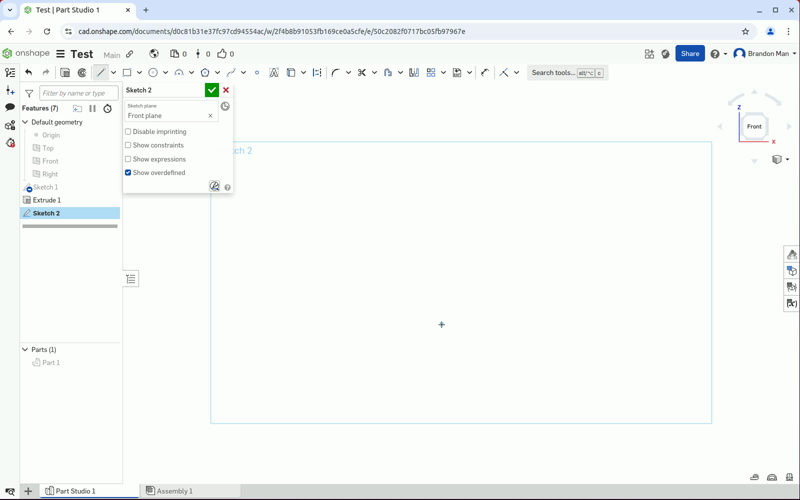
mouse_move(517, 324)
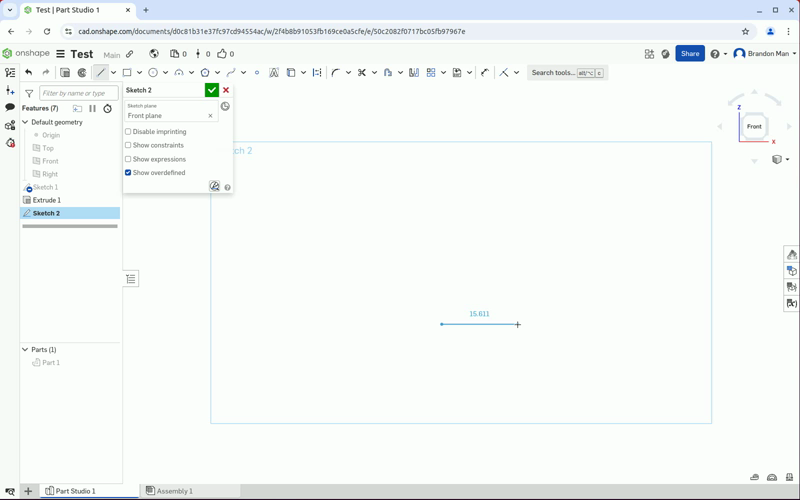
click(517, 324)
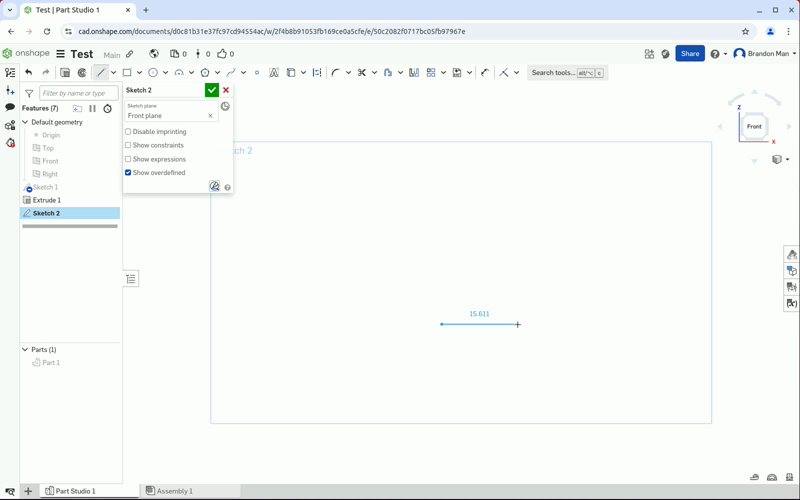
key_up(shift)
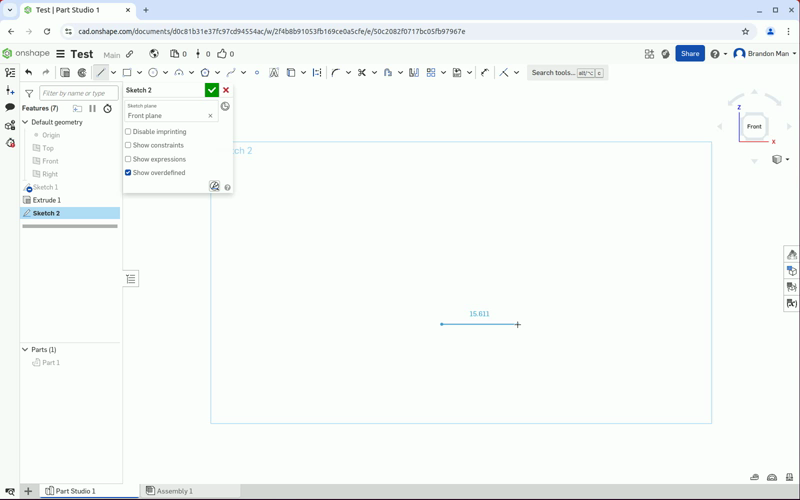
key_down(shift)
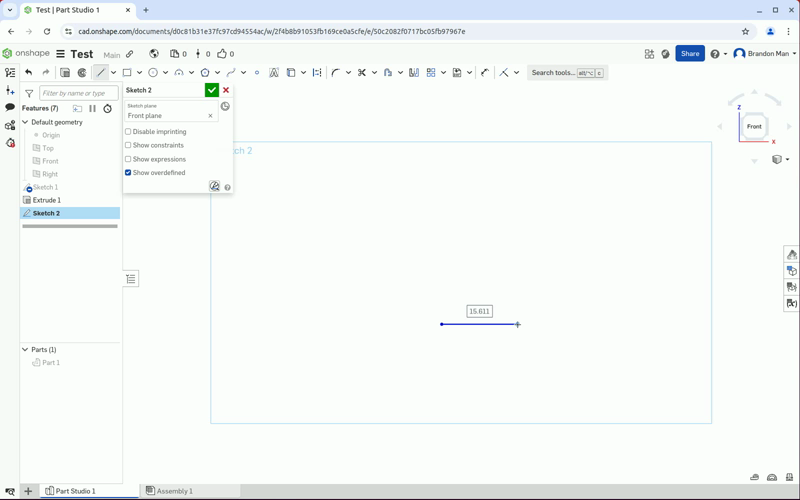
mouse_move(441, 248)
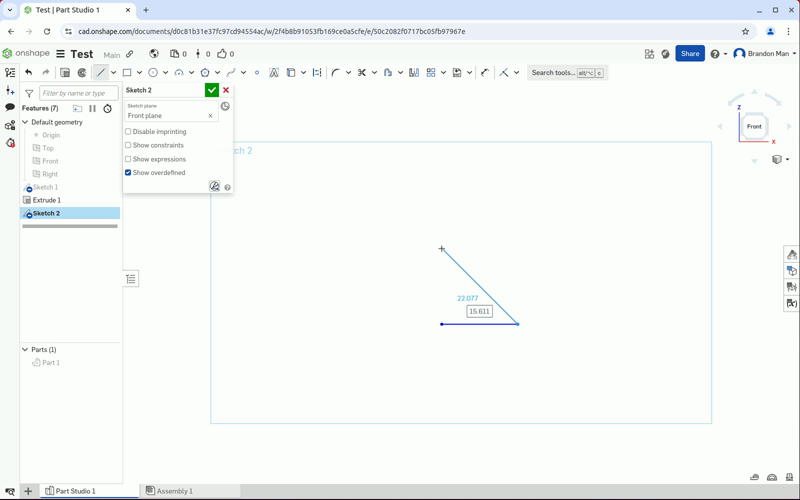
click(441, 248)
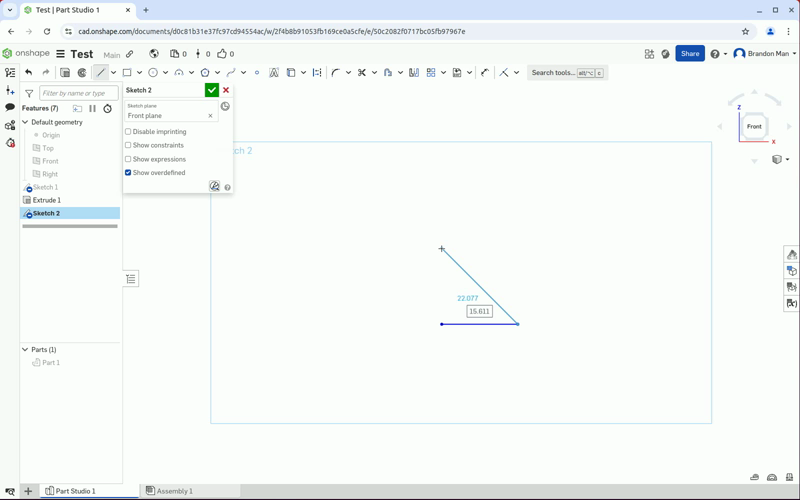
key_up(shift)
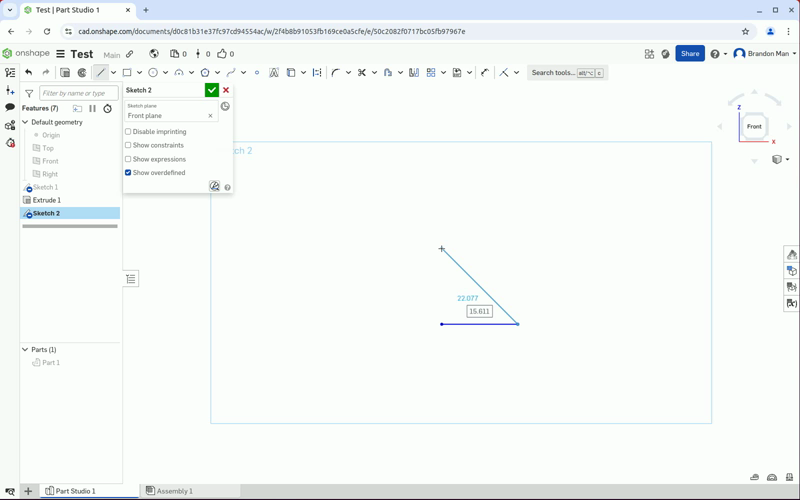
key_down(shift)
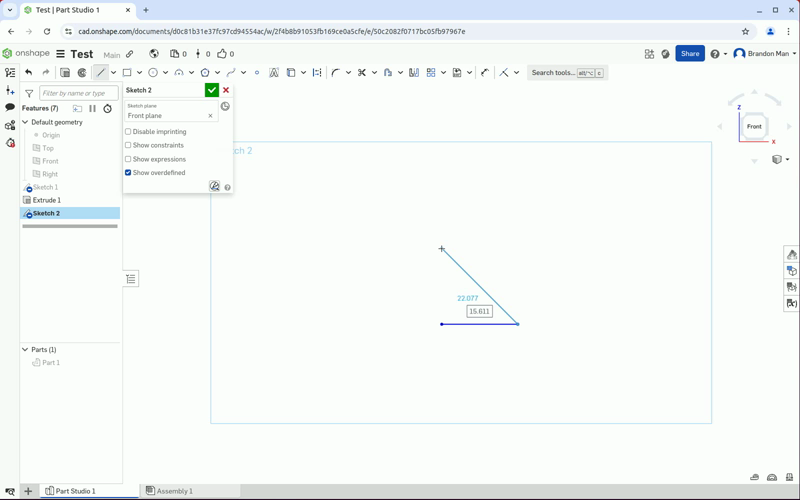
mouse_move(441, 324)
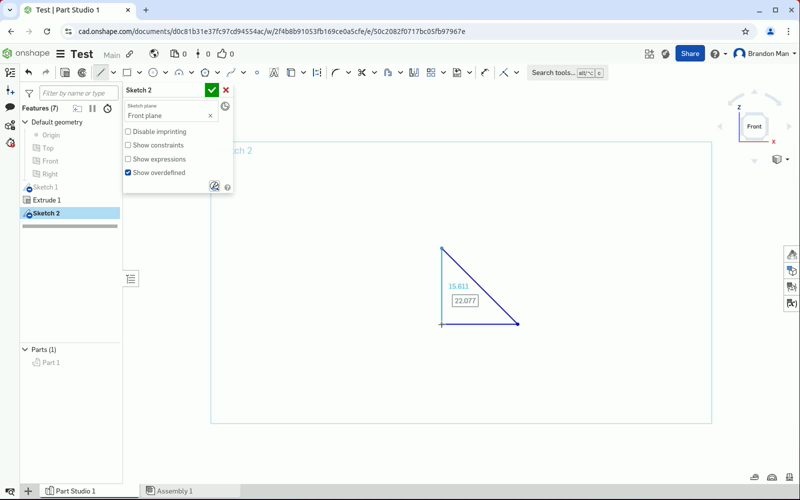
key_up(shift)
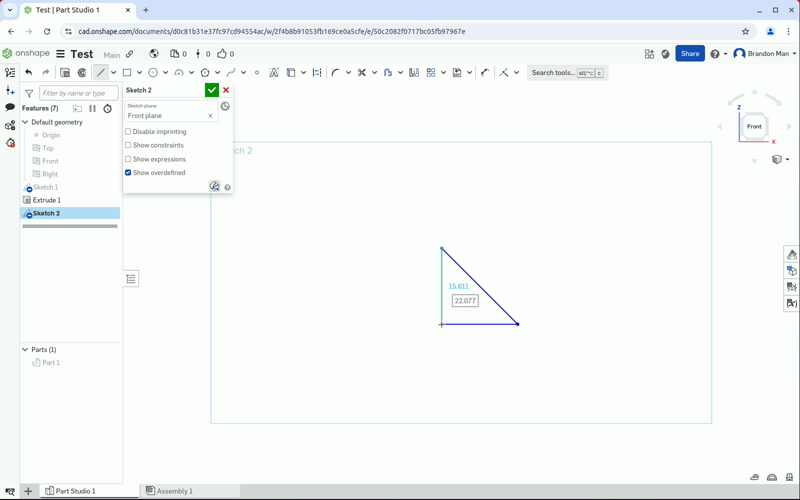
click(441, 324)
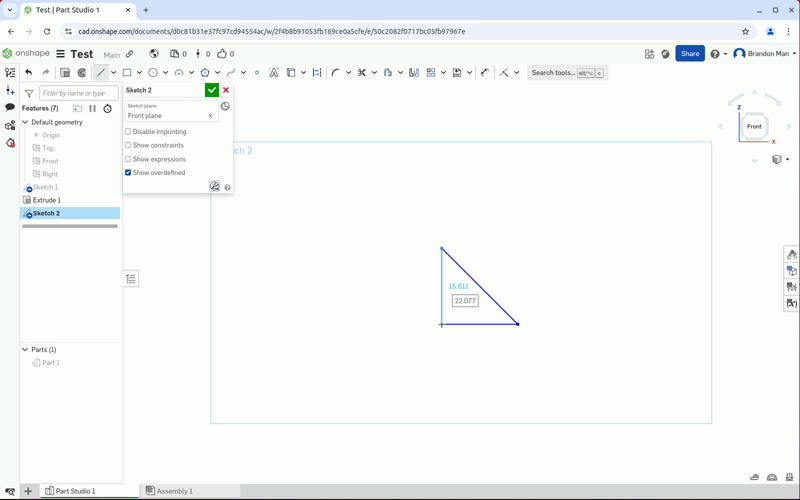
key(esc)
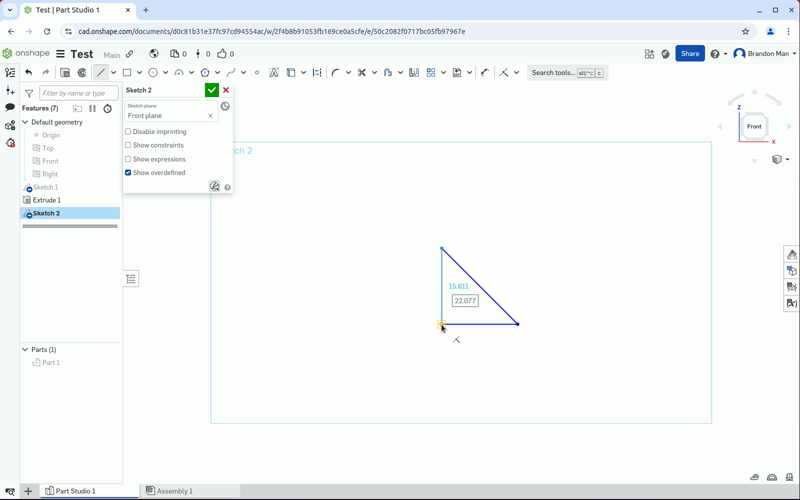
mouse_move(445, 265)
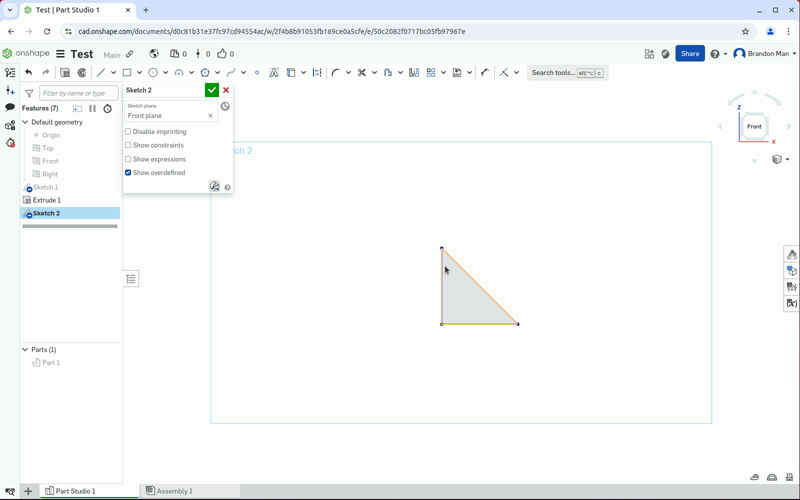
click(445, 265)
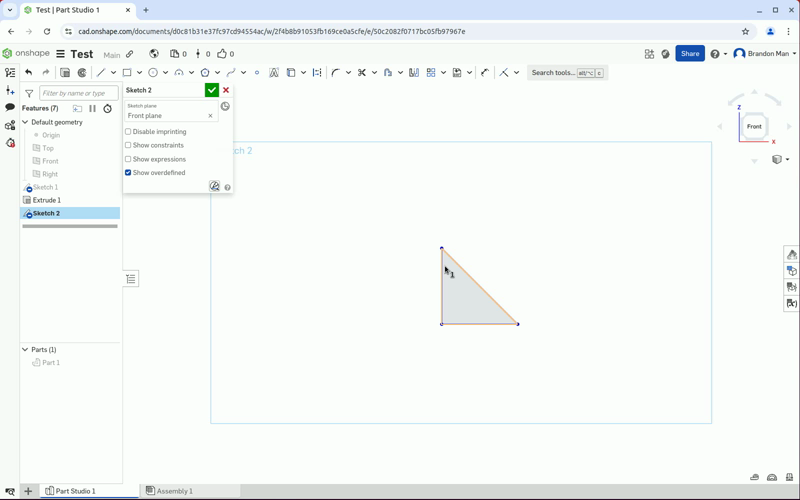
mouse_move(73, 352)
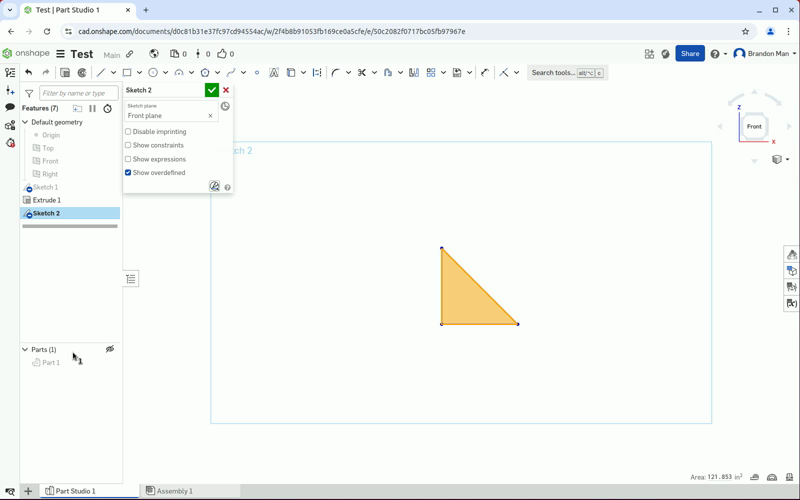
key(shift+y)
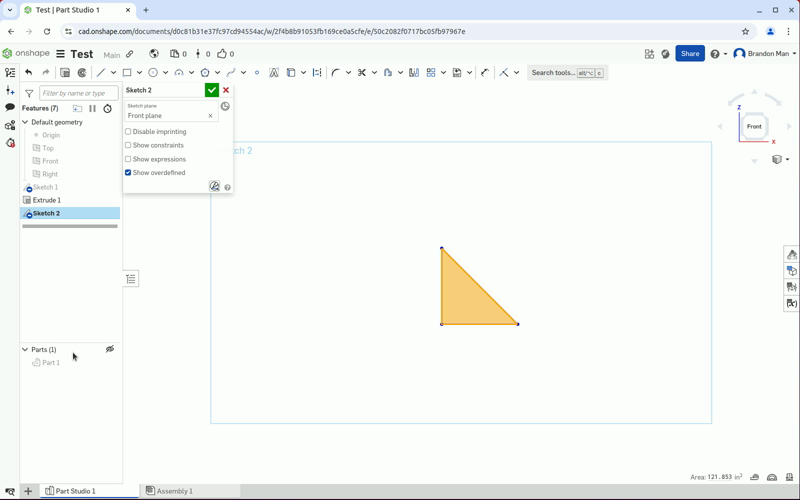
key(shift+e)
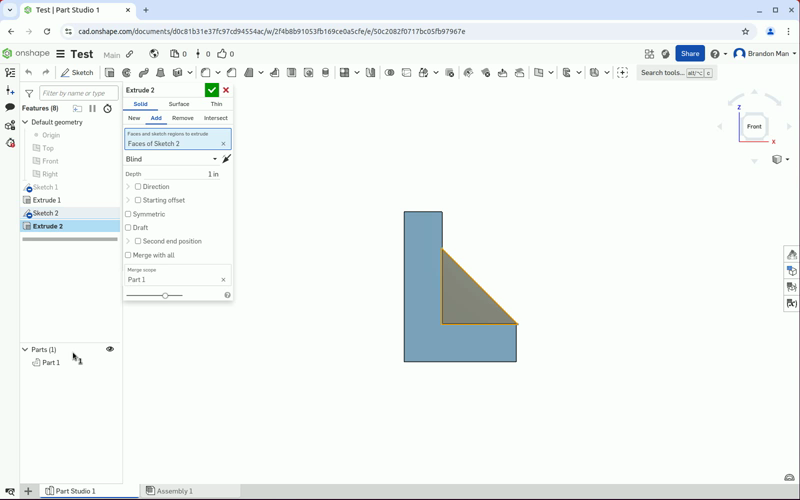
mouse_move(143, 106)
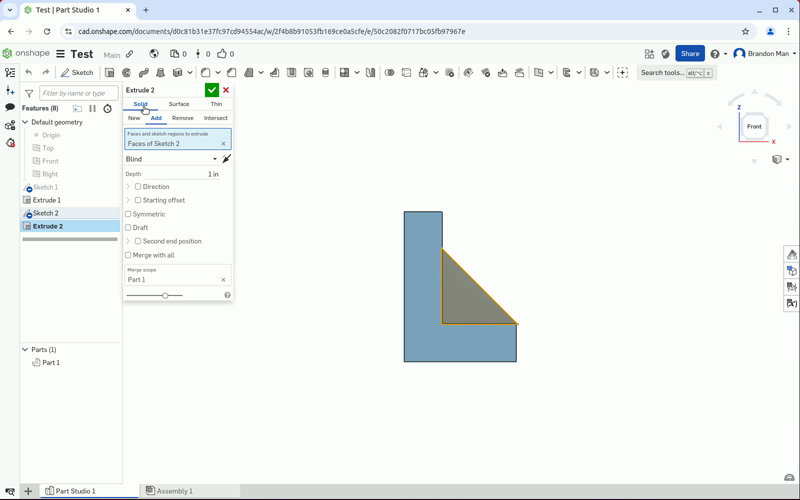
click(143, 106)
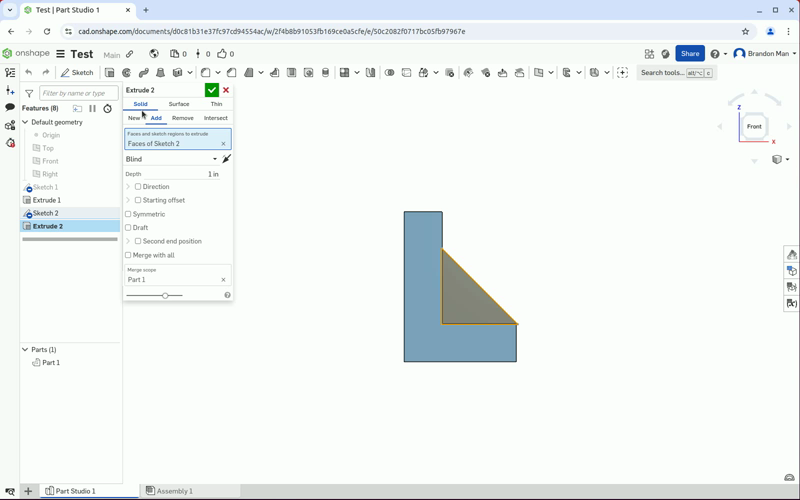
mouse_move(137, 120)
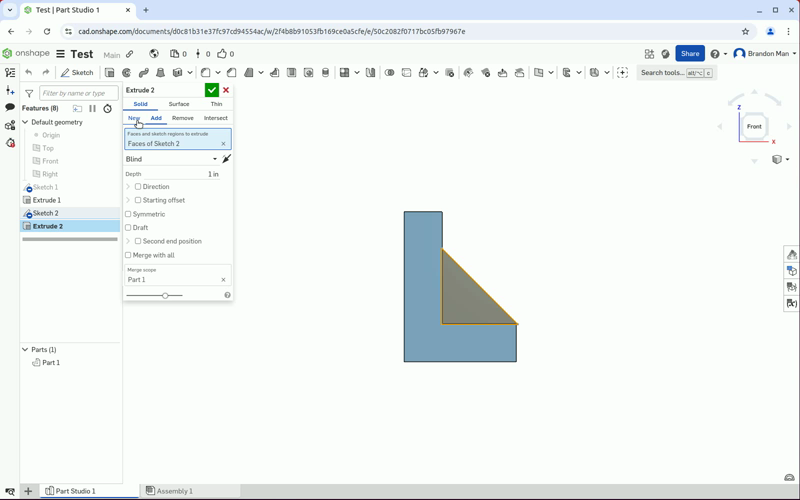
click(137, 120)
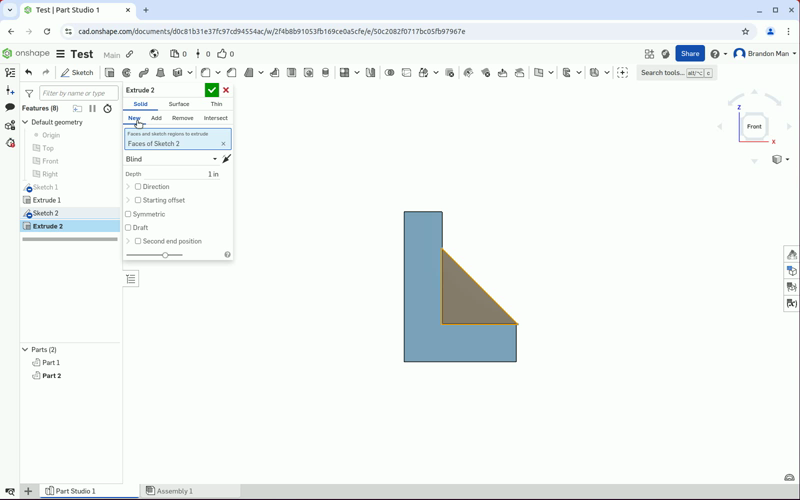
key(tab, 4)
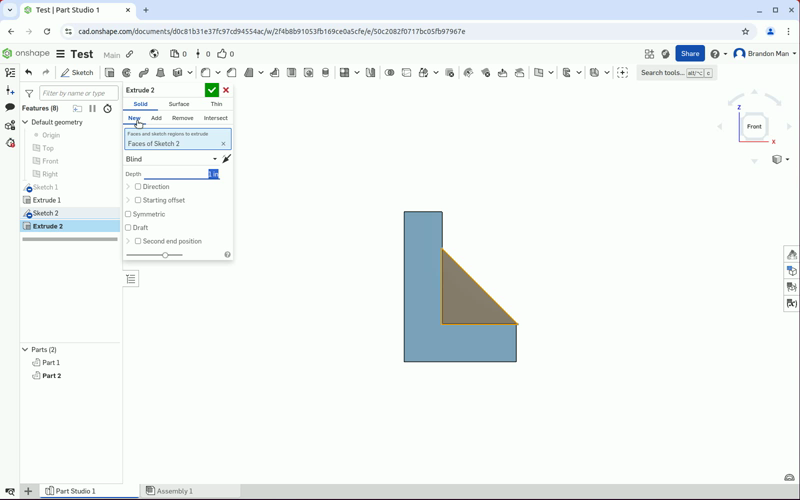
text(11.554)
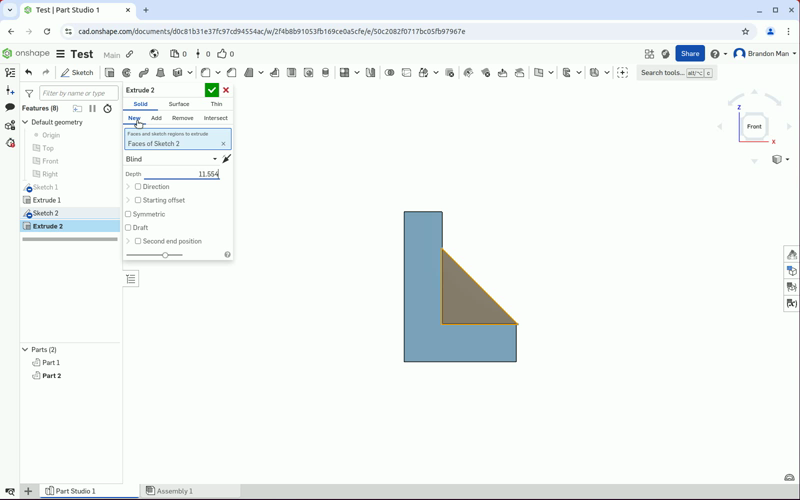
key(enter)
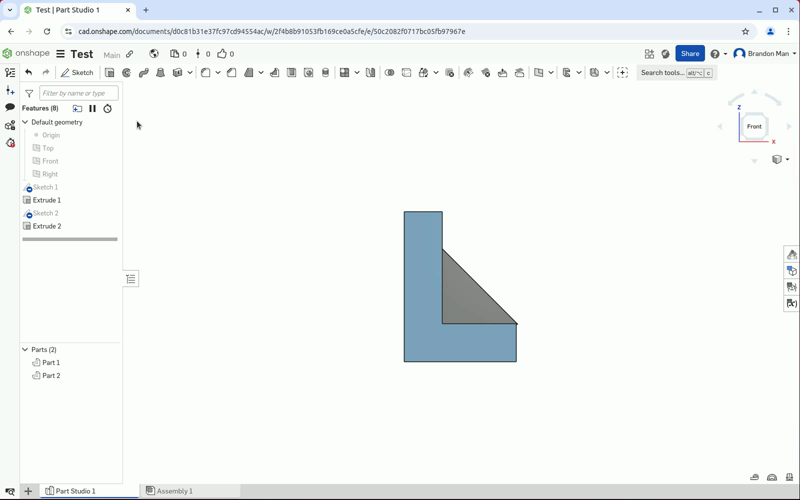
key(shift+h)
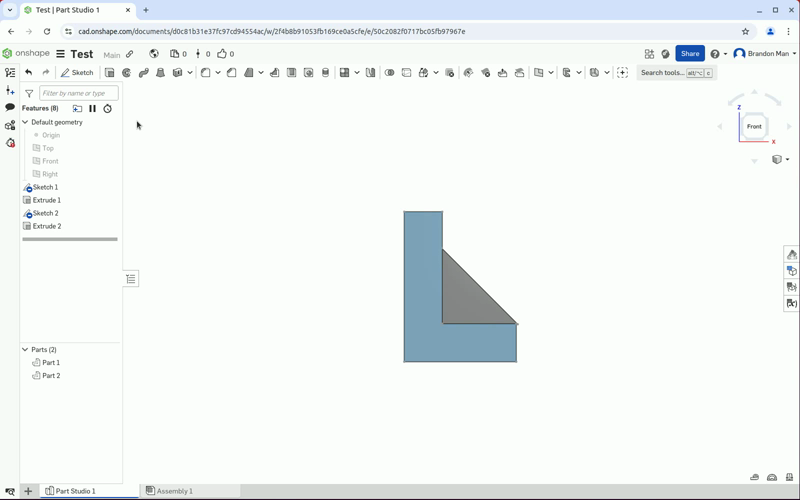
key(shift+h)
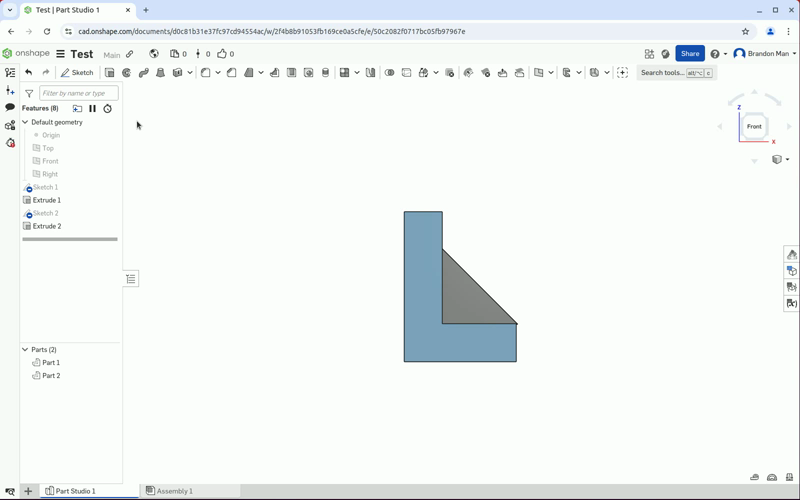
mouse_move(73, 189)
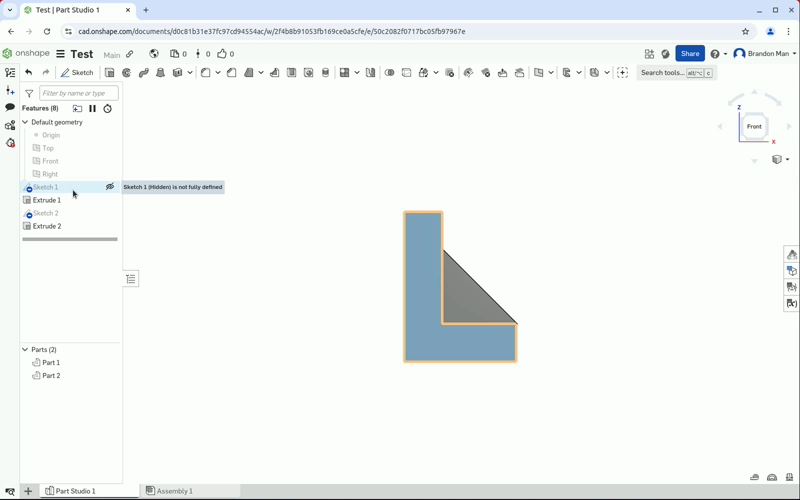
click(73, 189)
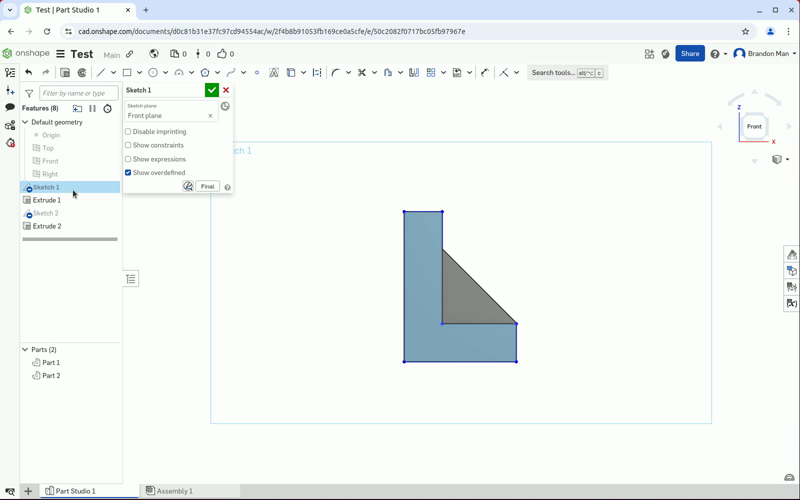
mouse_move(229, 92)
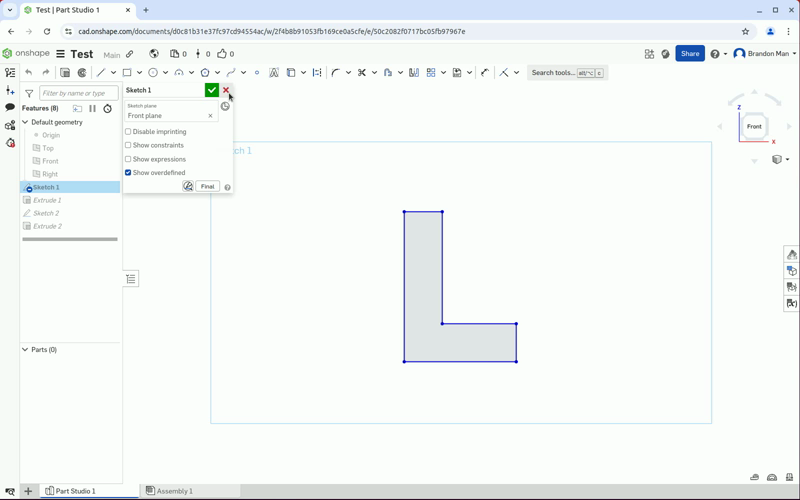
click(229, 92)
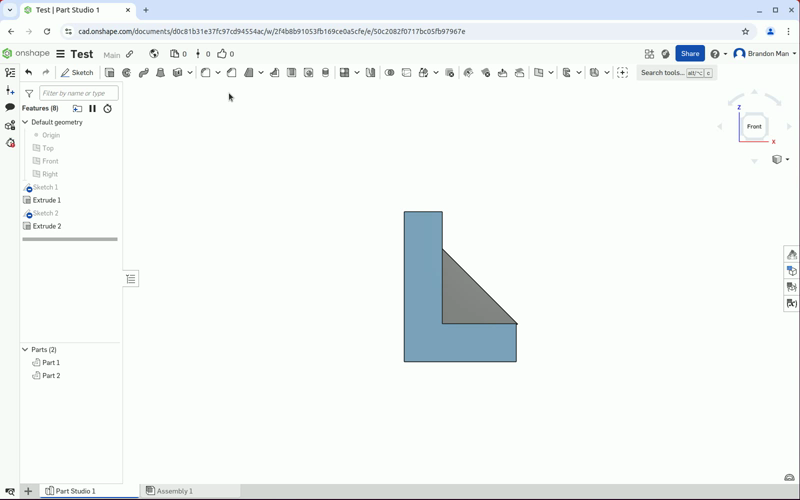
mouse_move(73, 352)
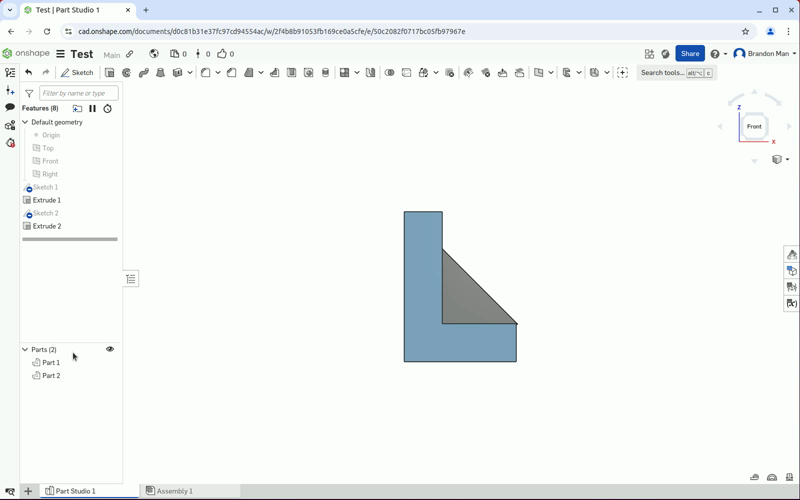
key(y)
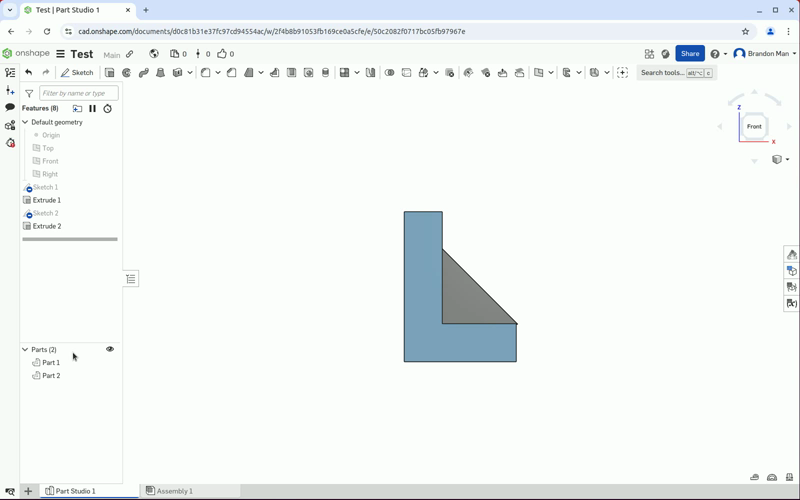
key(shift+p)
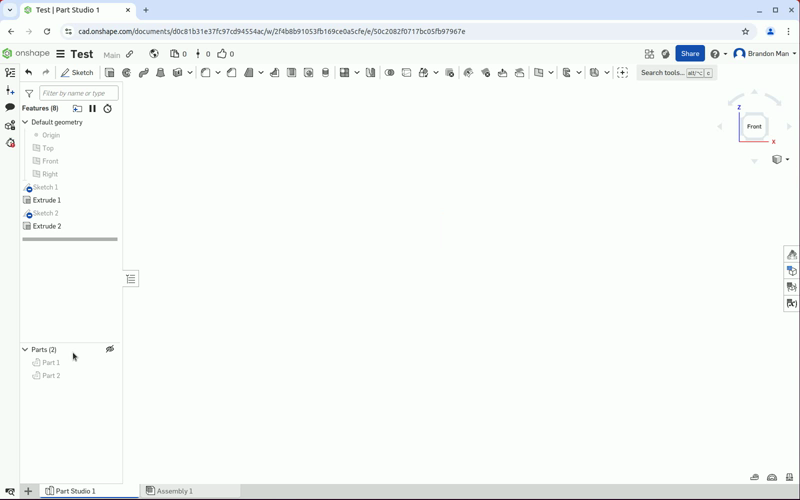
key(space)
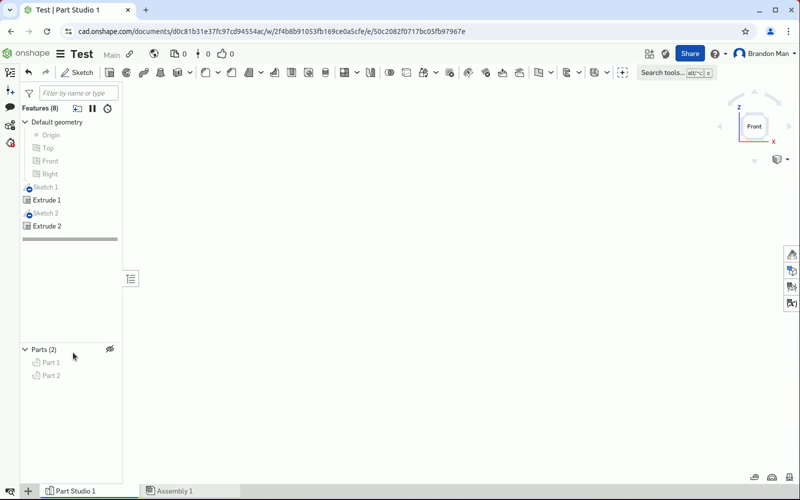
key_down(shift)
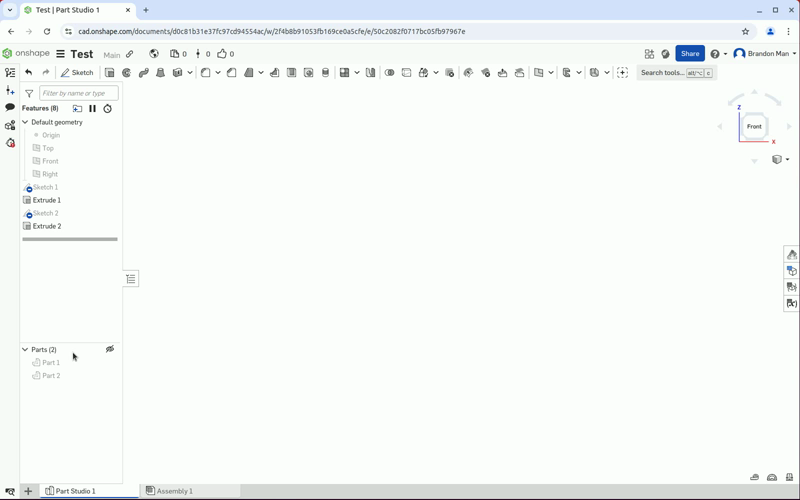
key(down)
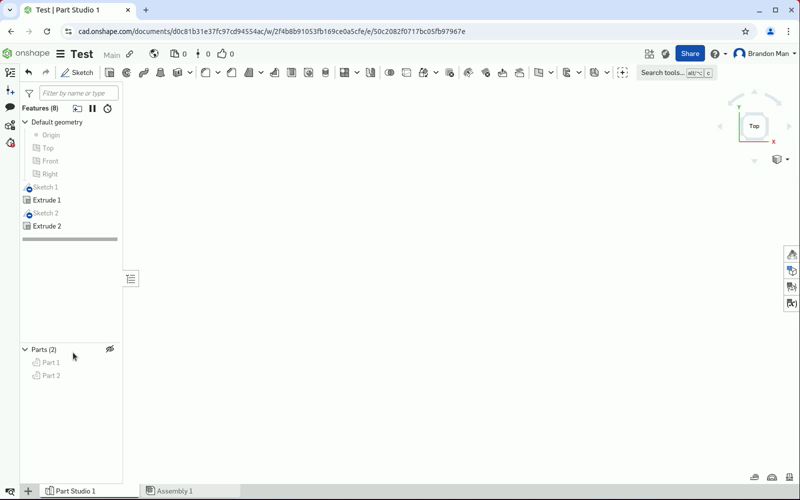
key_up(shift)
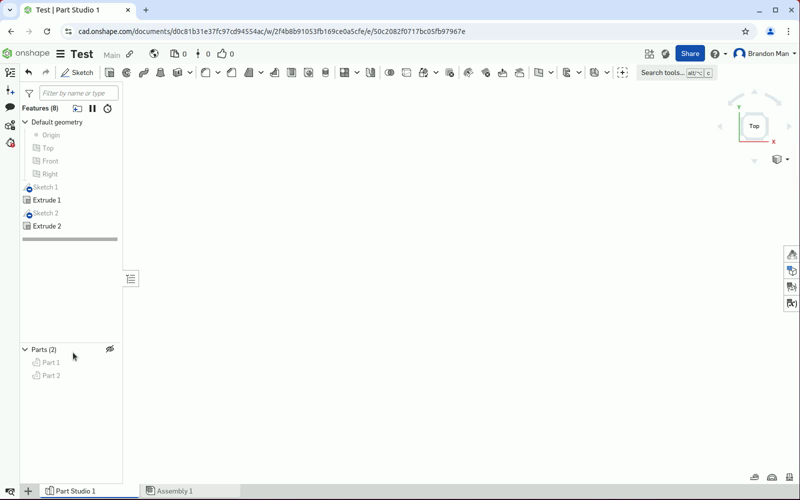
mouse_move(73, 352)
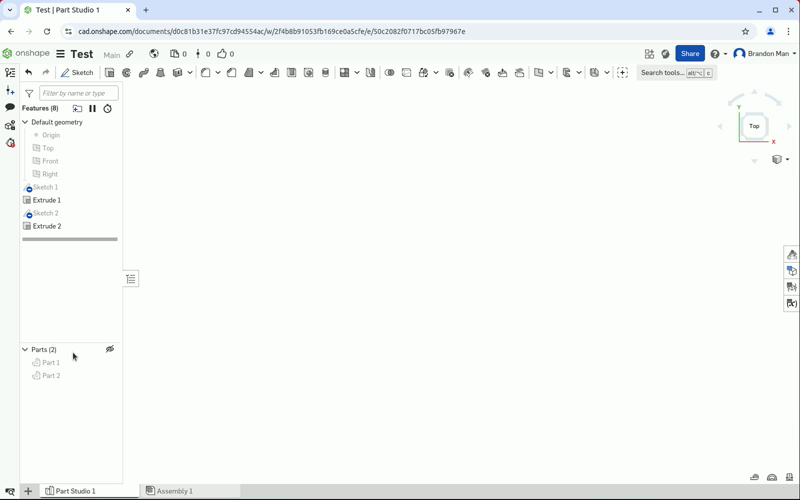
key(shift+y)
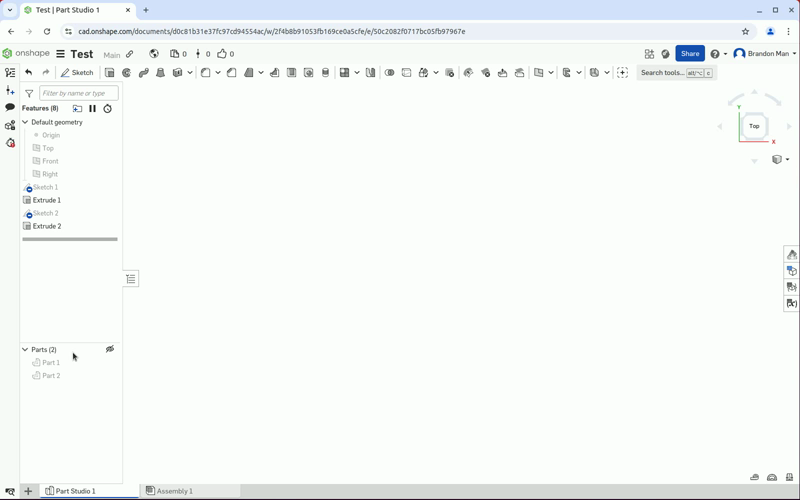
key(shift+s)
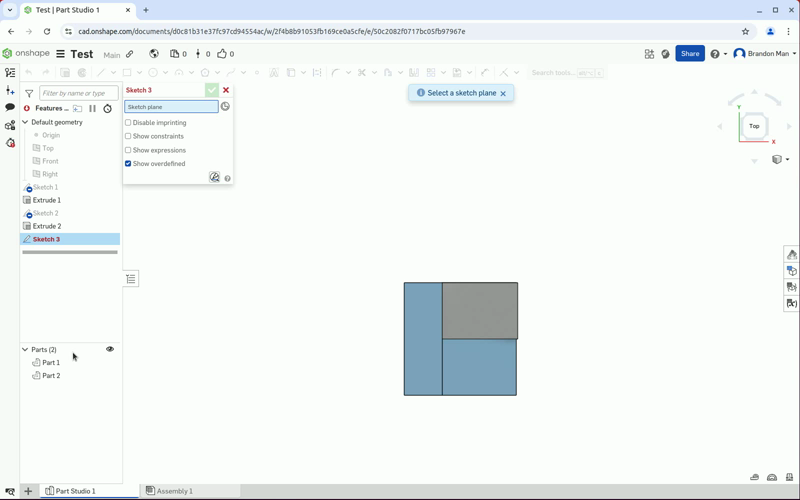
mouse_move(73, 150)
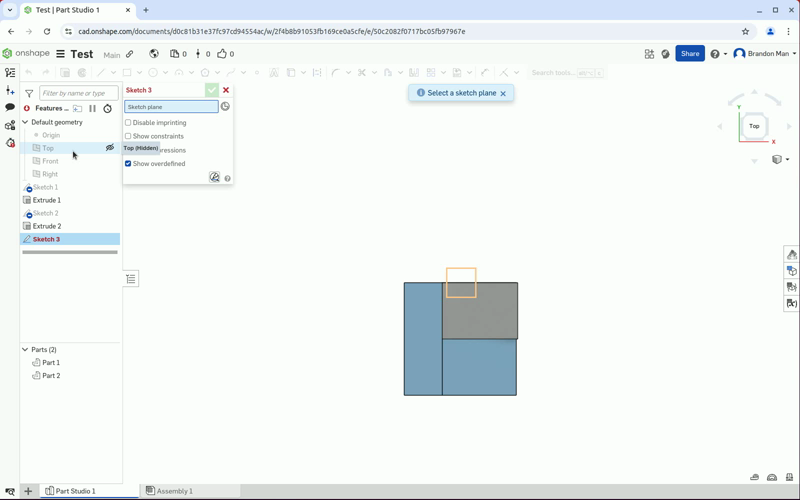
click(73, 150)
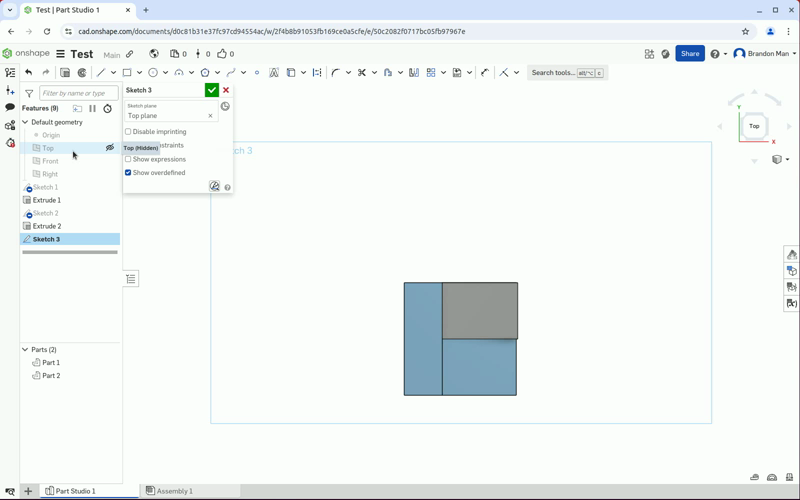
mouse_move(73, 352)
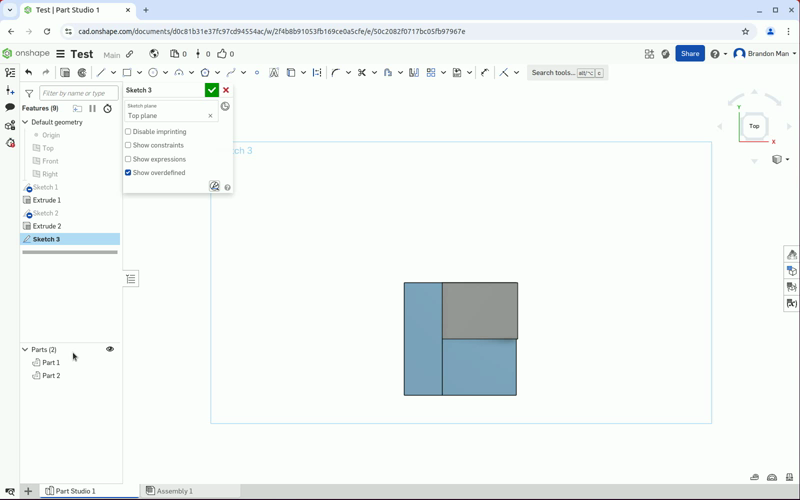
key(y)
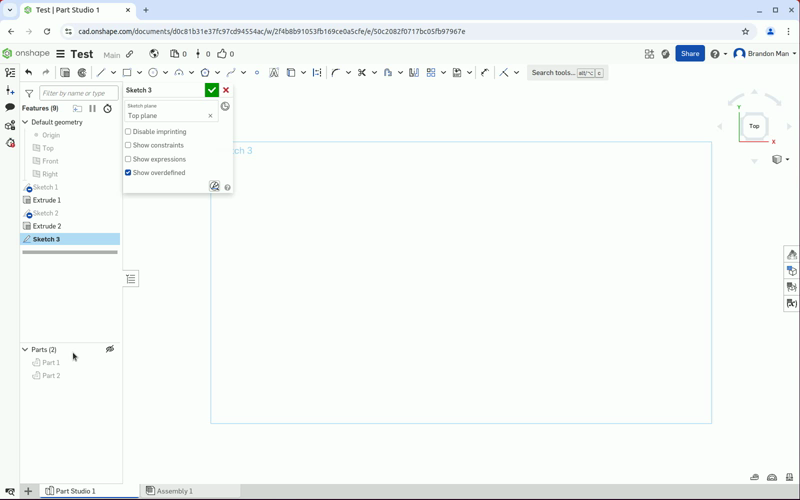
key(c)
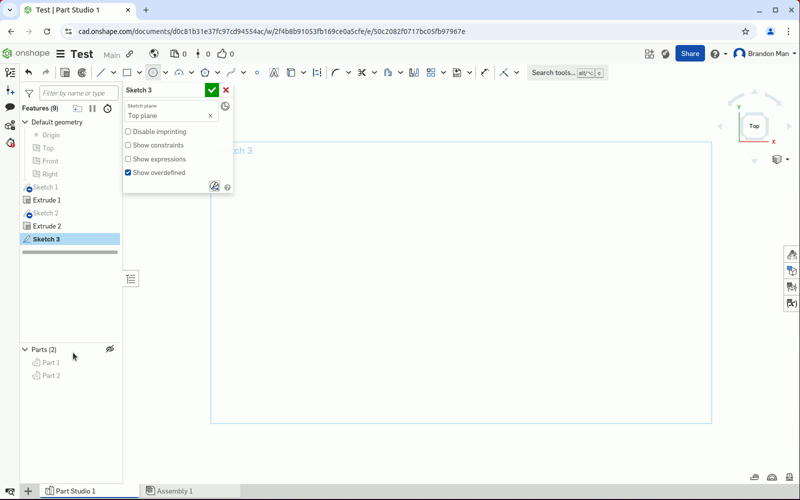
key_down(shift)
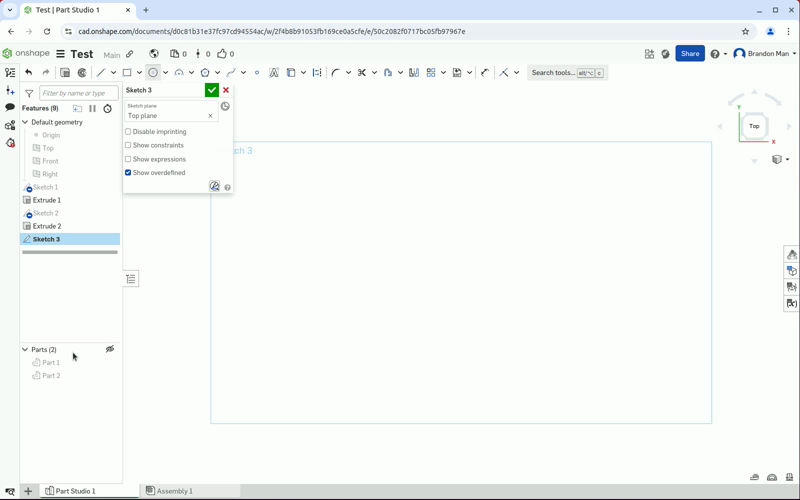
mouse_move(497, 367)
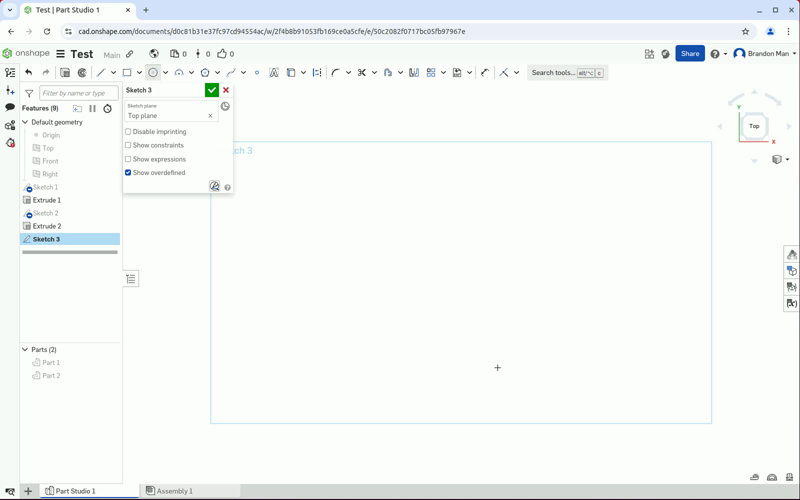
click(497, 367)
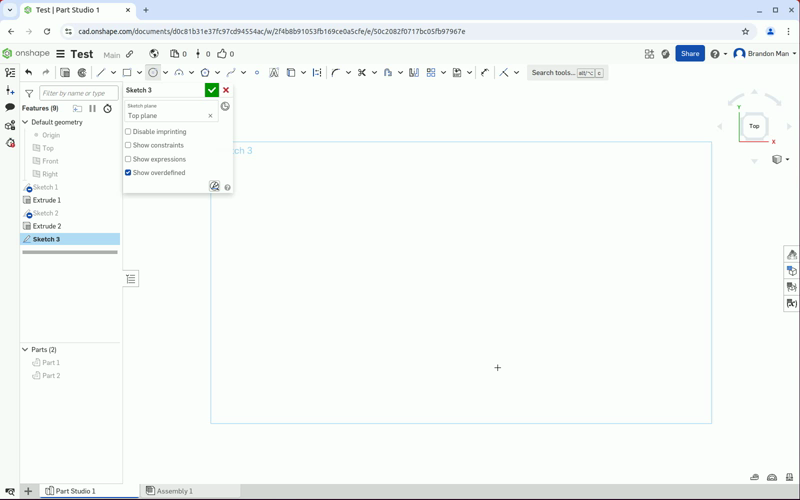
key_up(shift)
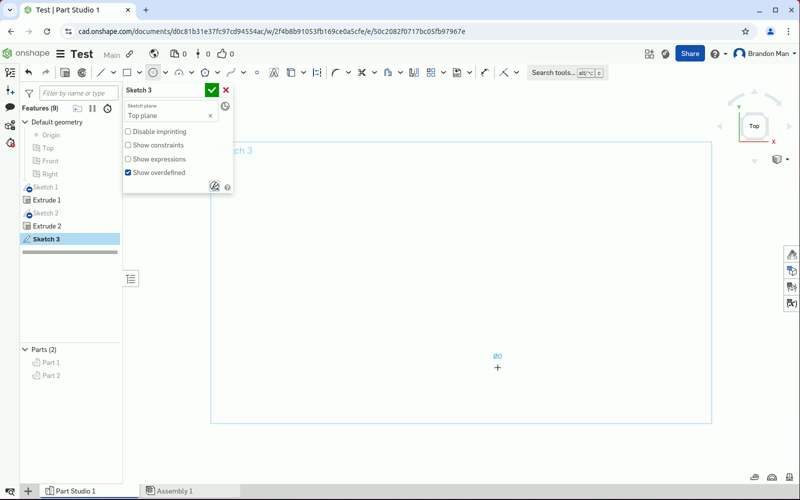
mouse_move(502, 367)
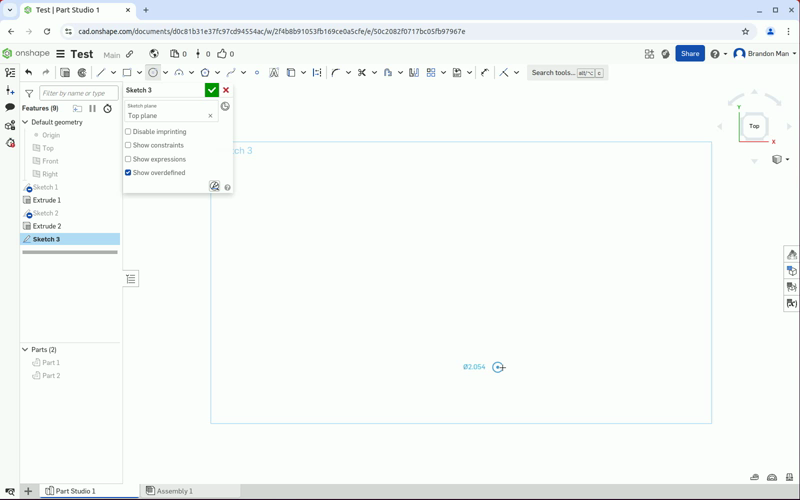
click(502, 367)
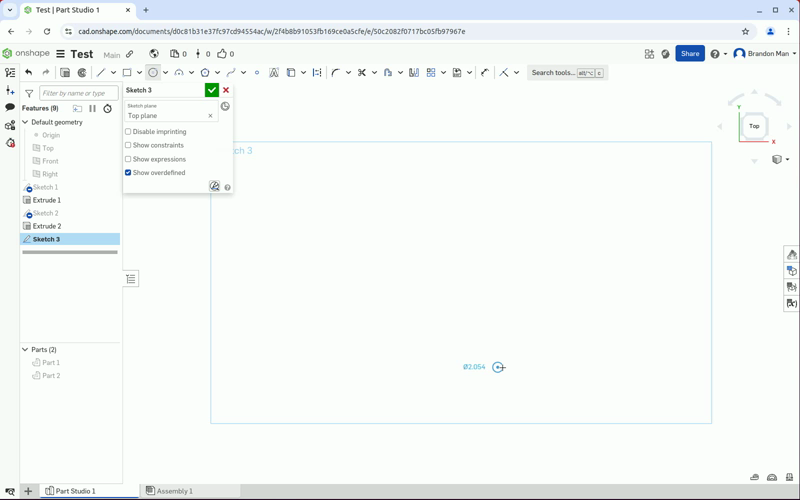
key(esc)
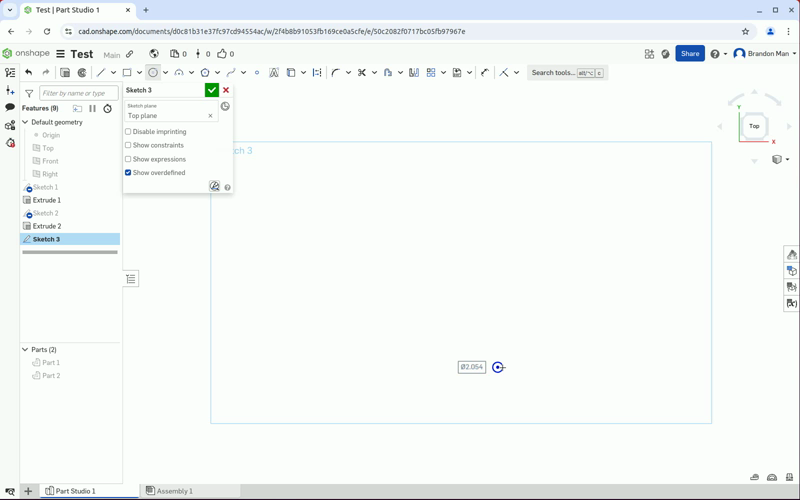
mouse_move(497, 366)
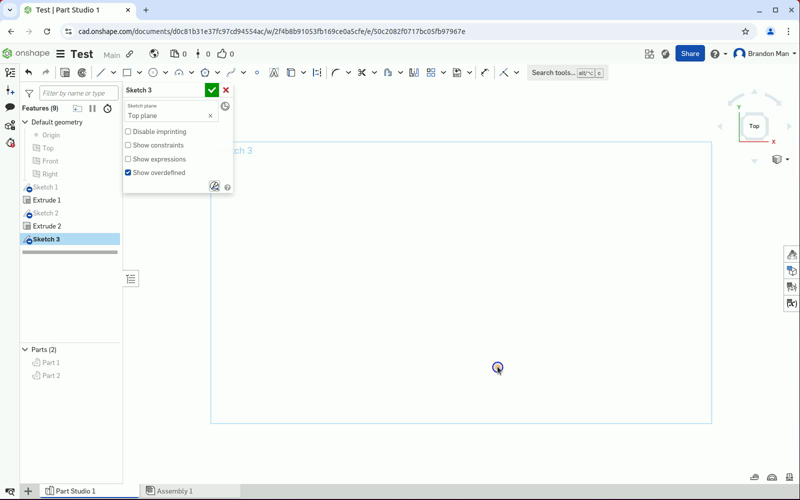
scroll(6)
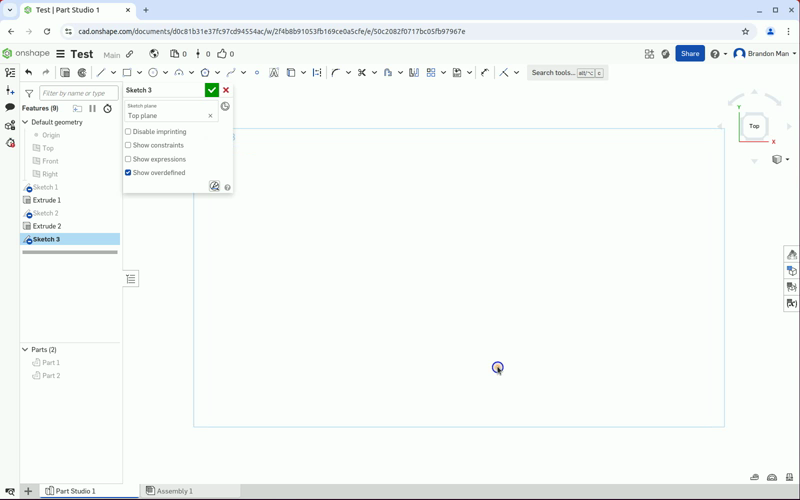
scroll(6)
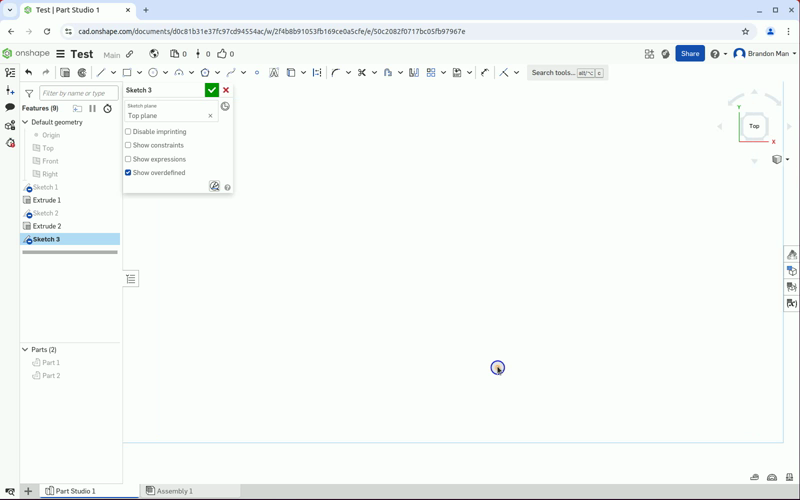
scroll(6)
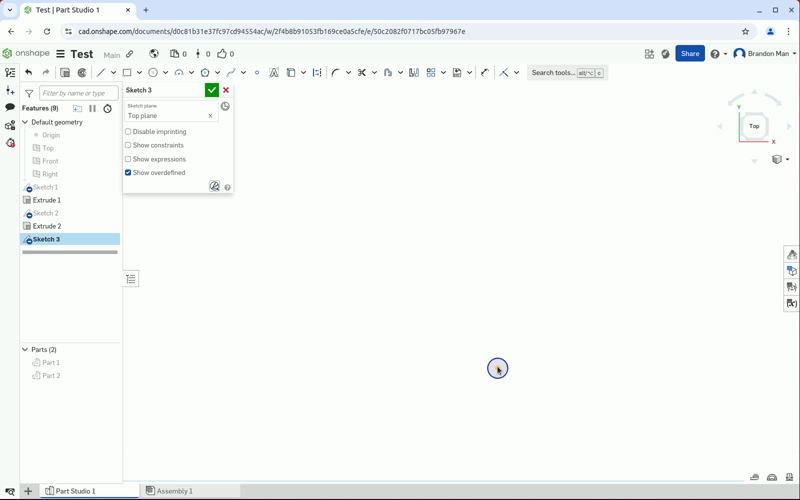
scroll(6)
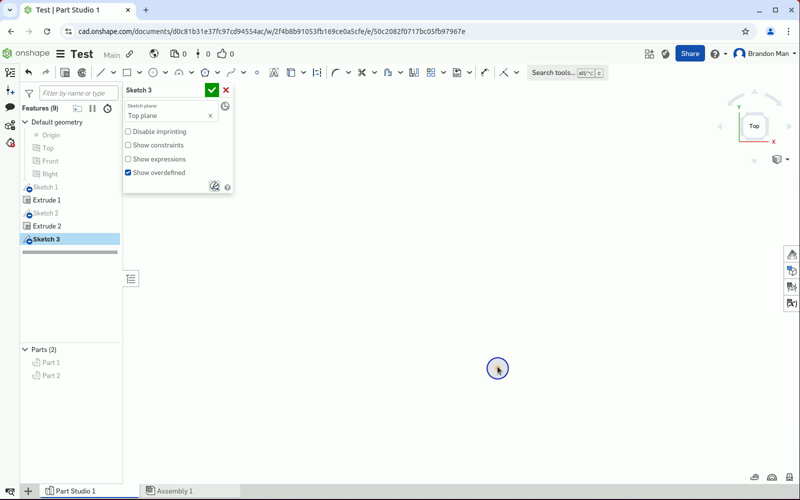
scroll(6)
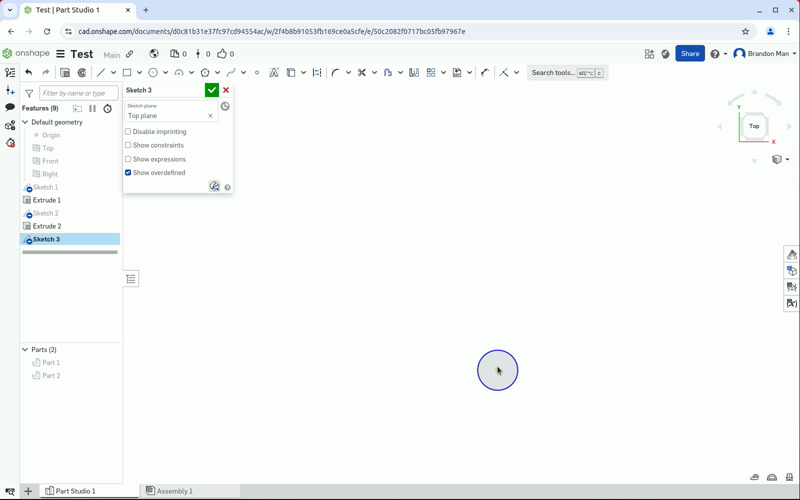
scroll(6)
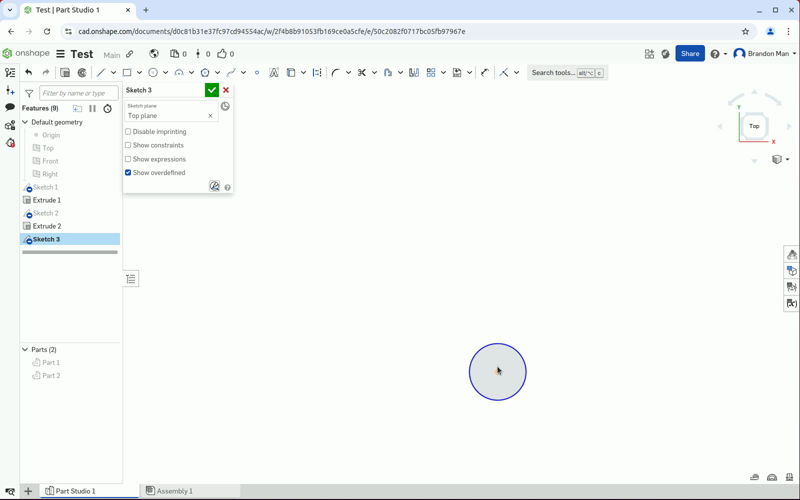
scroll(6)
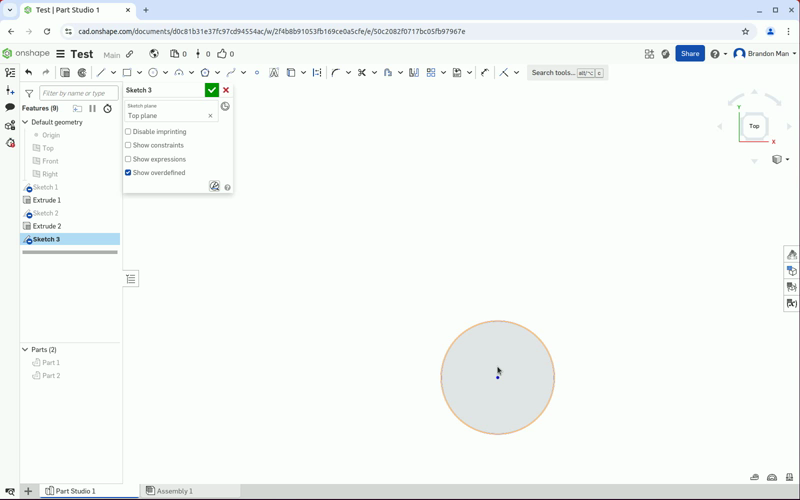
click(497, 366)
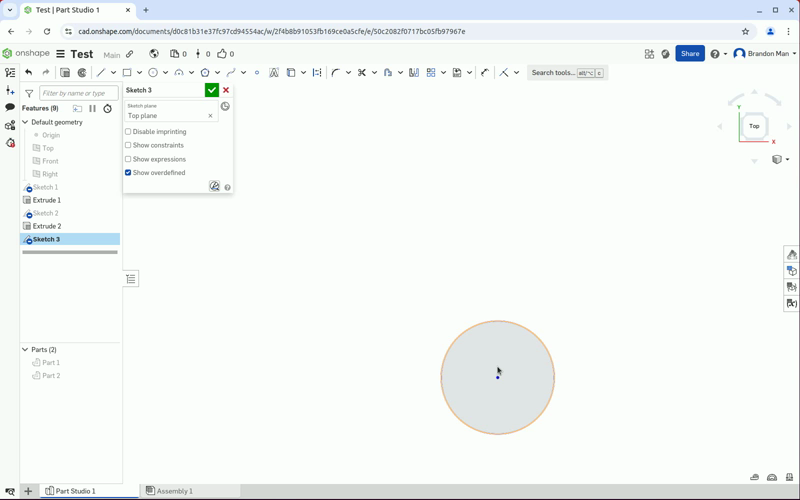
scroll(-6)
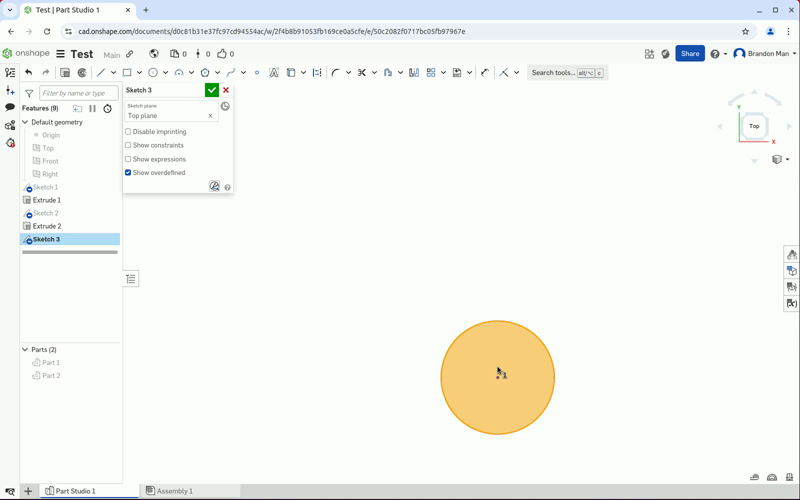
scroll(-6)
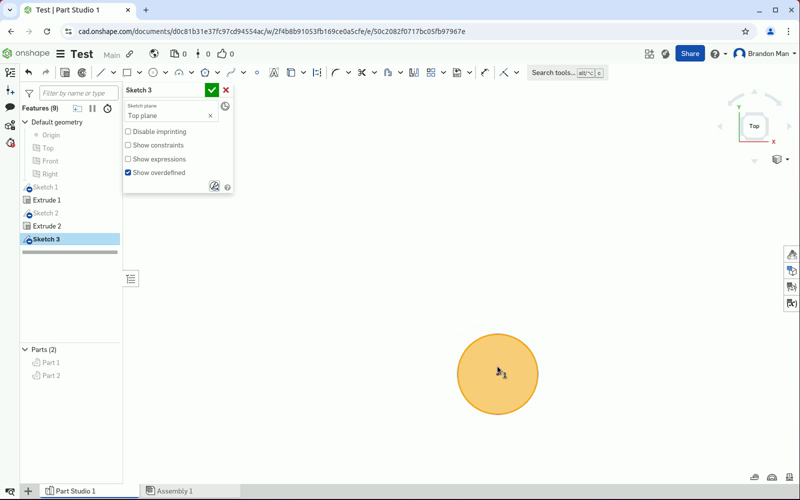
scroll(-6)
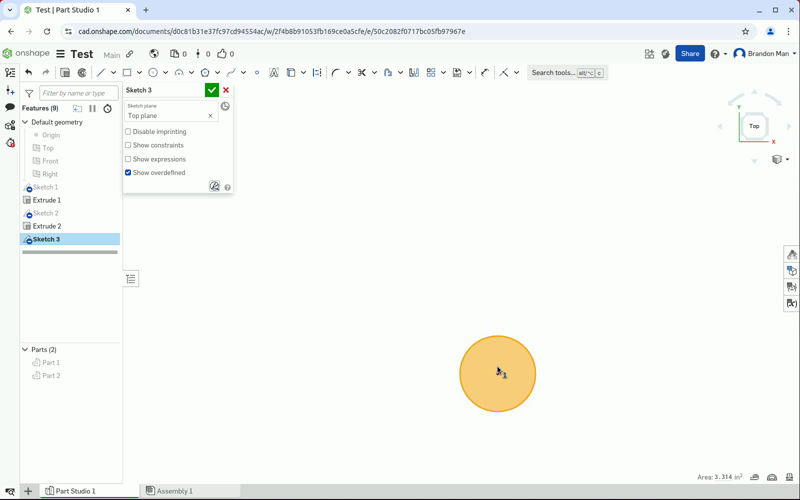
scroll(-6)
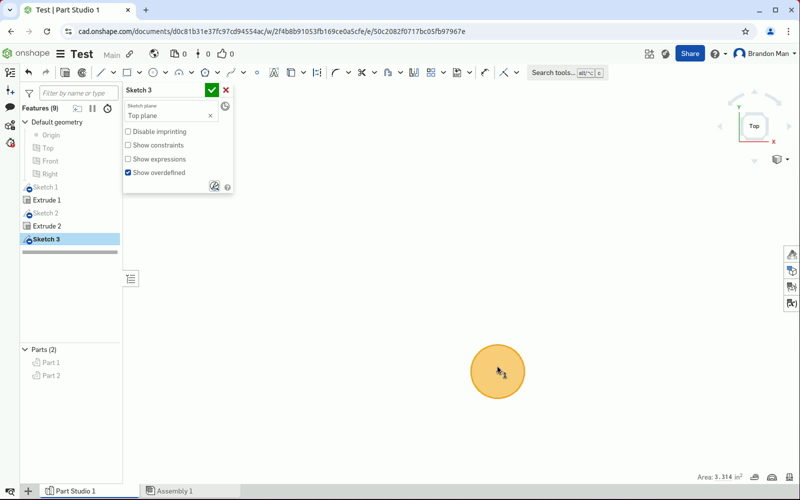
scroll(-6)
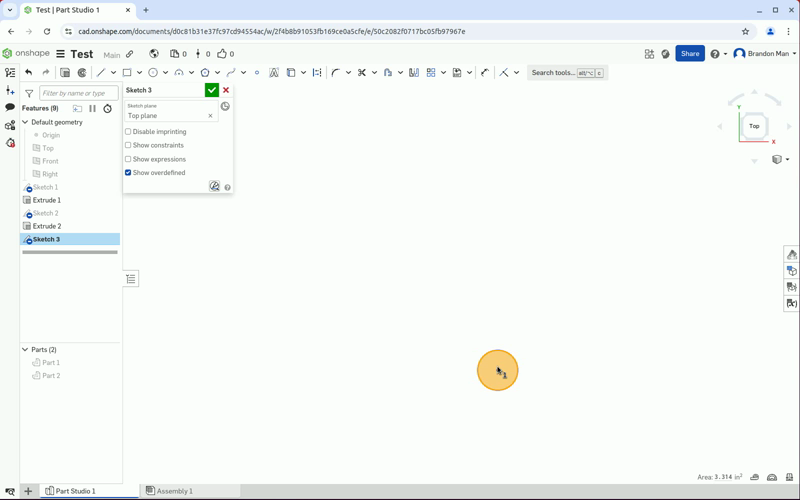
scroll(-6)
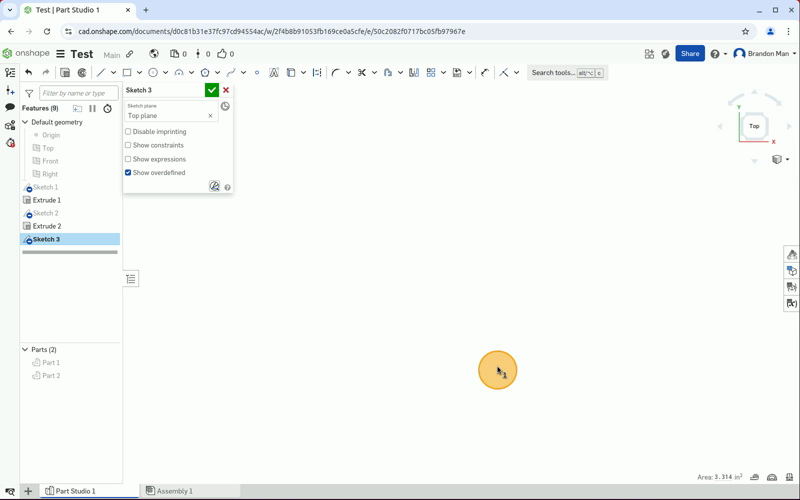
scroll(-6)
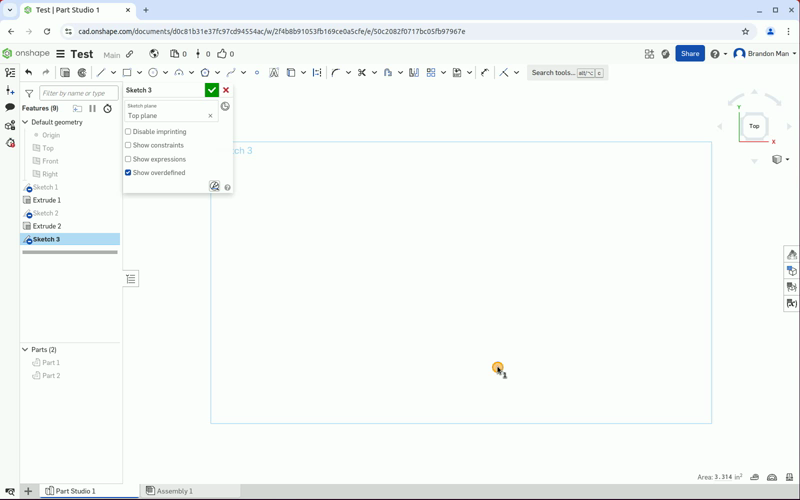
mouse_move(73, 352)
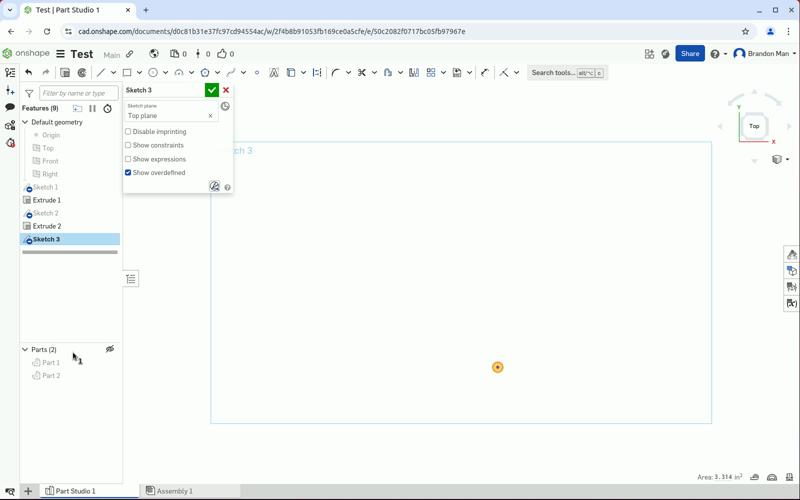
key(shift+y)
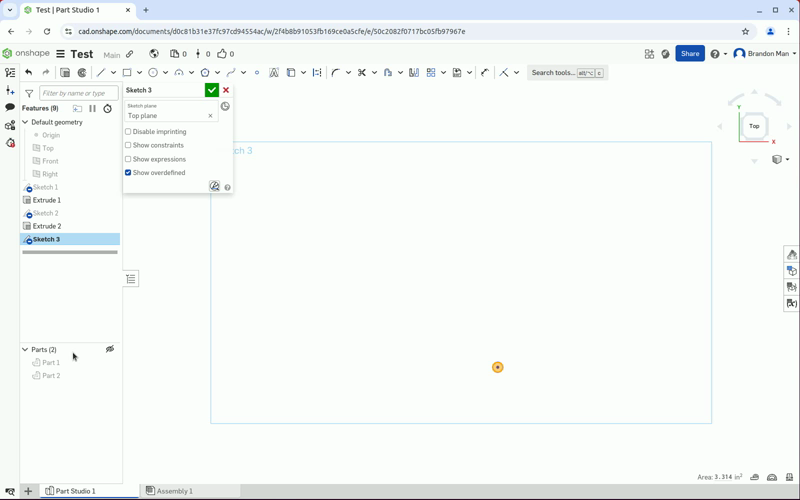
key(shift+e)
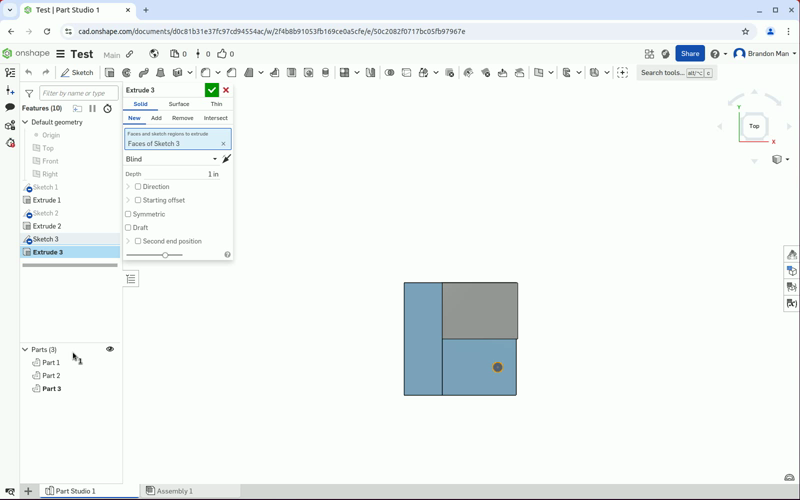
mouse_move(143, 106)
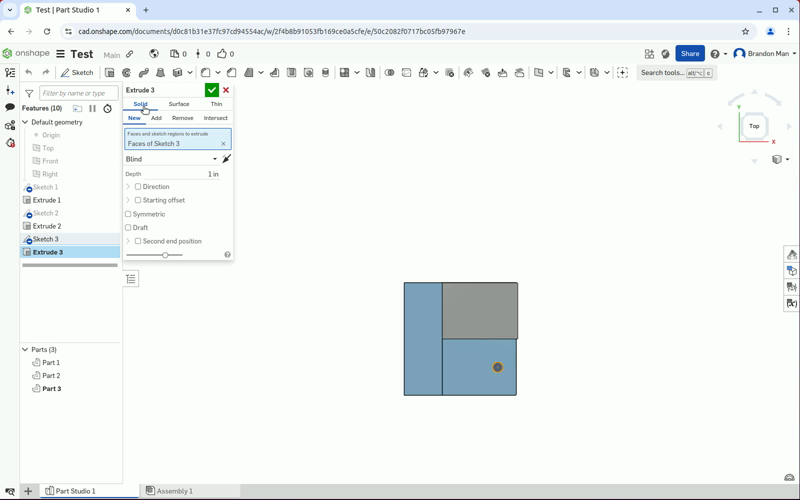
click(143, 106)
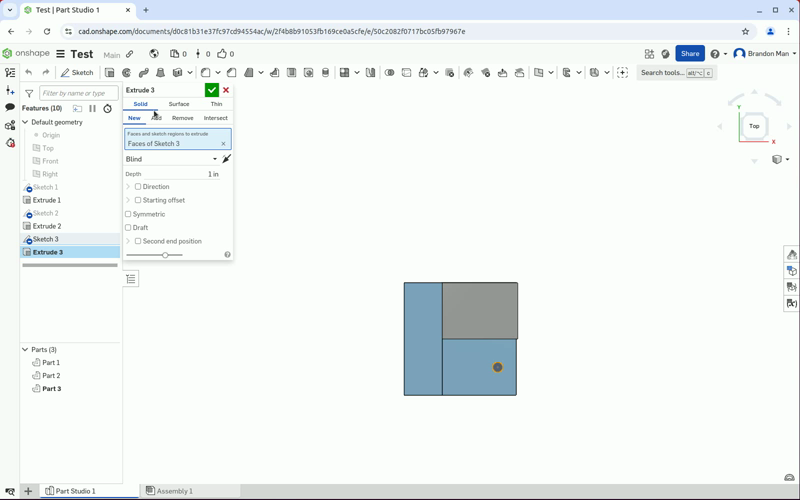
mouse_move(186, 120)
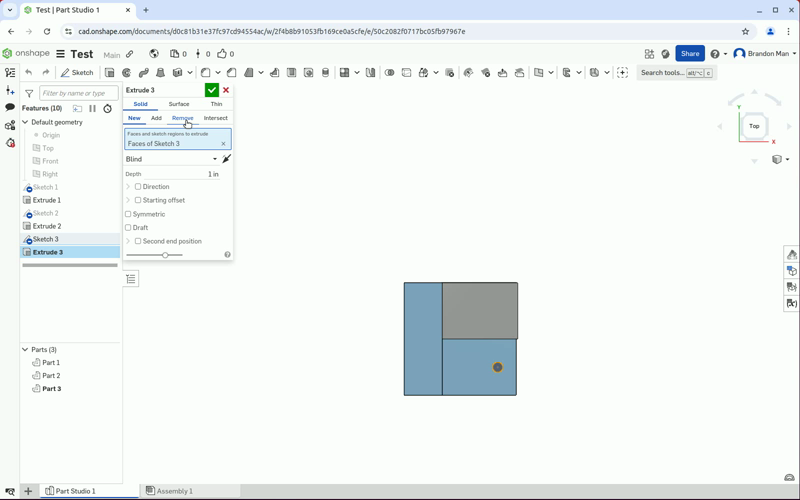
click(186, 120)
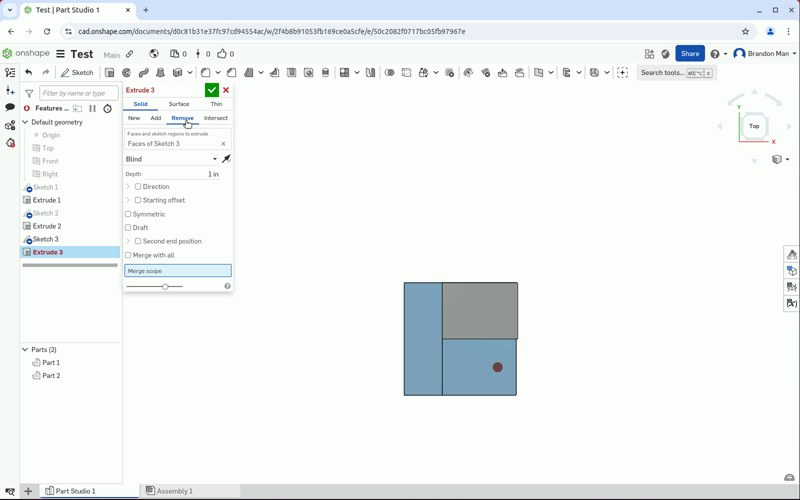
key(tab, 4)
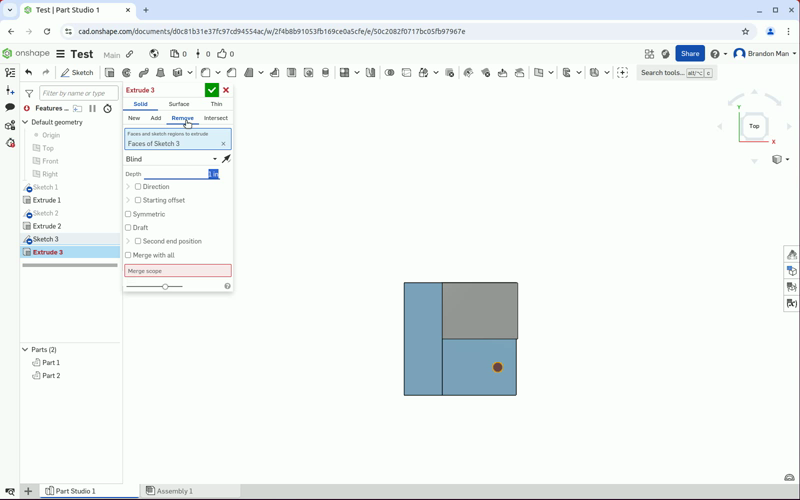
text(30.811)
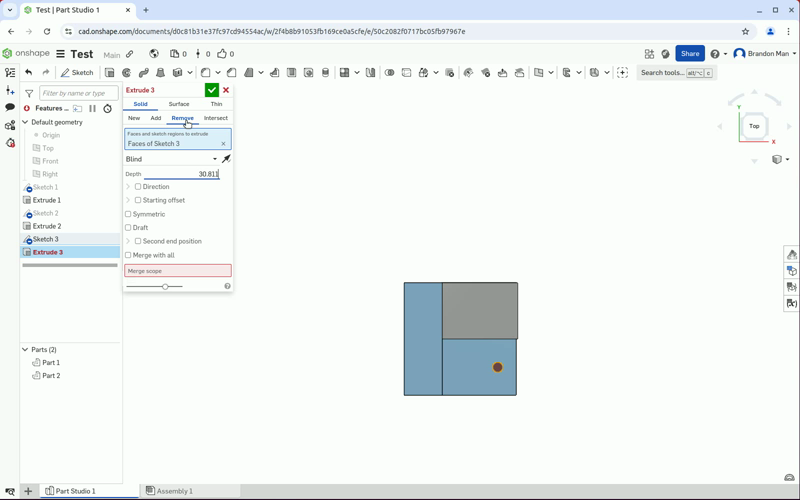
key(tab, 6)
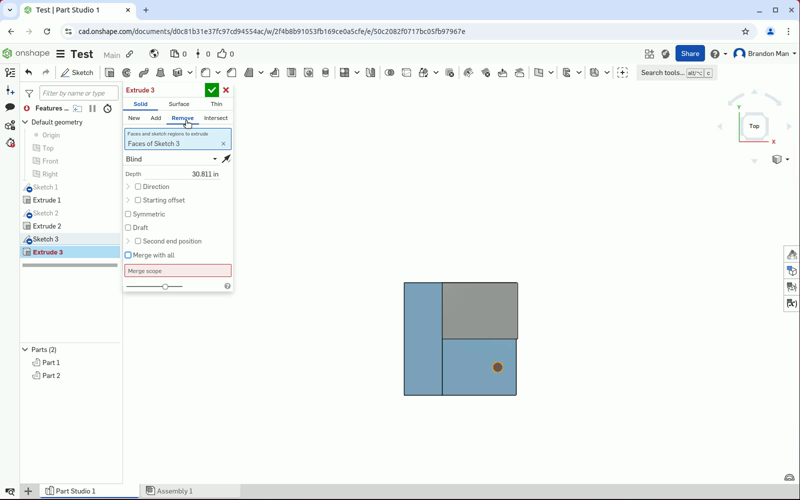
key(space)
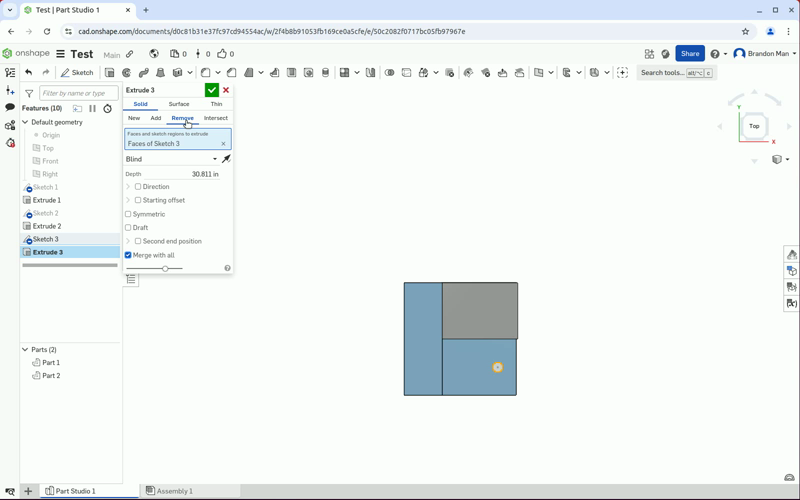
key(enter)
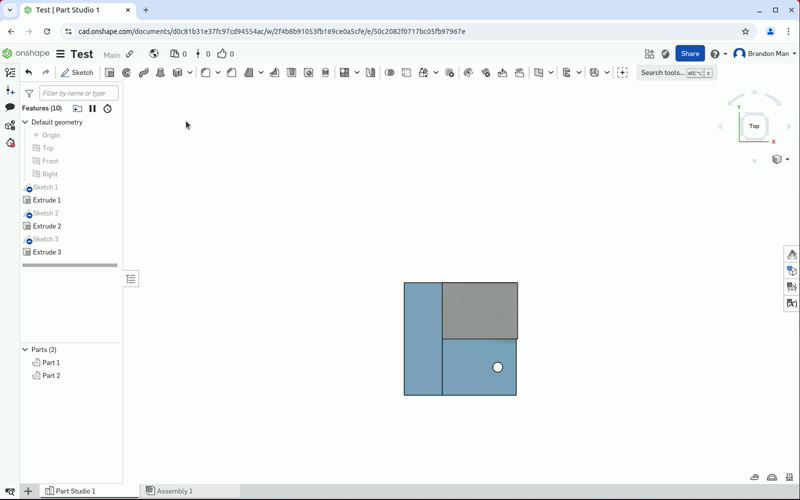
key(shift+h)
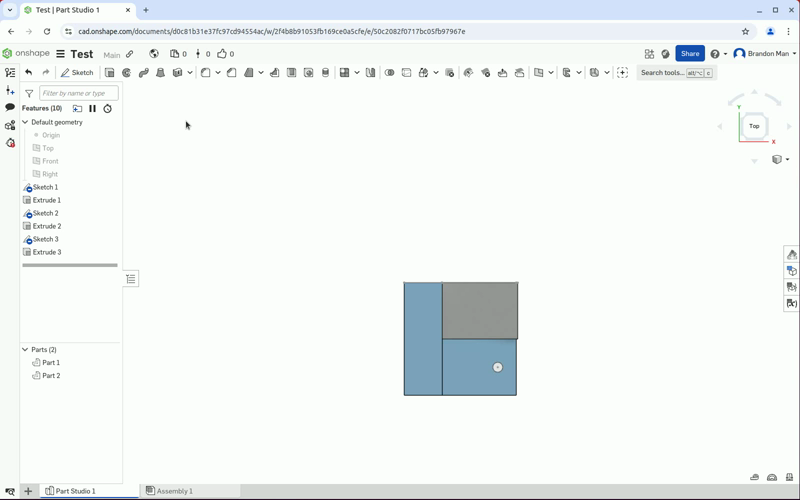
key(shift+h)
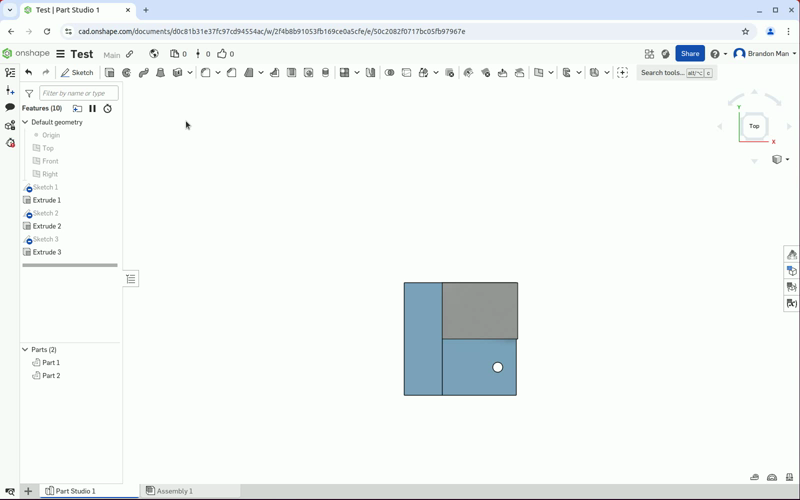
mouse_move(73, 189)
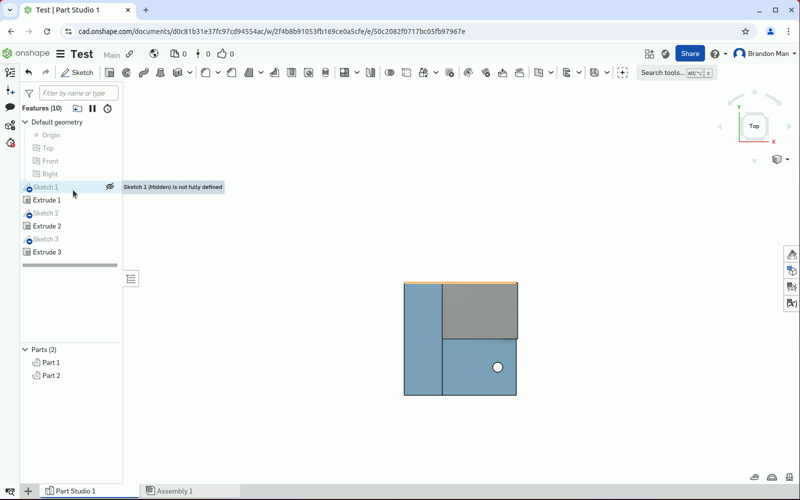
click(73, 189)
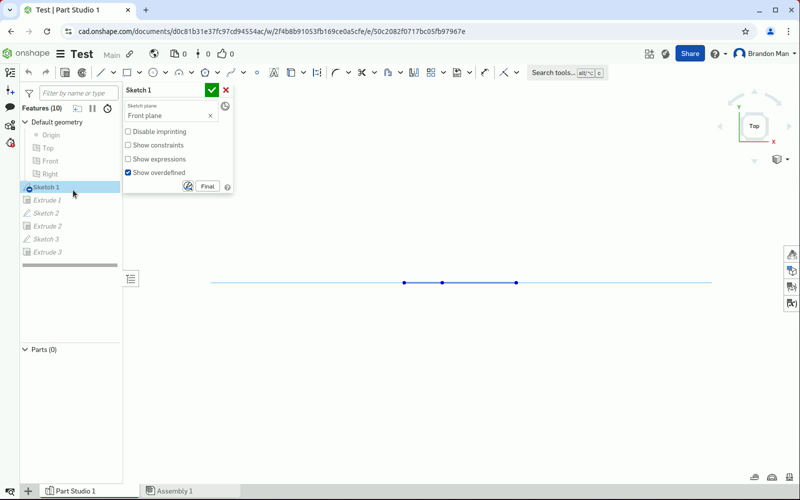
mouse_move(229, 92)
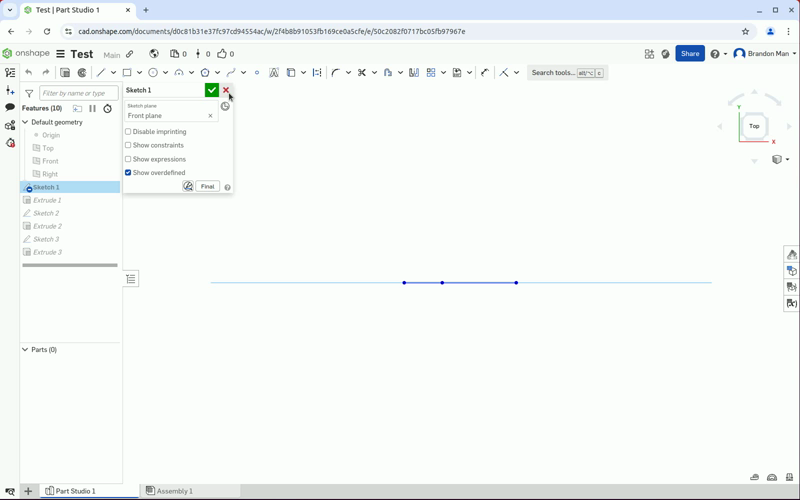
click(229, 92)
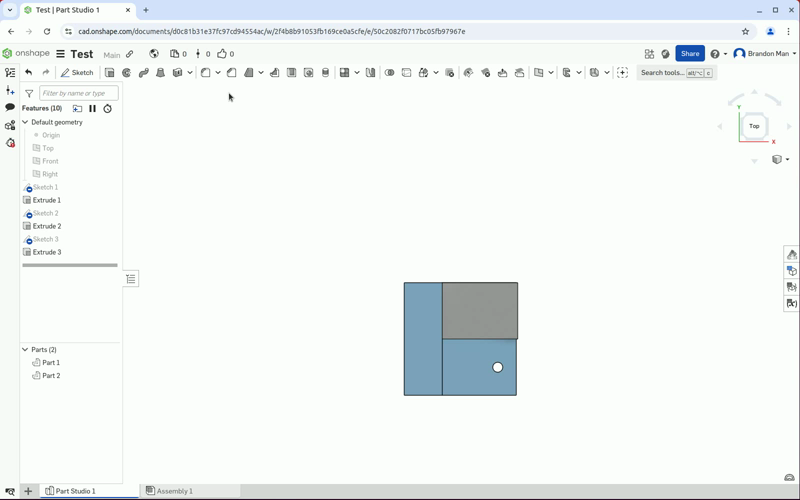
mouse_move(73, 352)
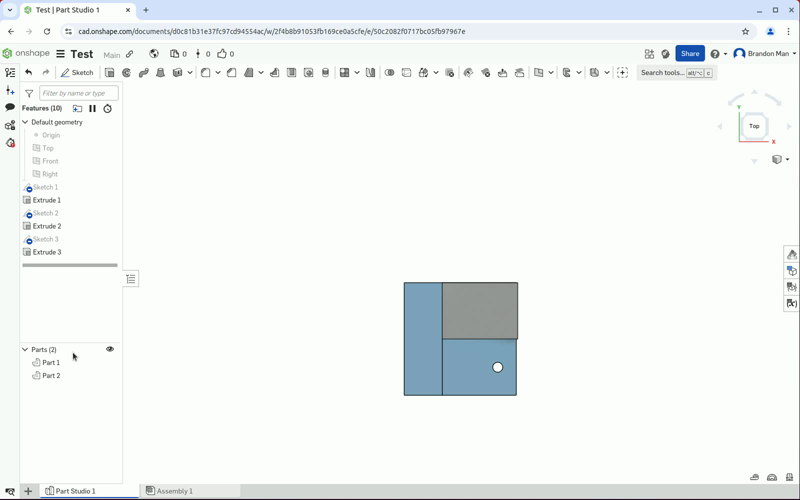
key(y)
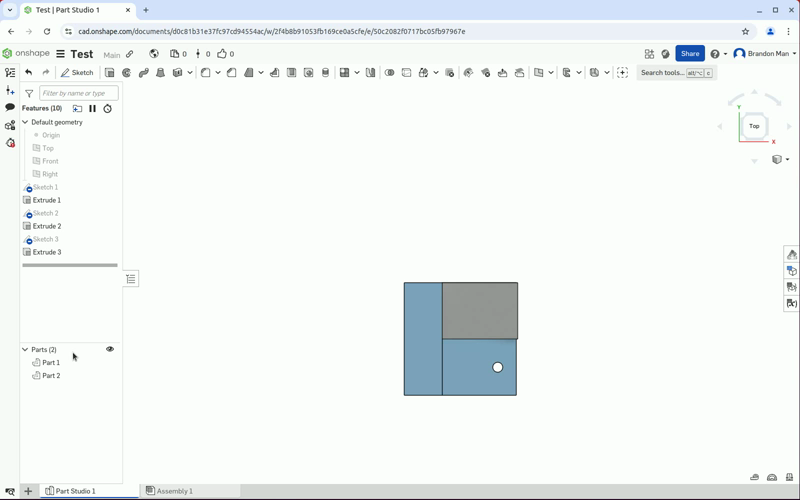
key(shift+p)
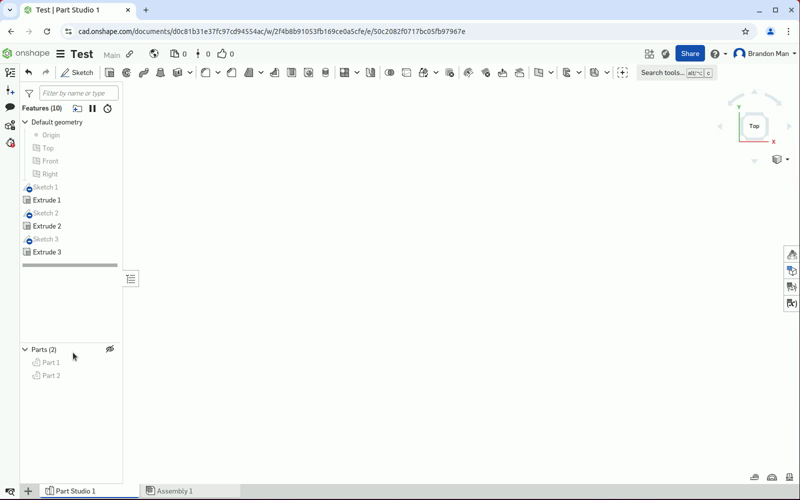
key(space)
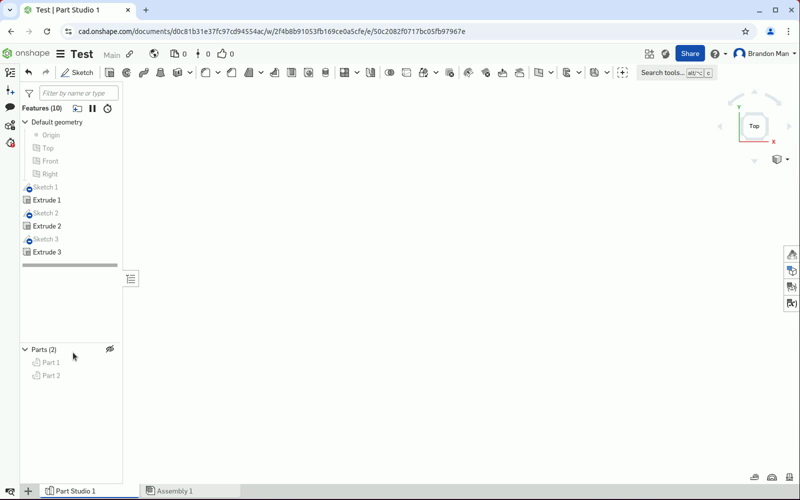
key_down(shift)
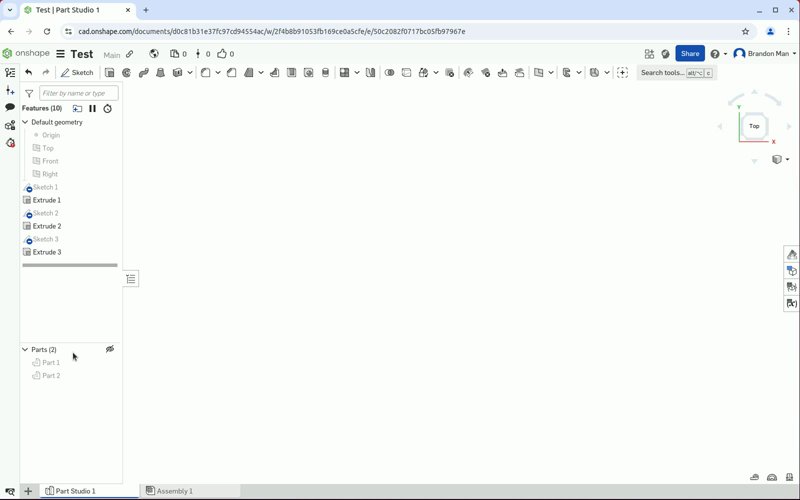
key(up)
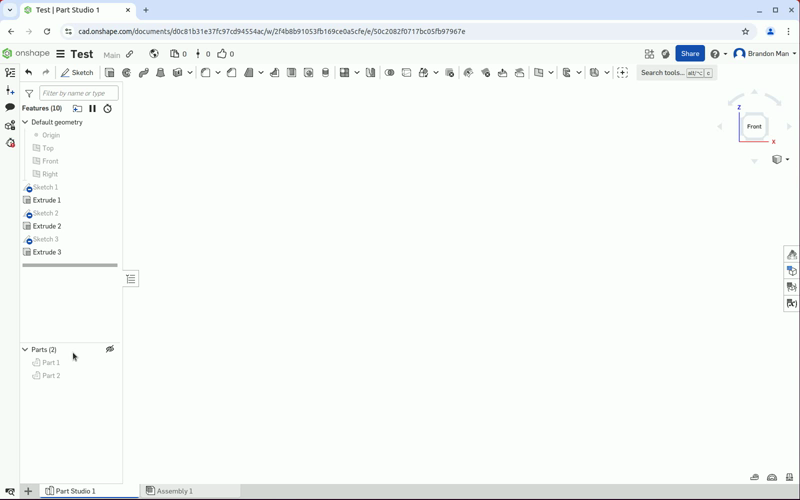
key_up(shift)
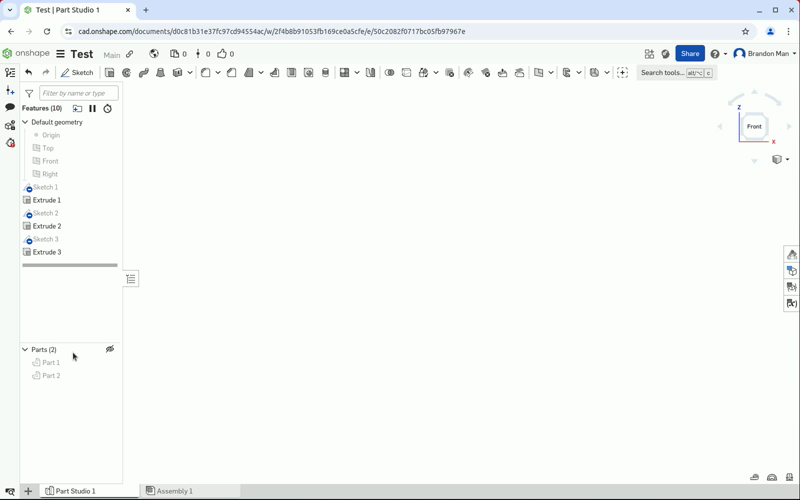
key(space)
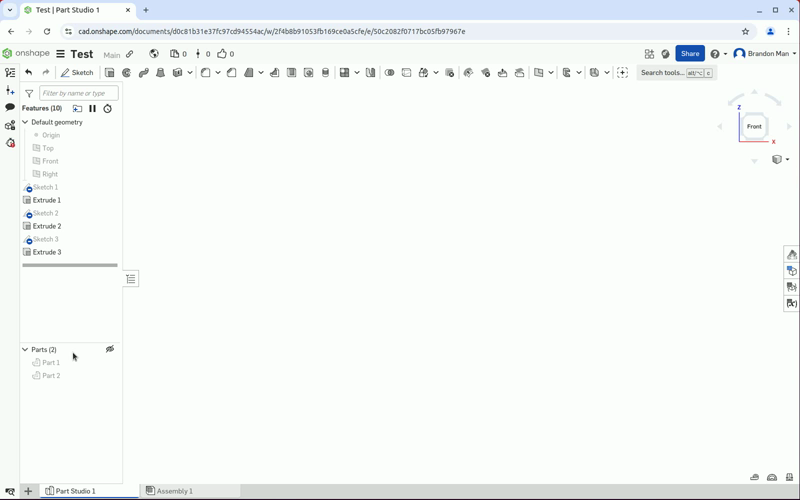
key_down(shift)
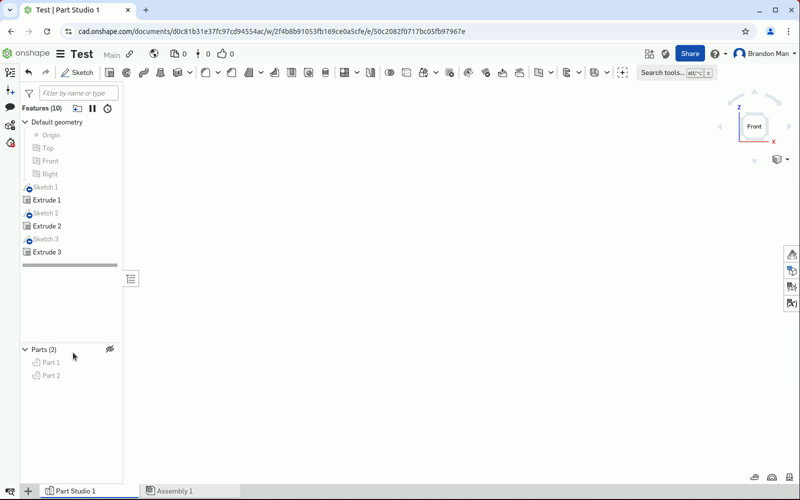
key(left)
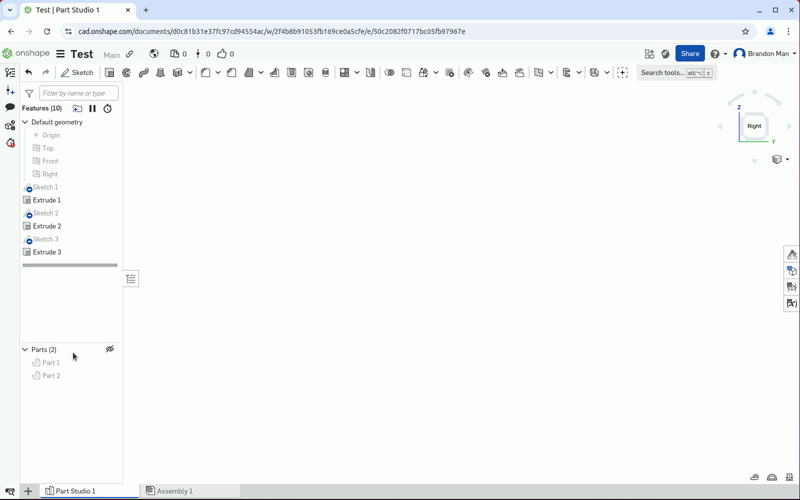
key_up(shift)
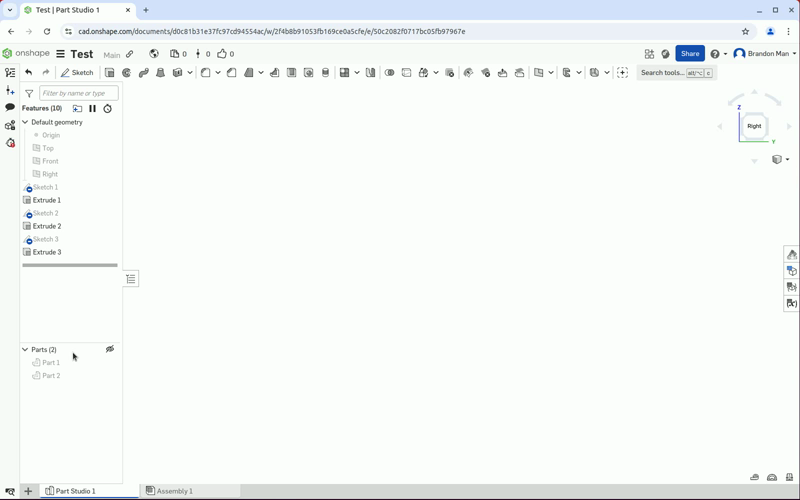
mouse_move(73, 352)
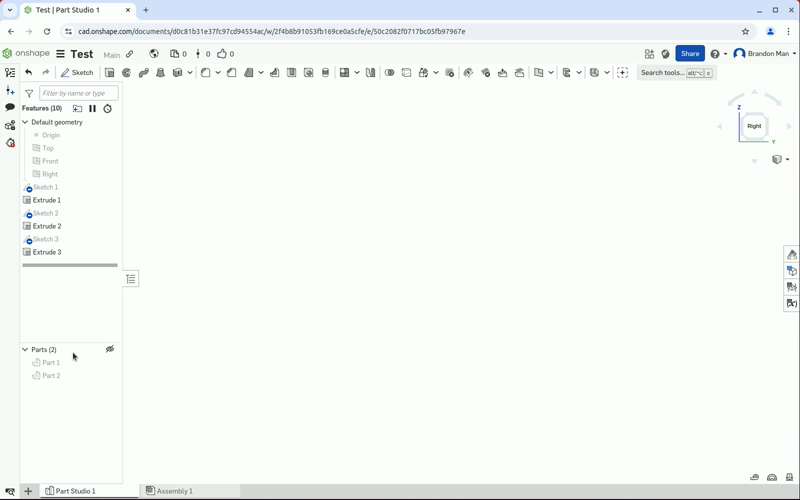
key(shift+y)
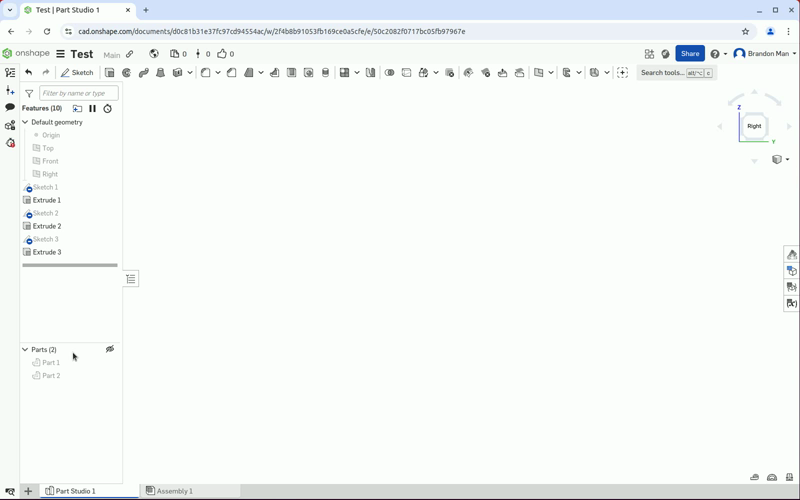
key(shift+s)
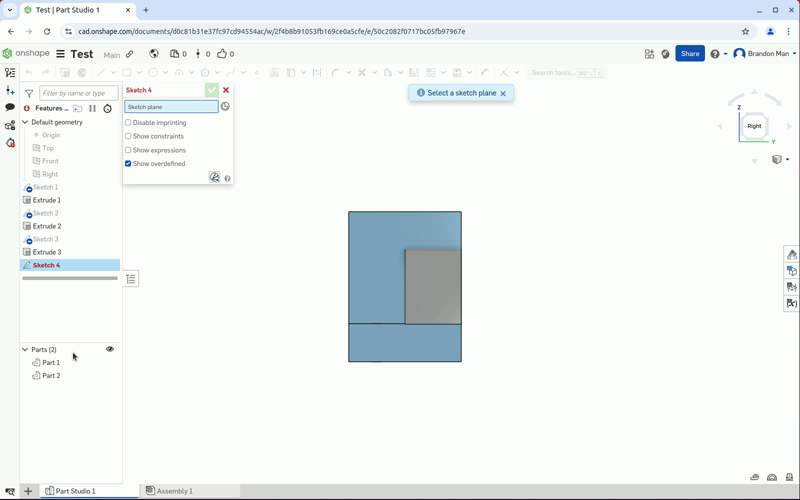
mouse_move(73, 176)
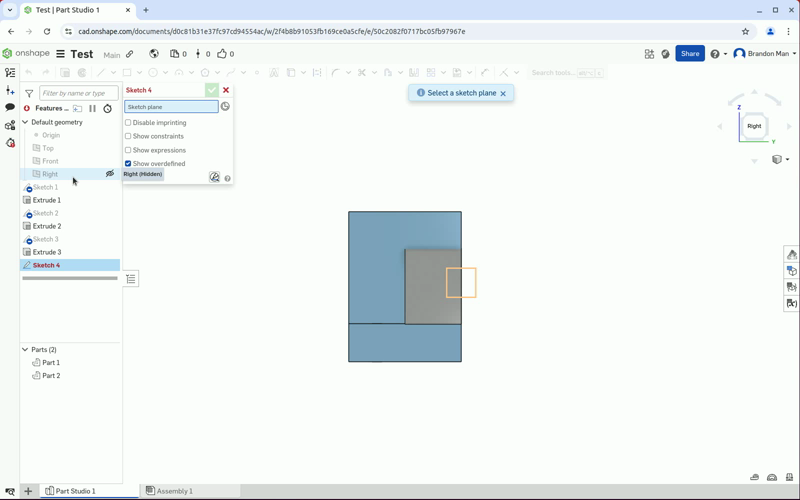
click(73, 176)
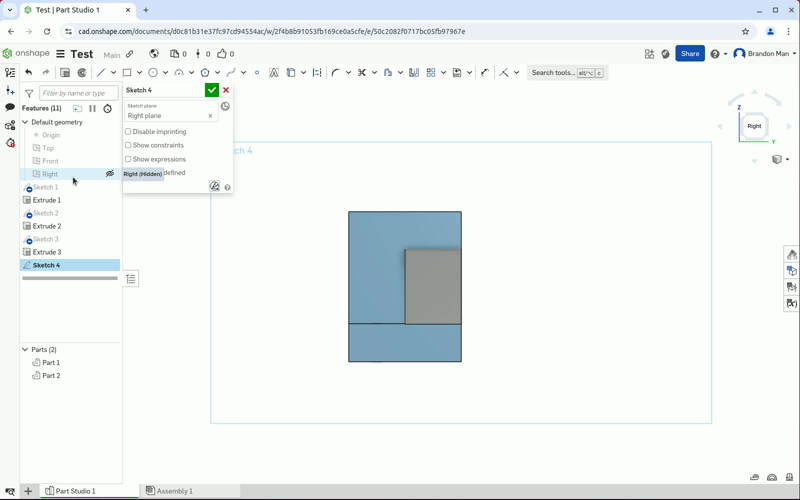
mouse_move(73, 352)
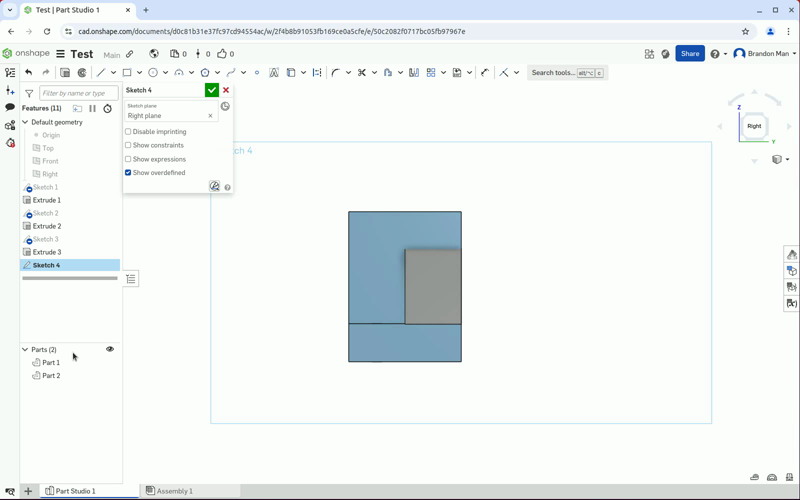
key(y)
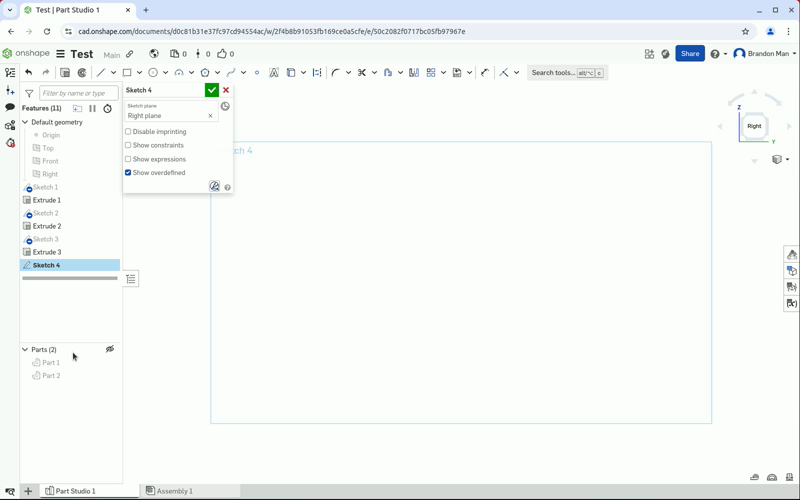
key(c)
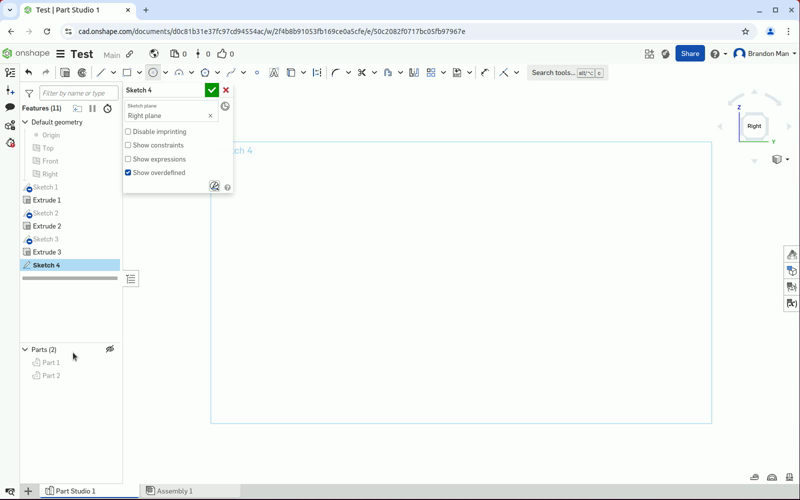
key_down(shift)
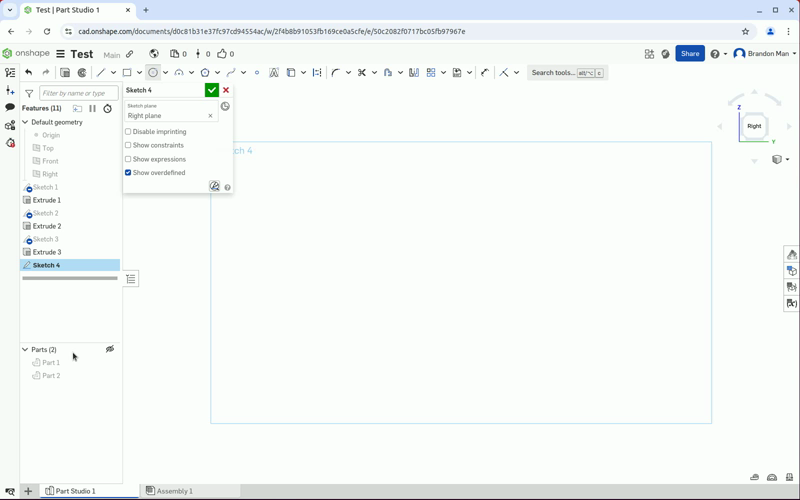
mouse_move(377, 239)
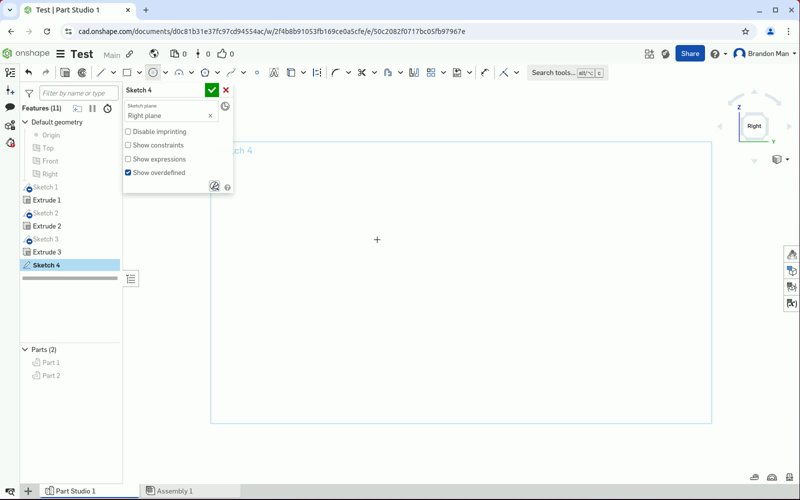
click(377, 239)
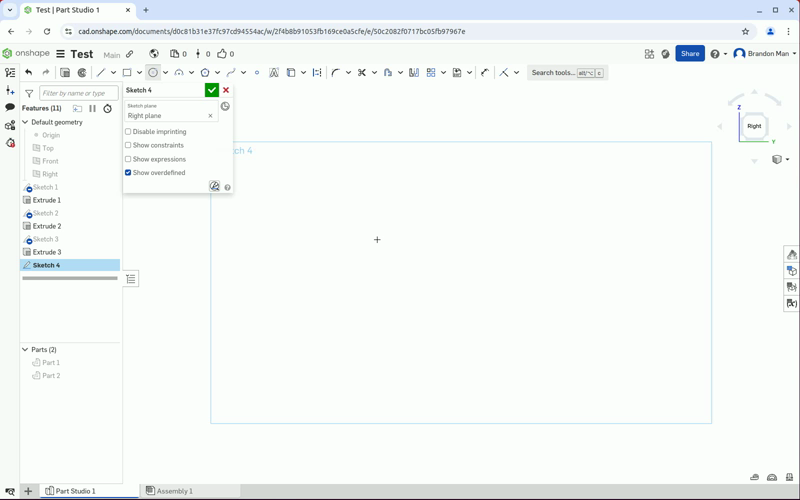
key_up(shift)
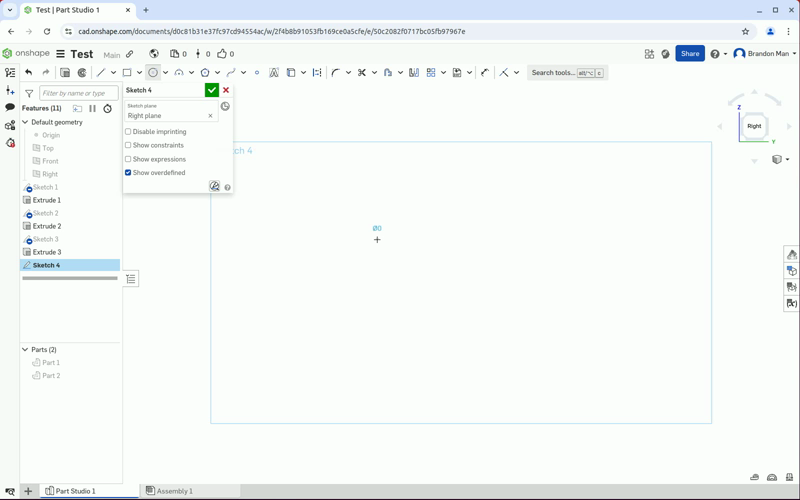
mouse_move(382, 239)
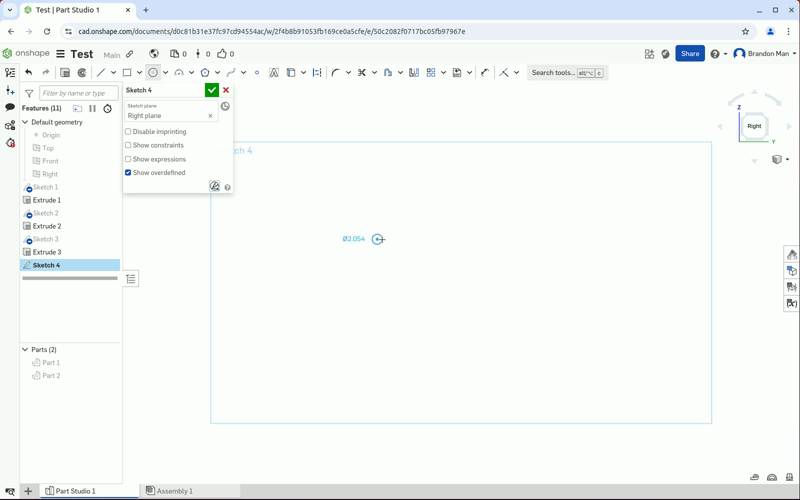
click(382, 239)
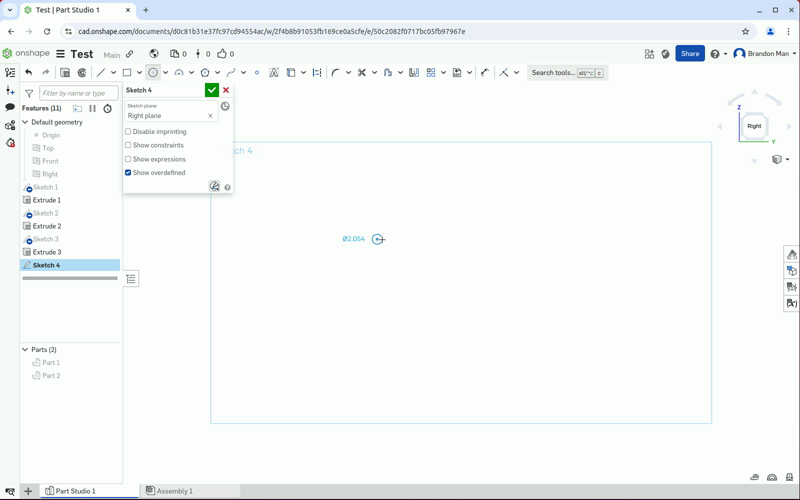
key(esc)
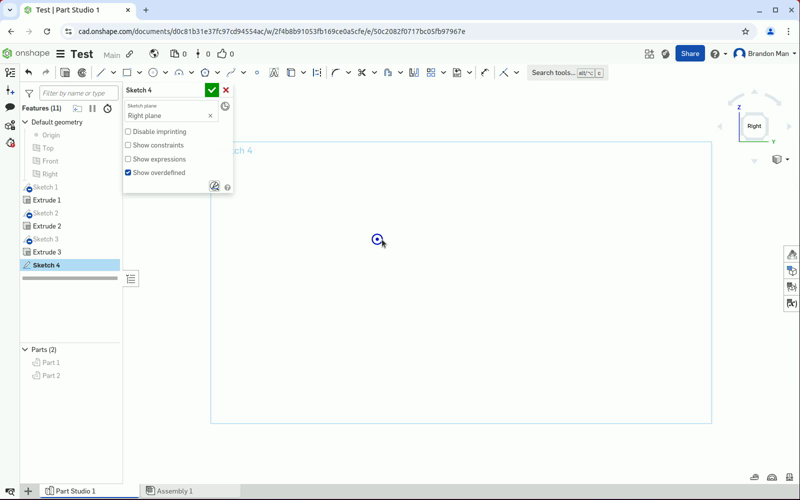
mouse_move(380, 237)
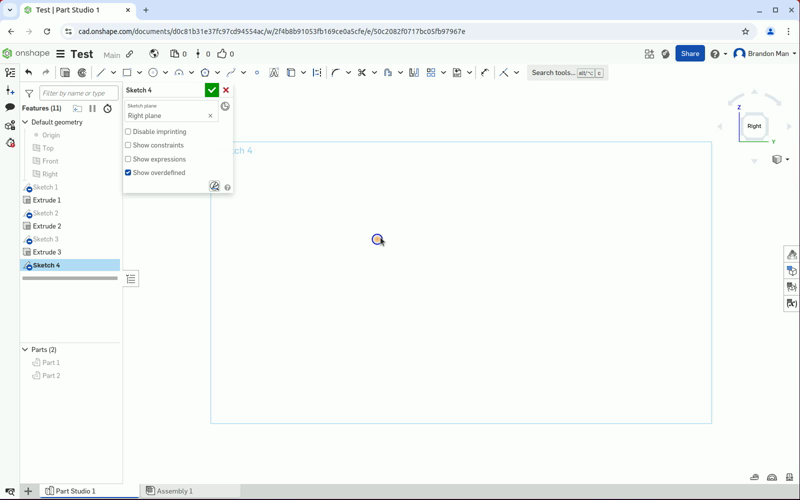
scroll(6)
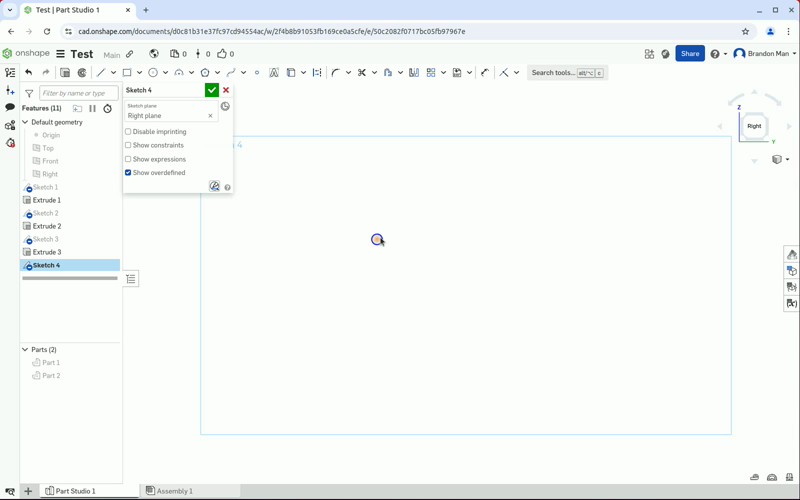
scroll(6)
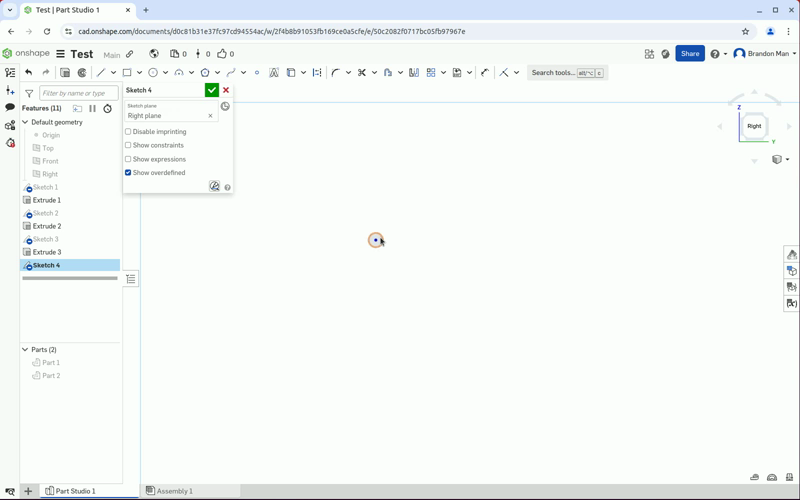
scroll(6)
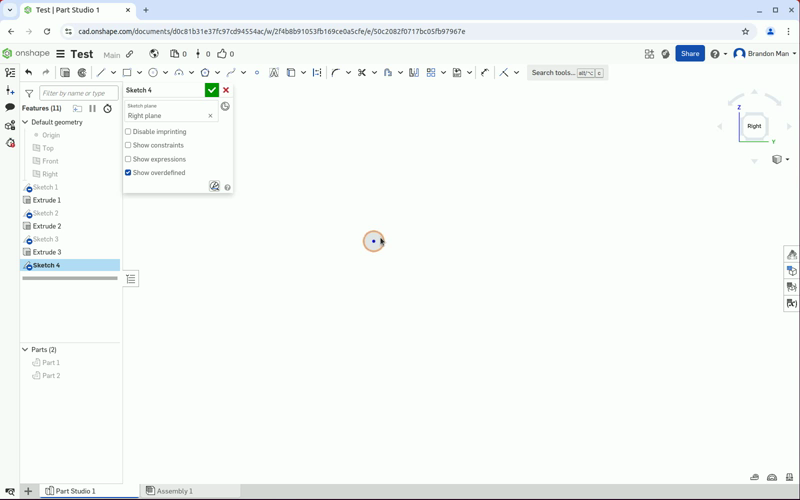
scroll(6)
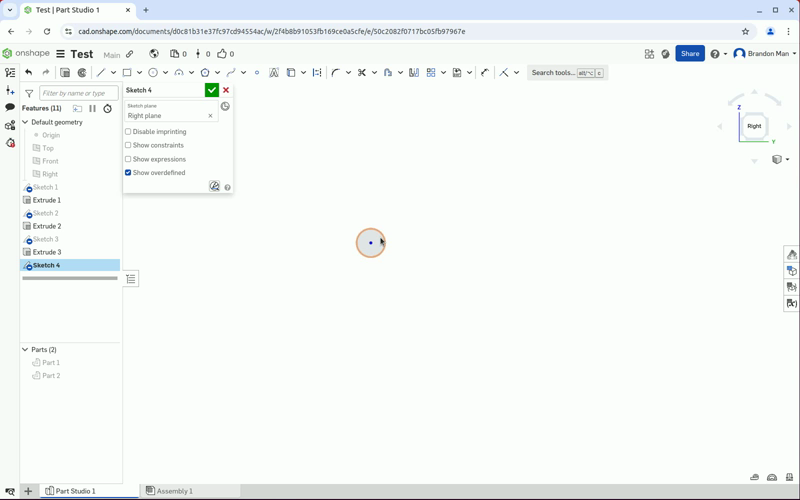
scroll(6)
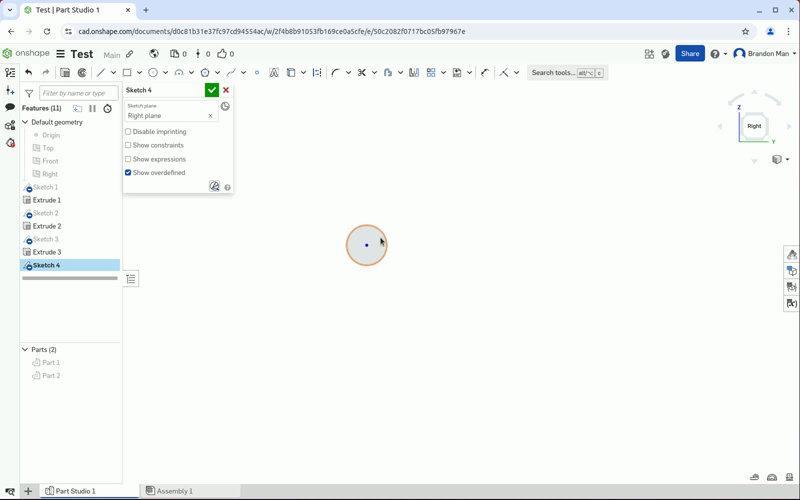
scroll(6)
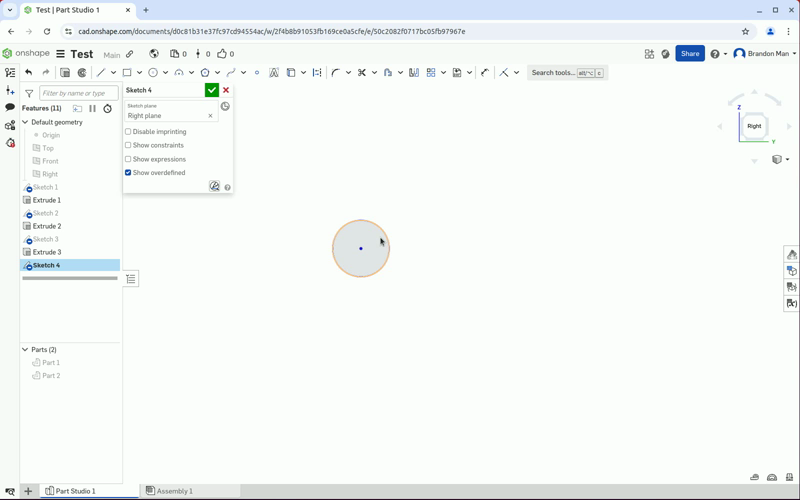
scroll(6)
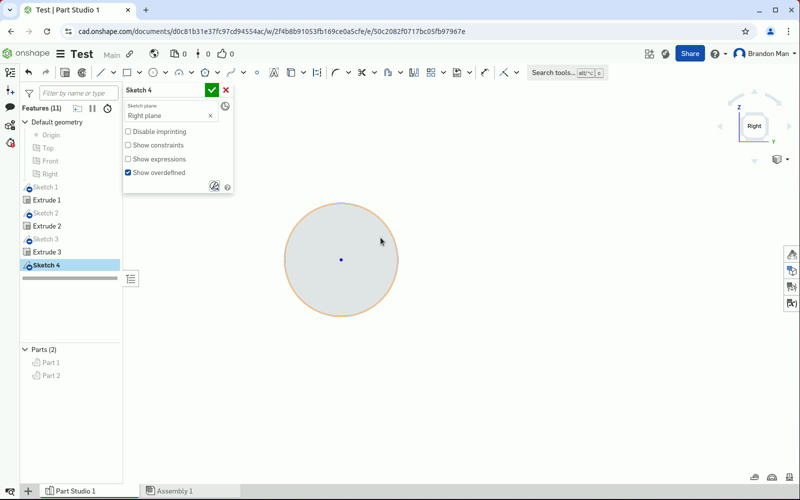
click(380, 237)
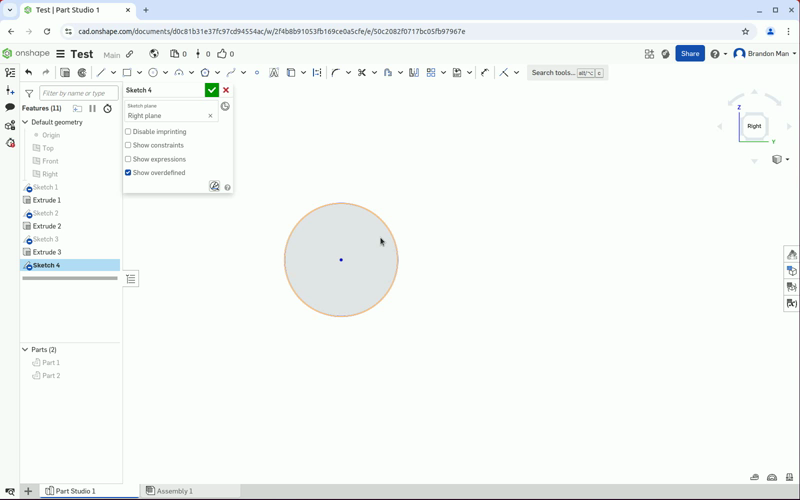
scroll(-6)
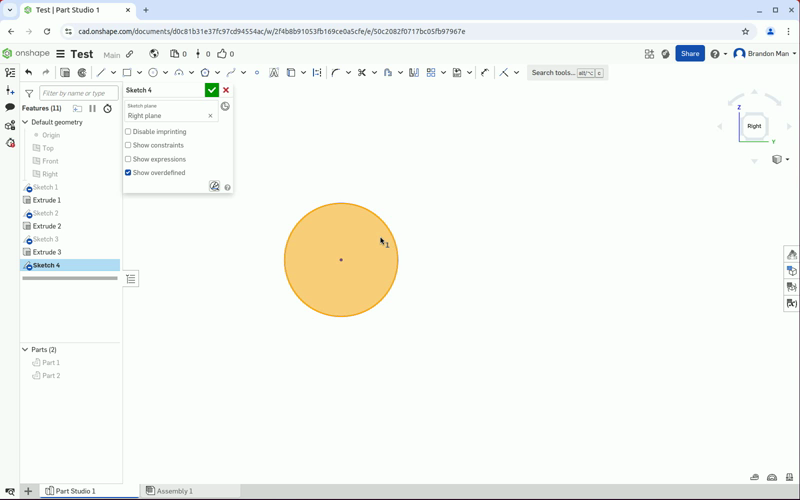
scroll(-6)
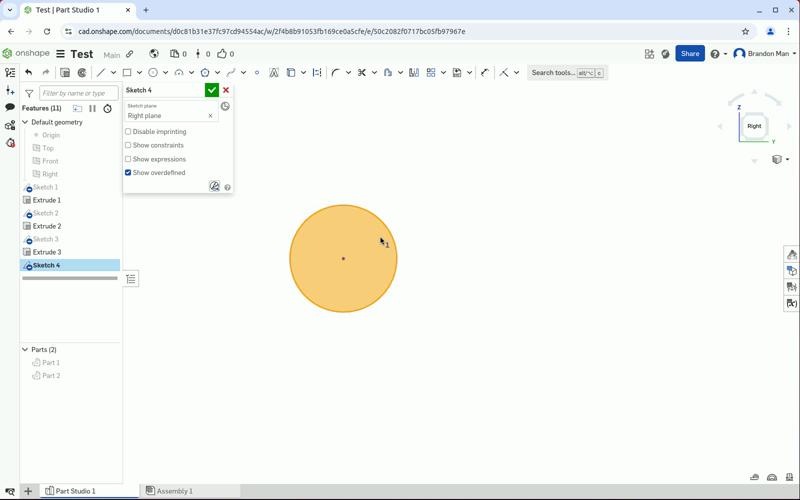
scroll(-6)
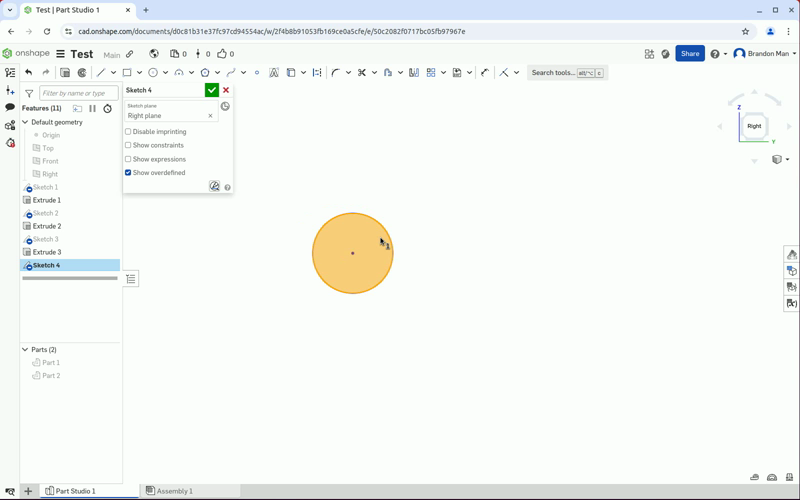
scroll(-6)
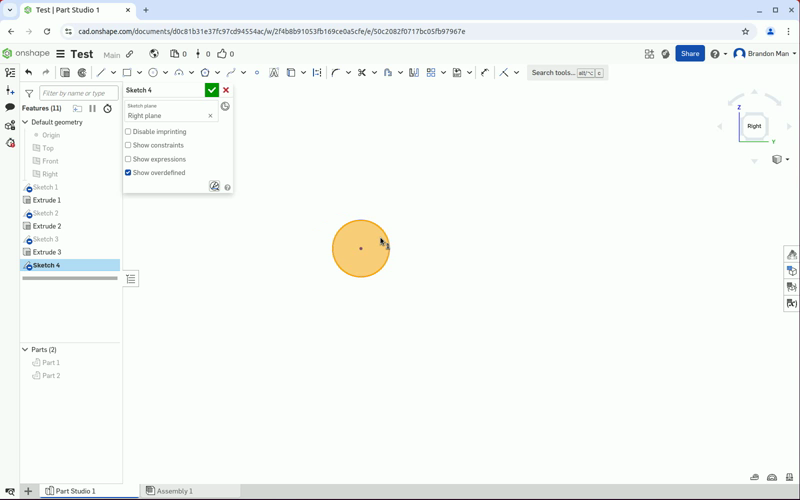
scroll(-6)
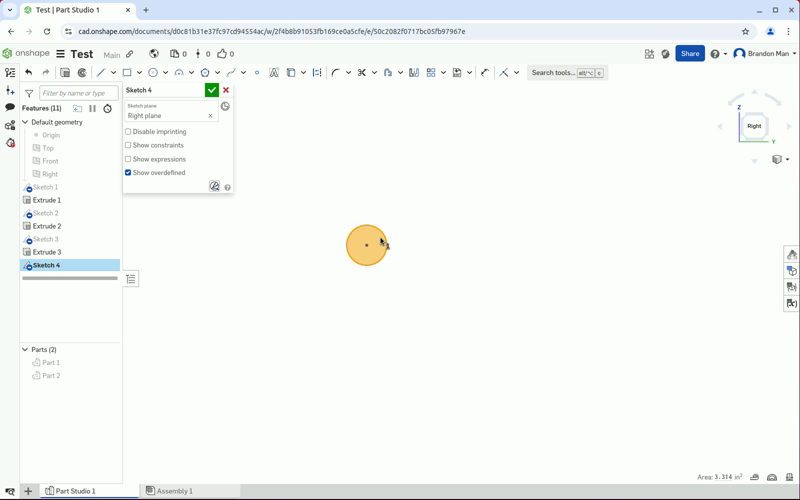
scroll(-6)
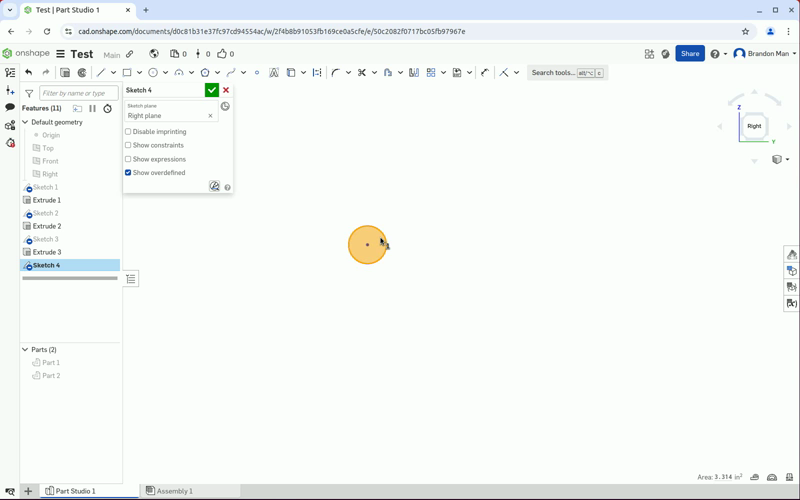
scroll(-6)
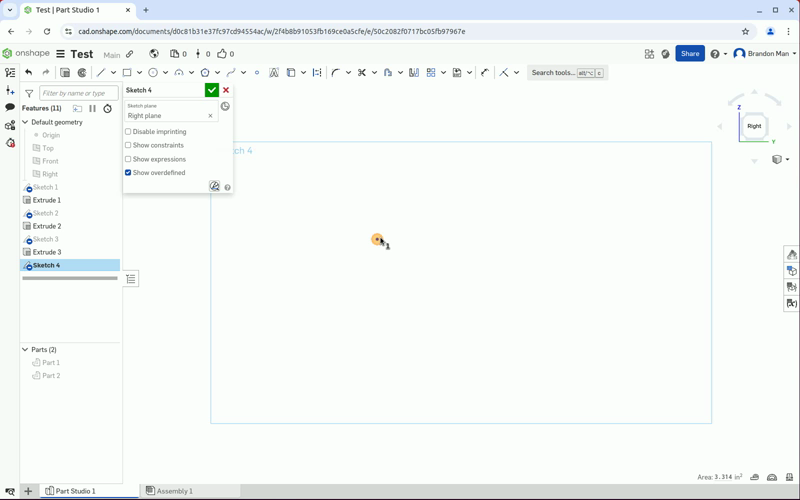
mouse_move(73, 352)
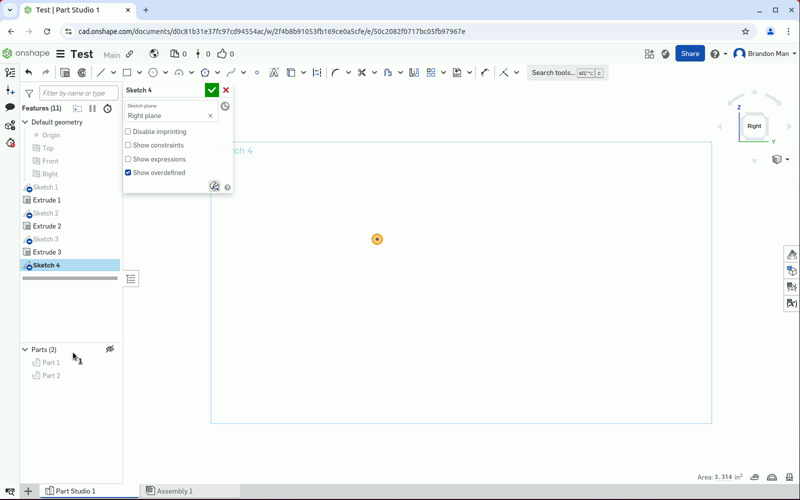
key(shift+y)
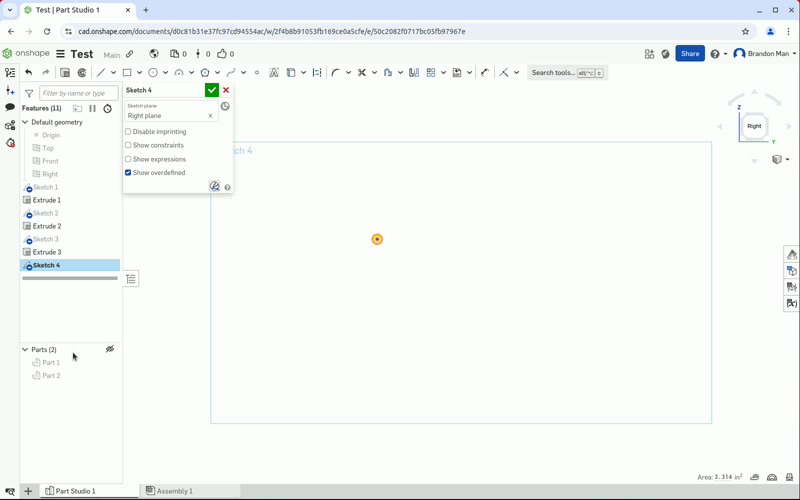
key(shift+e)
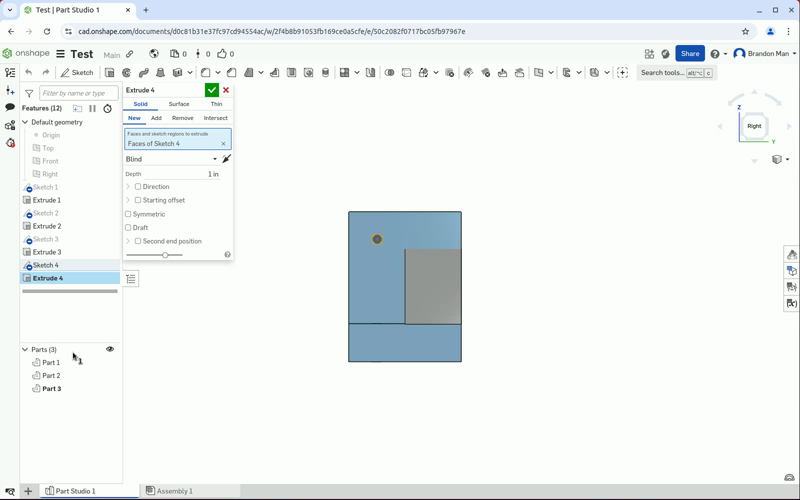
mouse_move(143, 106)
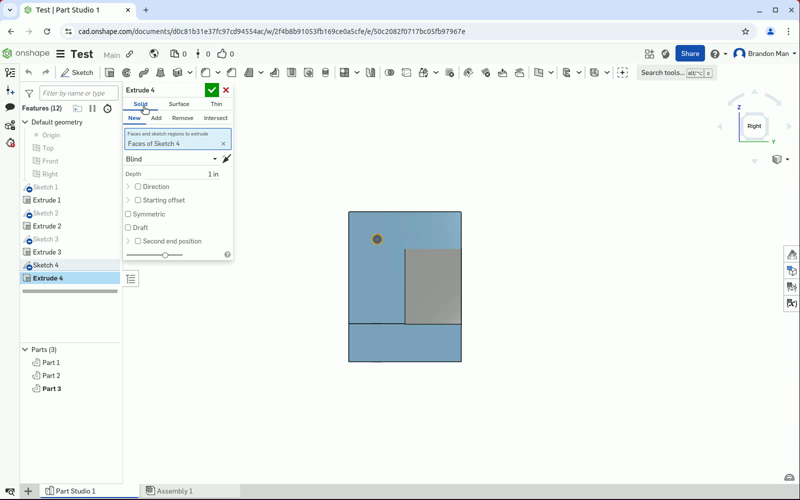
click(143, 106)
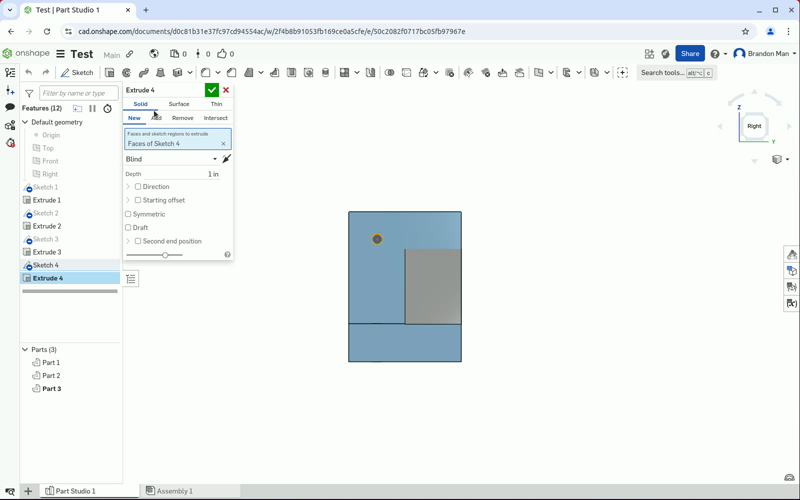
mouse_move(186, 120)
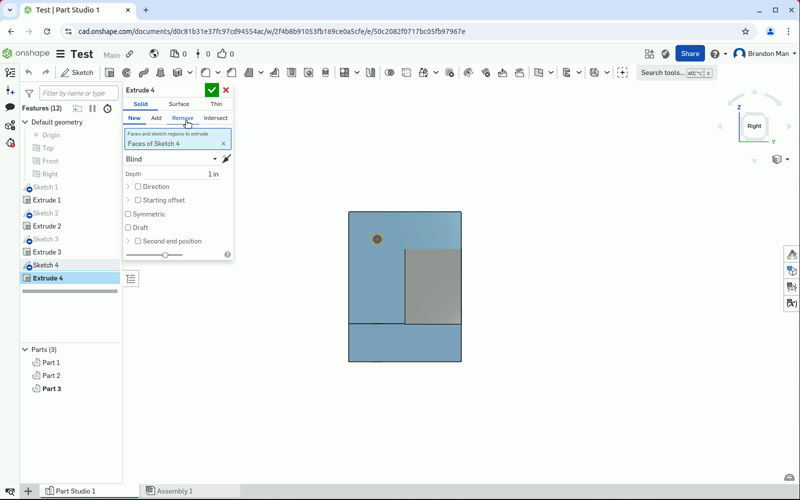
click(186, 120)
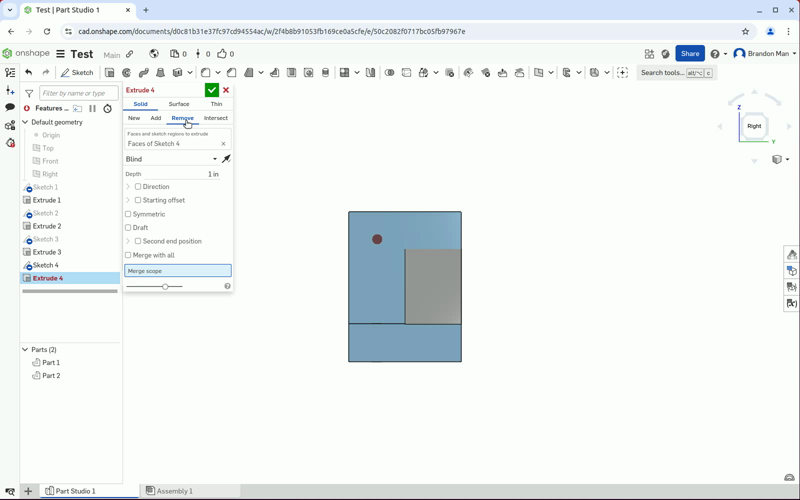
key(tab, 4)
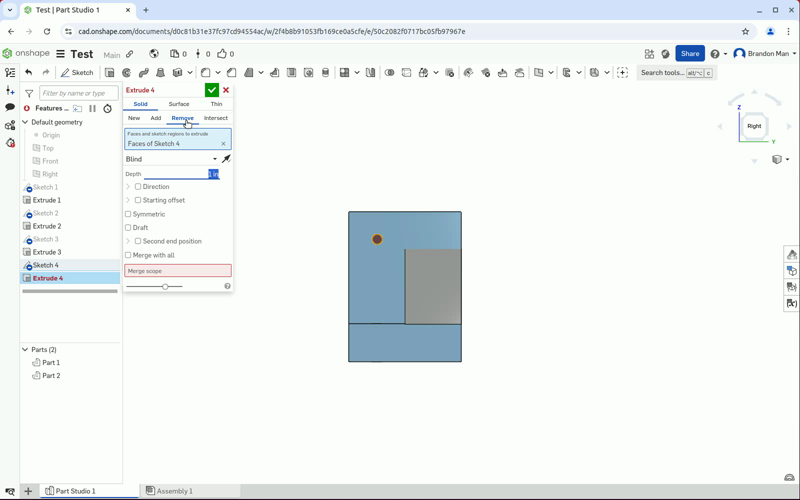
text(30.811)
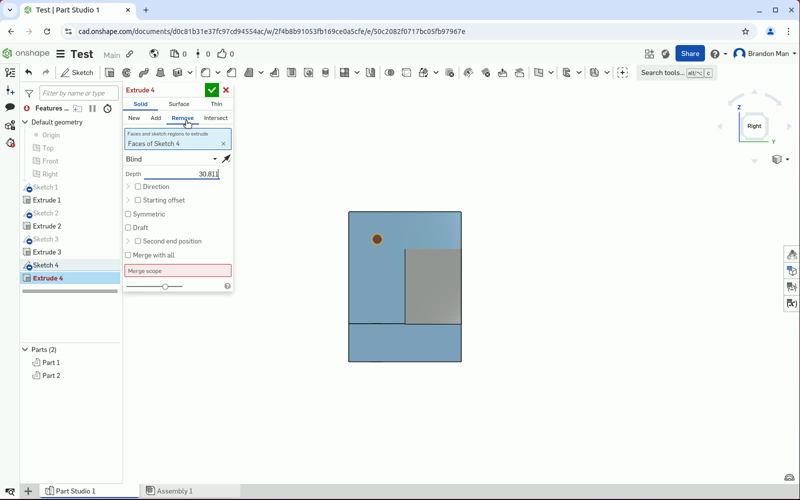
key(tab, 6)
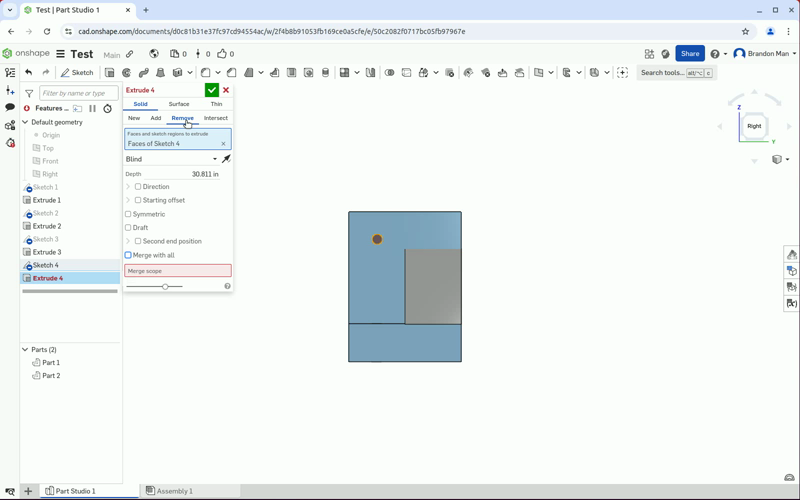
key(space)
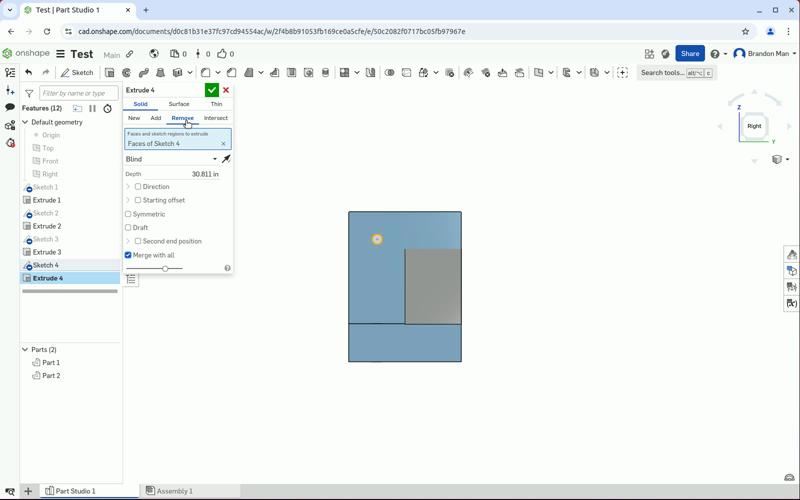
key(enter)
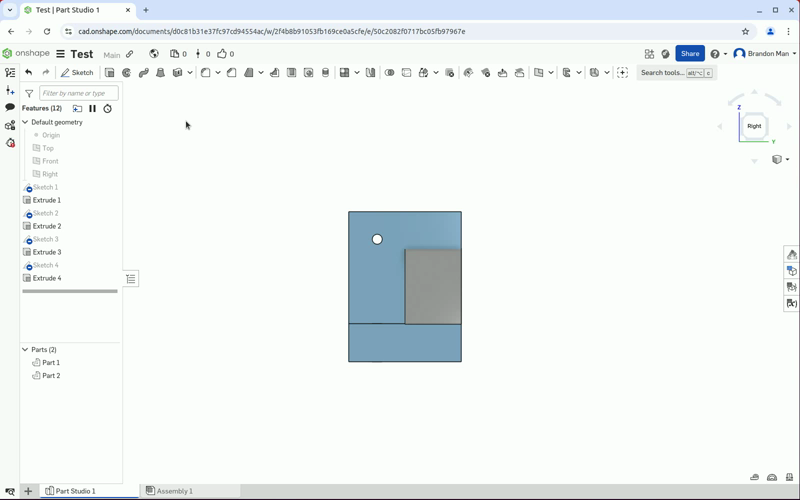
key(shift+h)
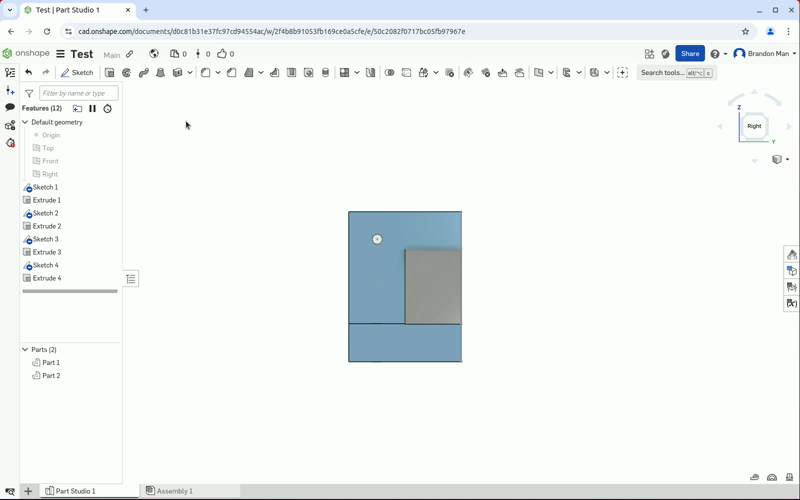
key(shift+h)
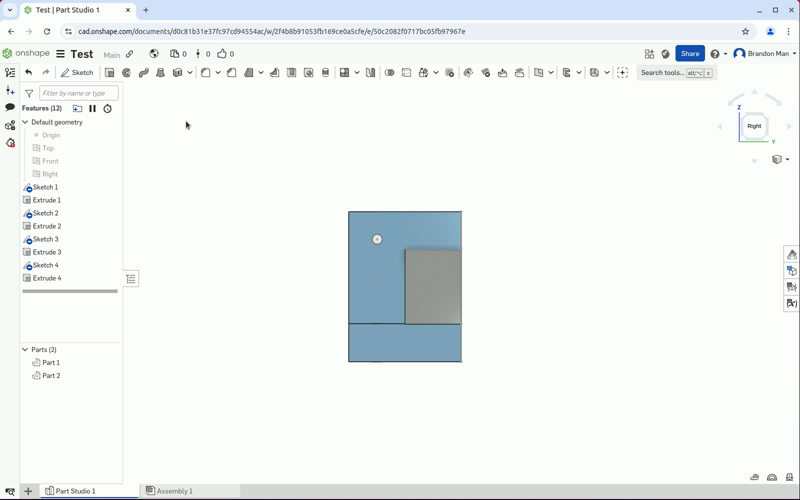
key(shift+7)
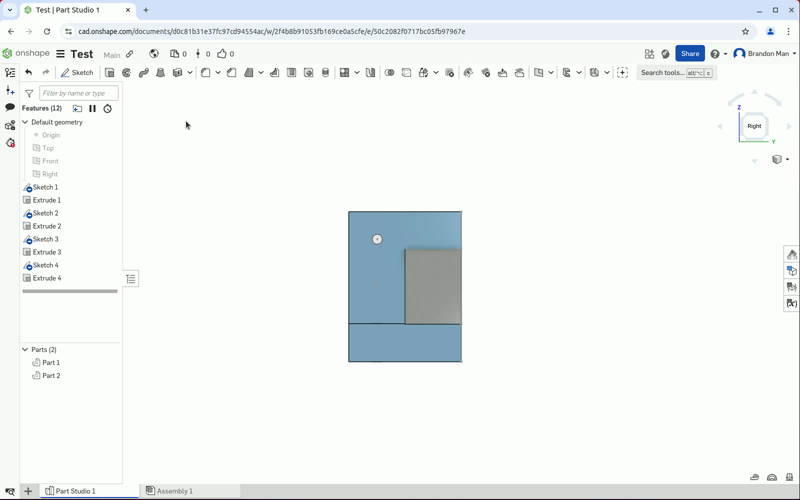
key(right, 2)
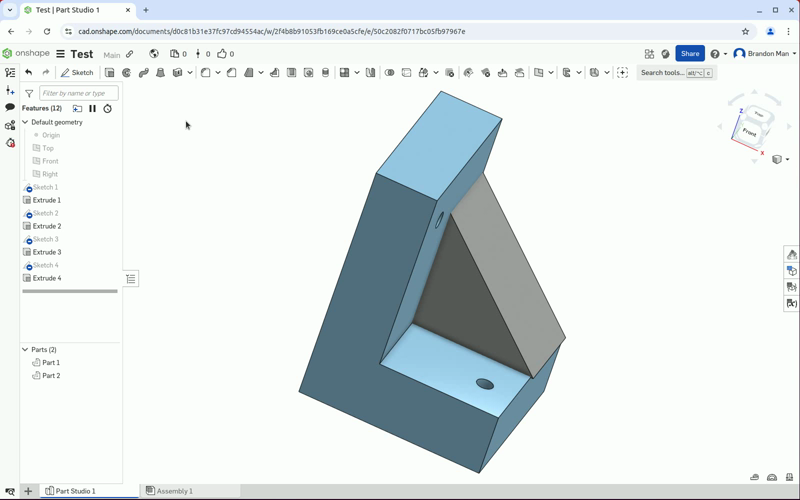
key(down, 2)
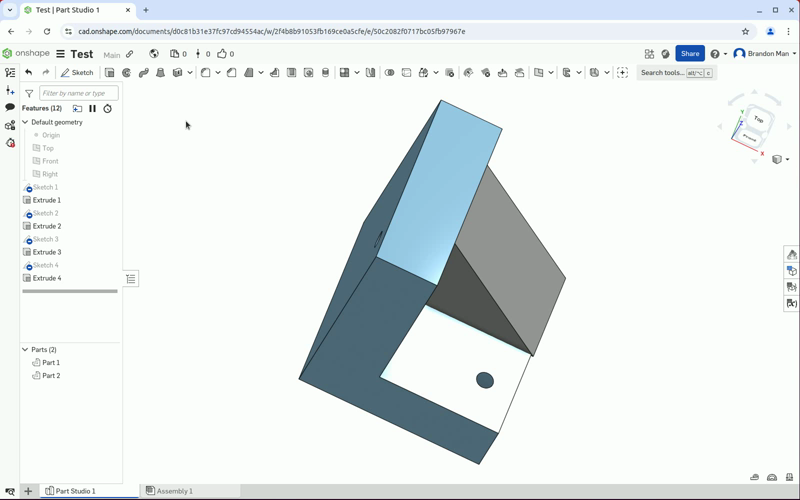
key(up, 2)
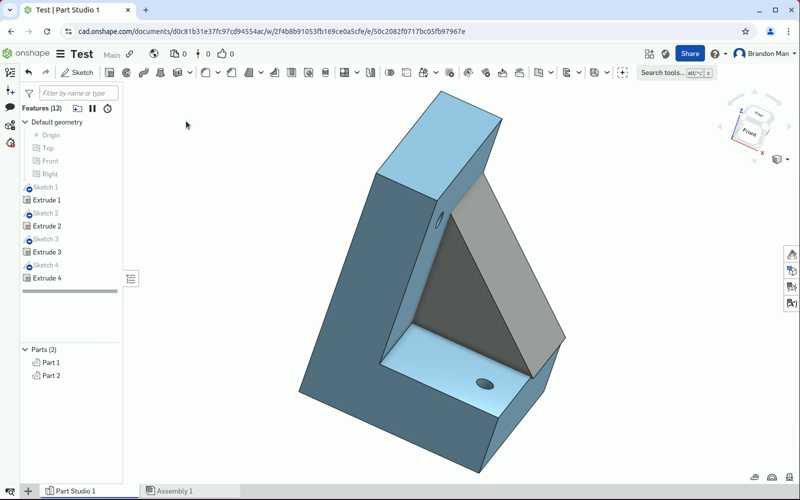
key(left, 2)
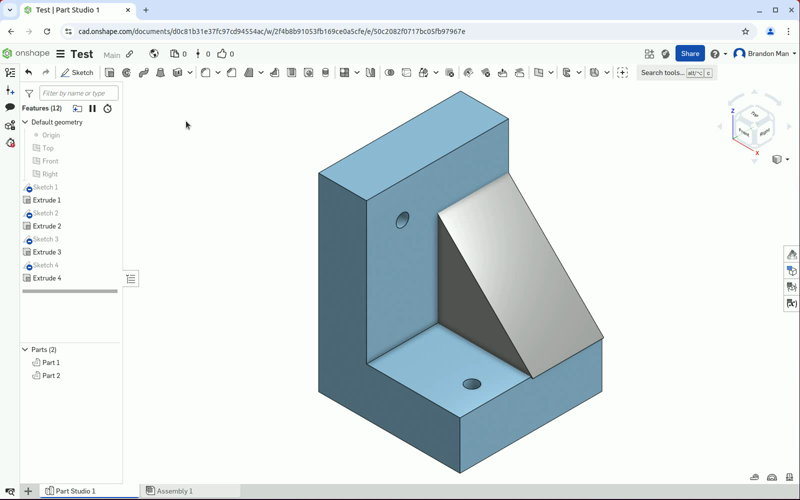
mouse_move(73, 189)
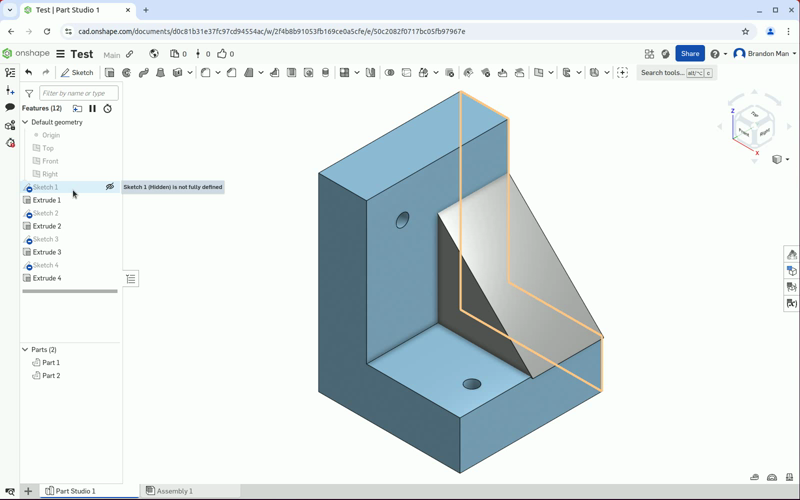
click(73, 189)